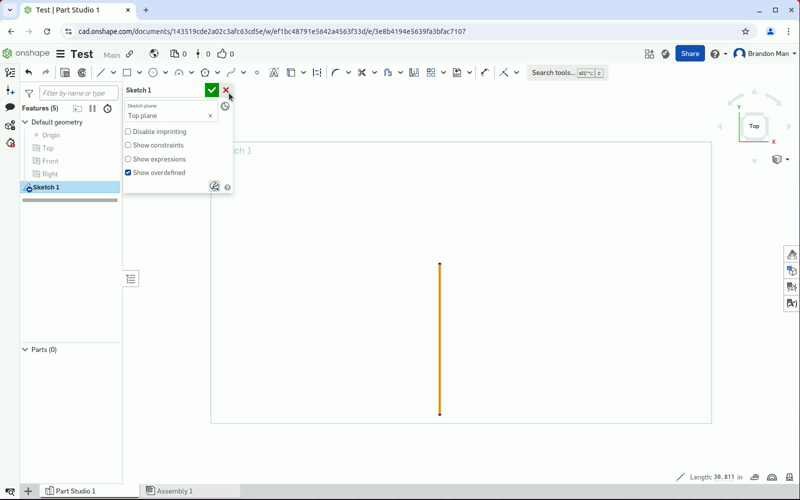
key(shift+h)
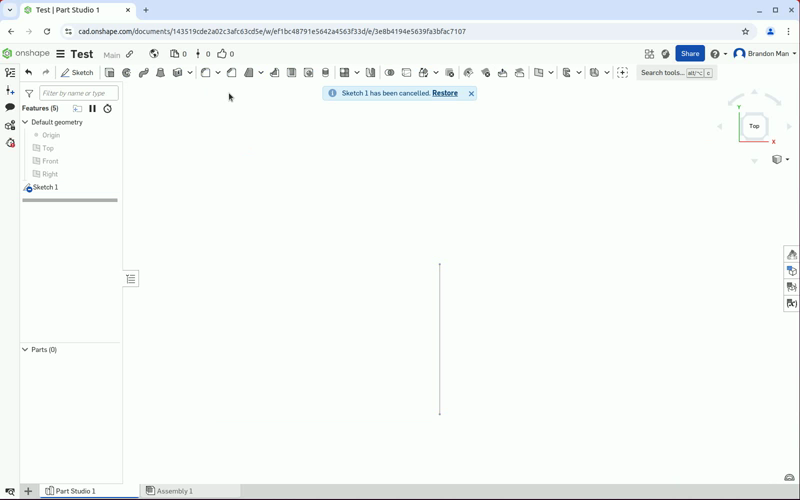
key(shift+s)
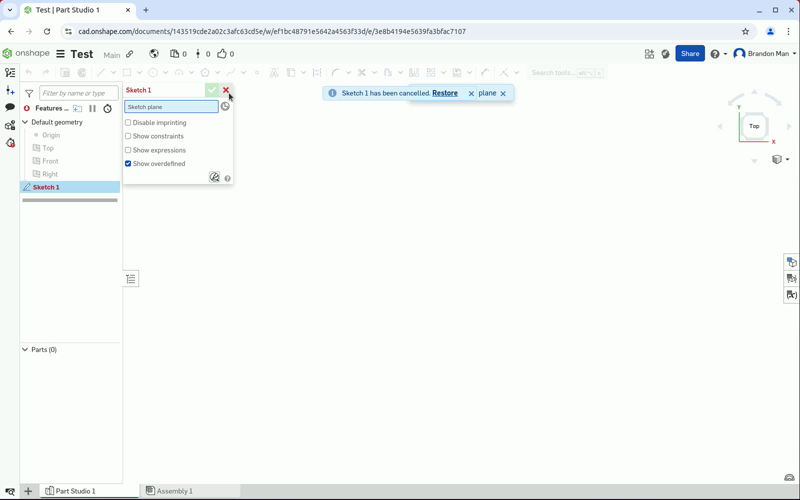
mouse_move(73, 150)
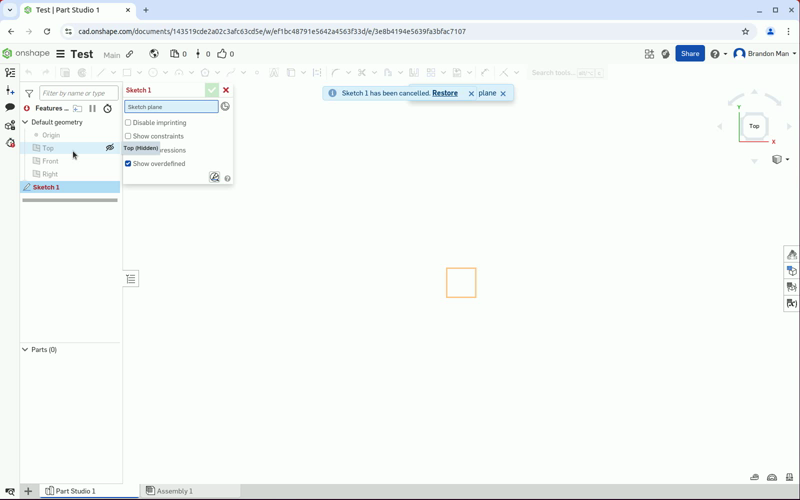
click(73, 150)
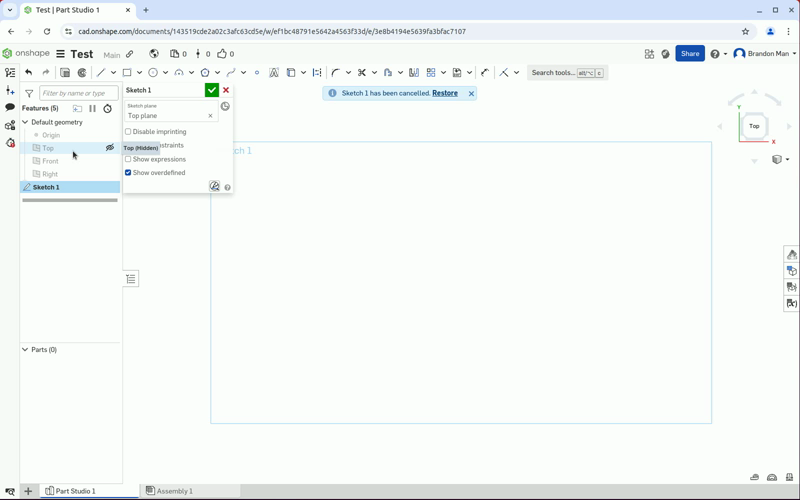
mouse_move(73, 352)
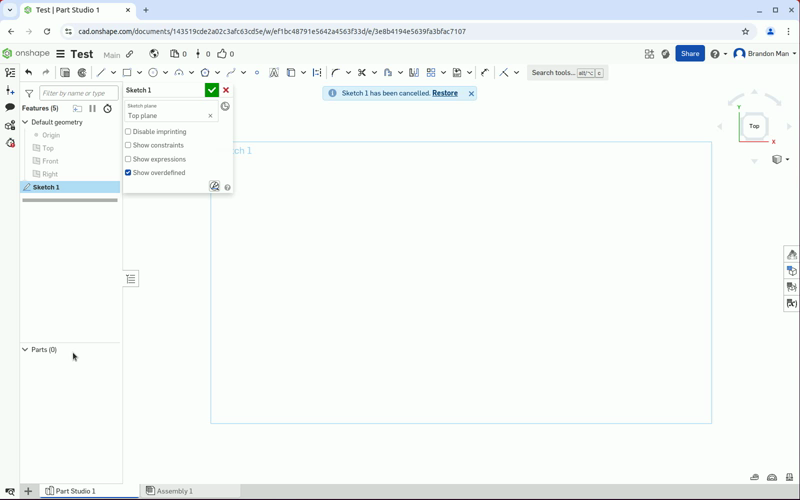
key(y)
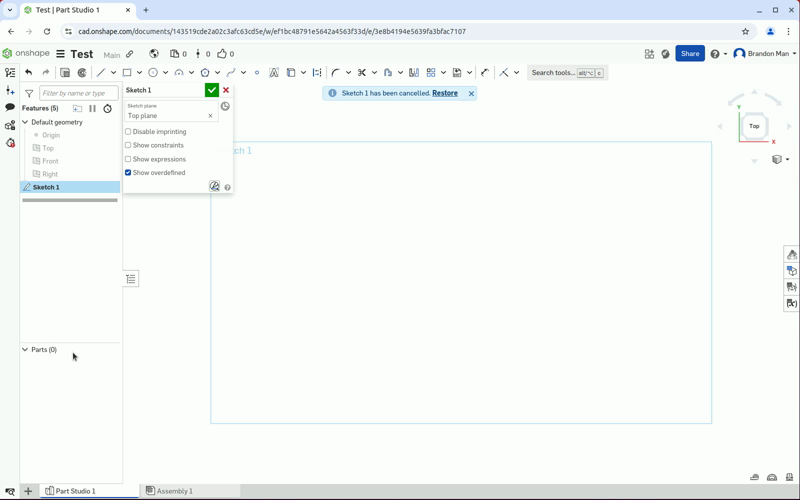
key(l)
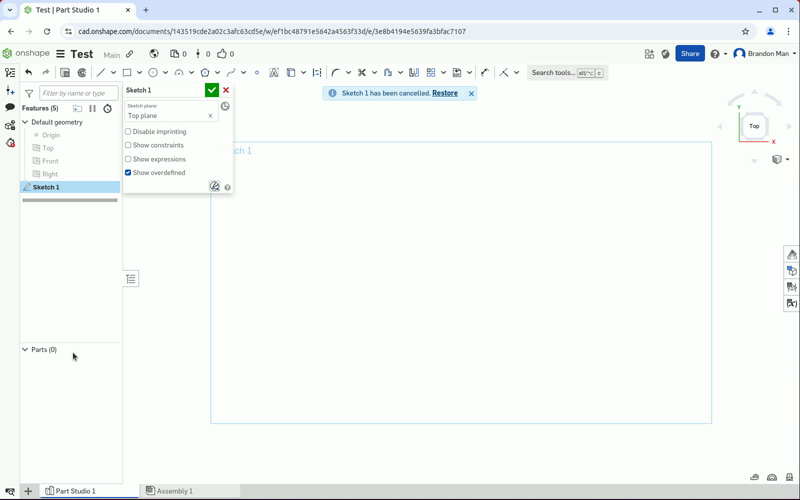
key_down(shift)
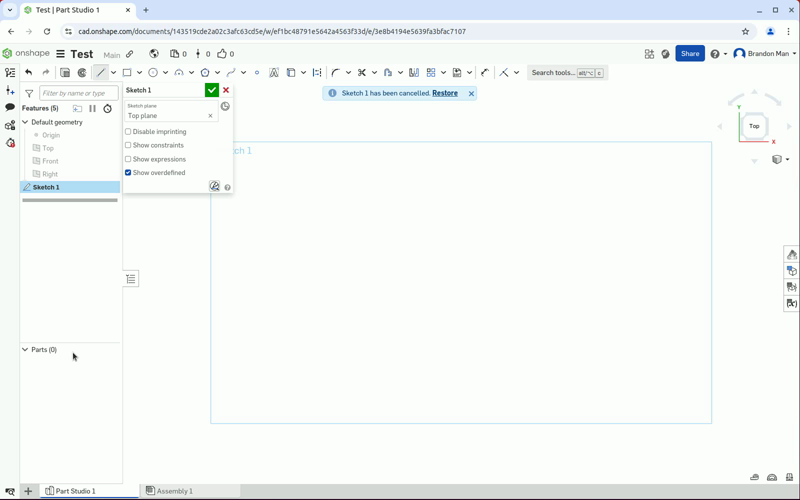
mouse_move(395, 334)
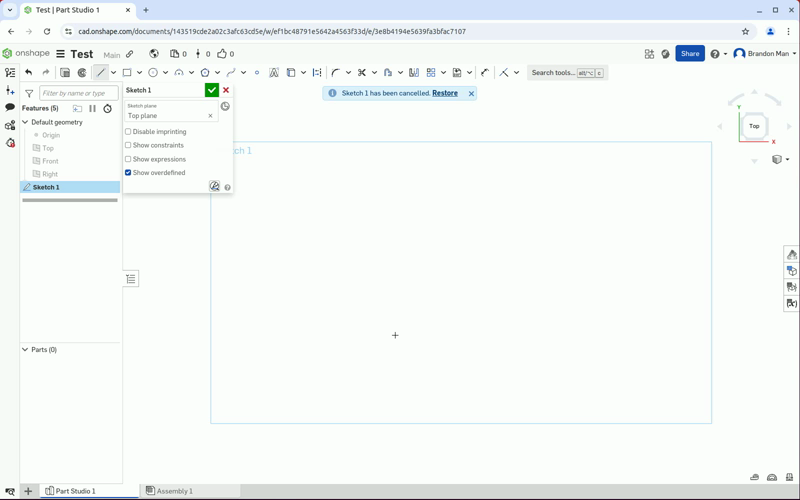
click(395, 334)
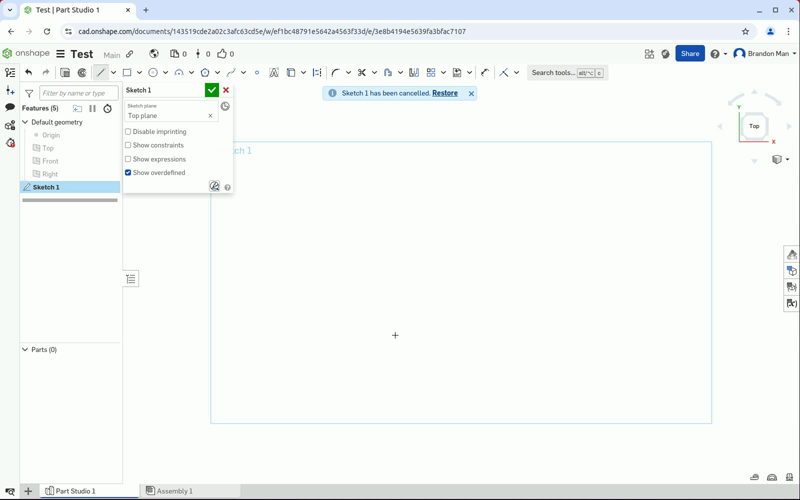
key_up(shift)
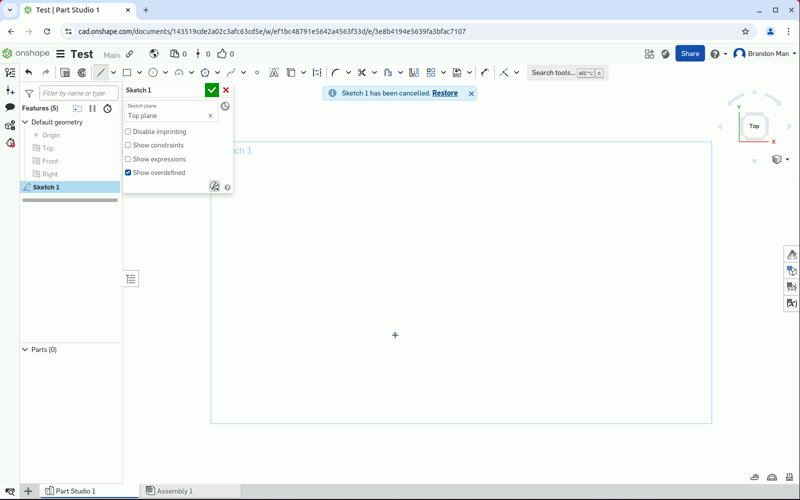
key_down(shift)
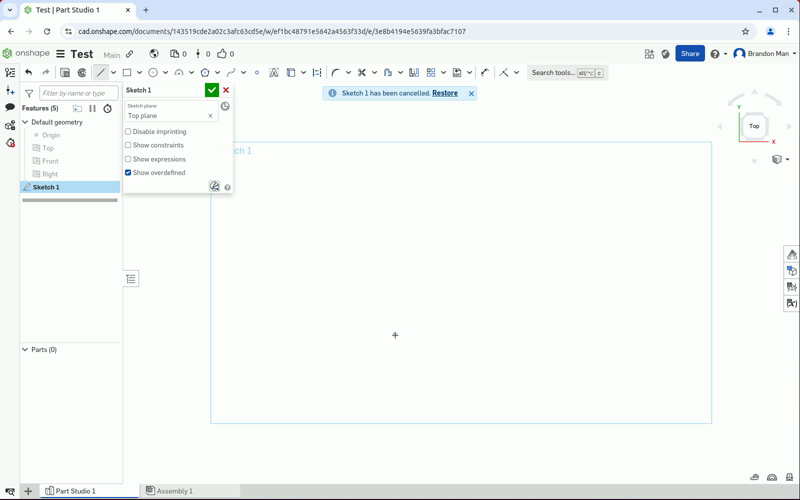
mouse_move(483, 334)
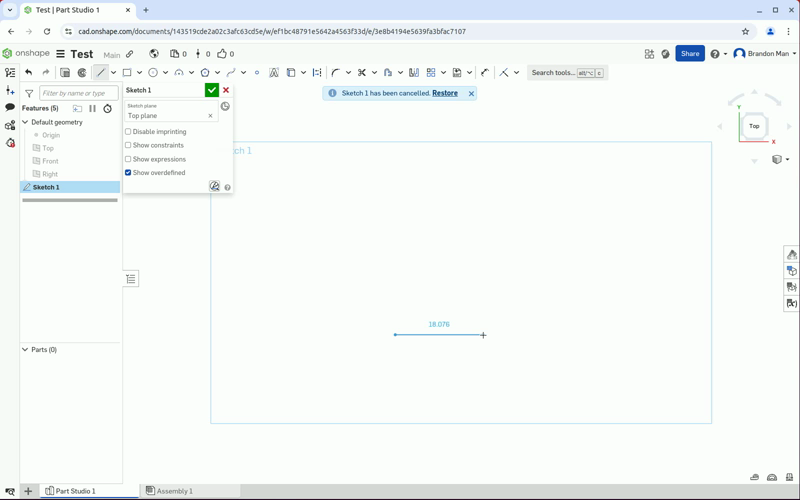
click(483, 334)
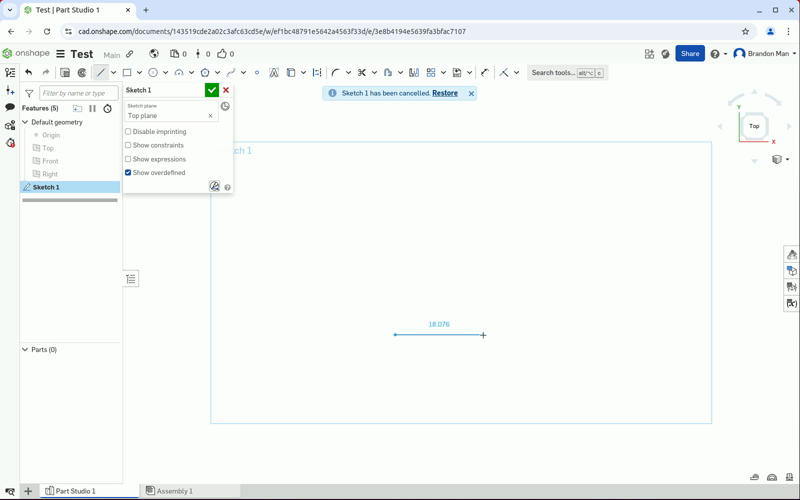
key_up(shift)
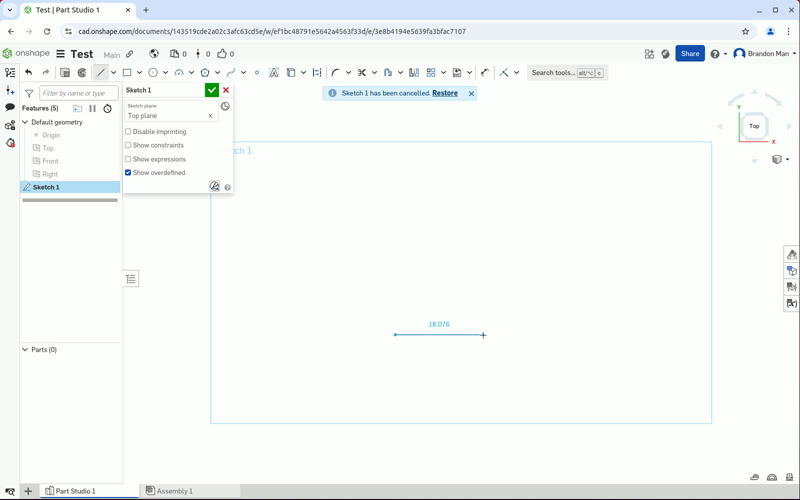
key_down(shift)
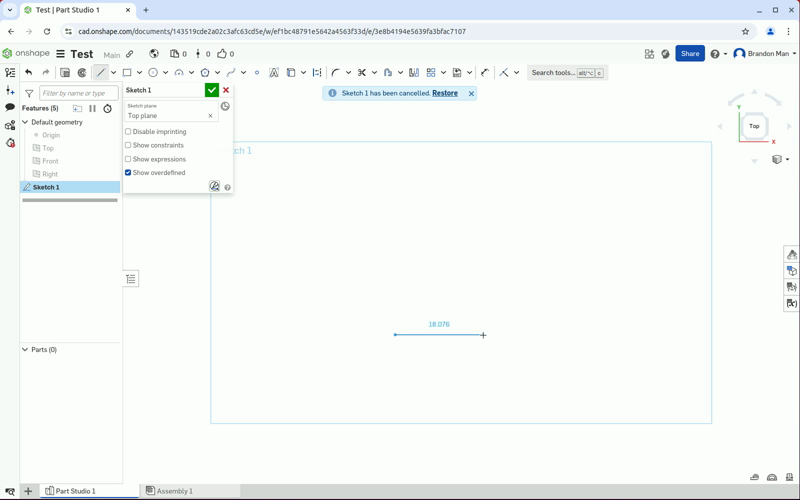
mouse_move(513, 334)
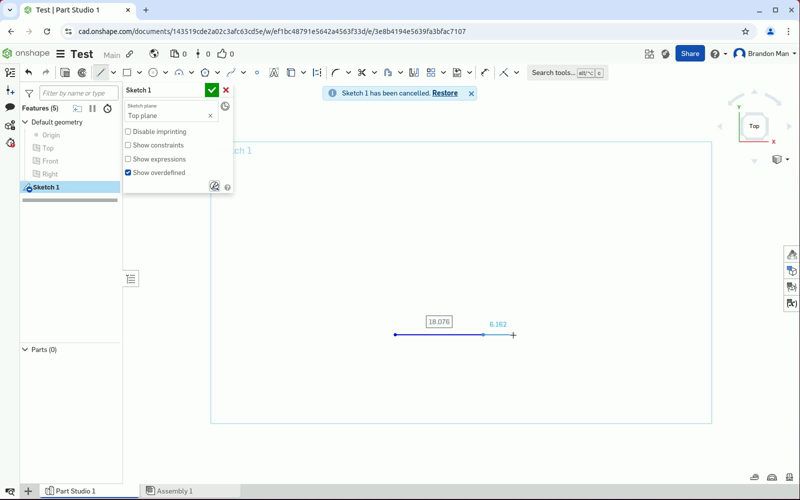
mouse_move(483, 358)
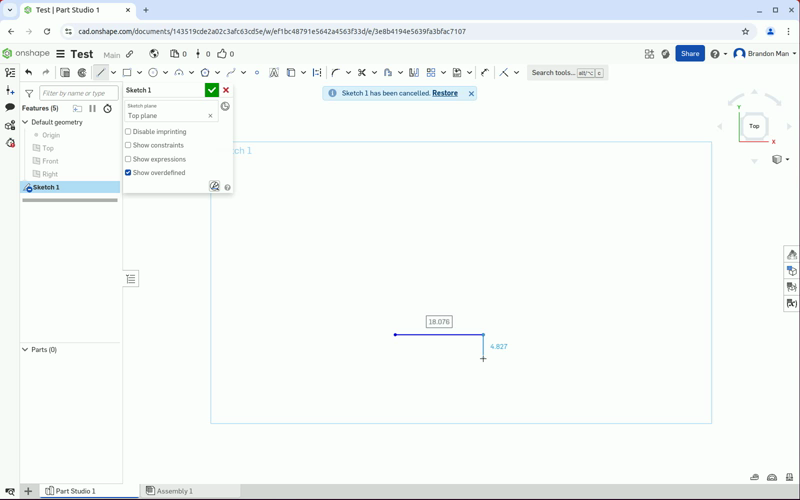
click(483, 358)
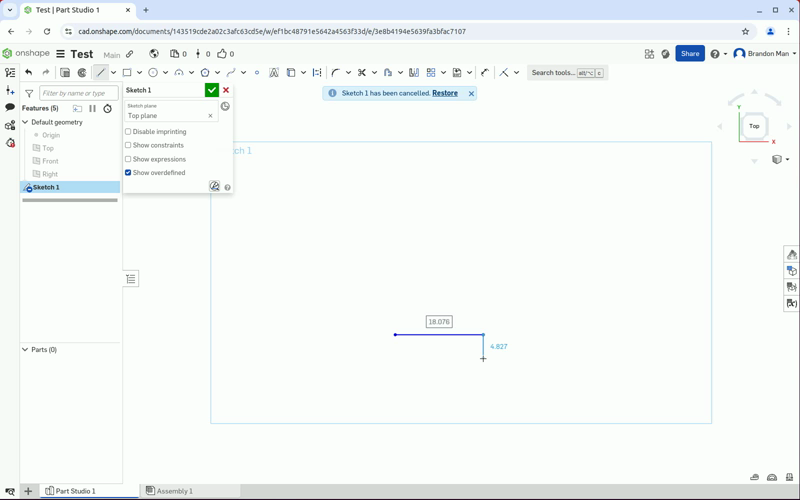
key_up(shift)
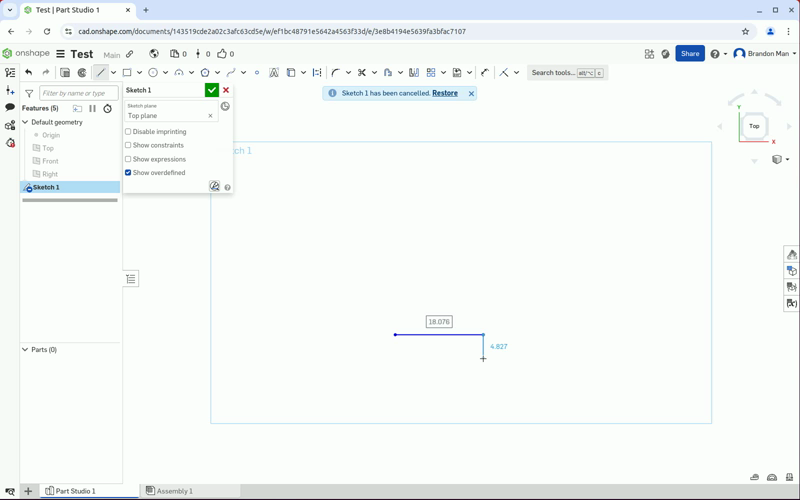
key_down(shift)
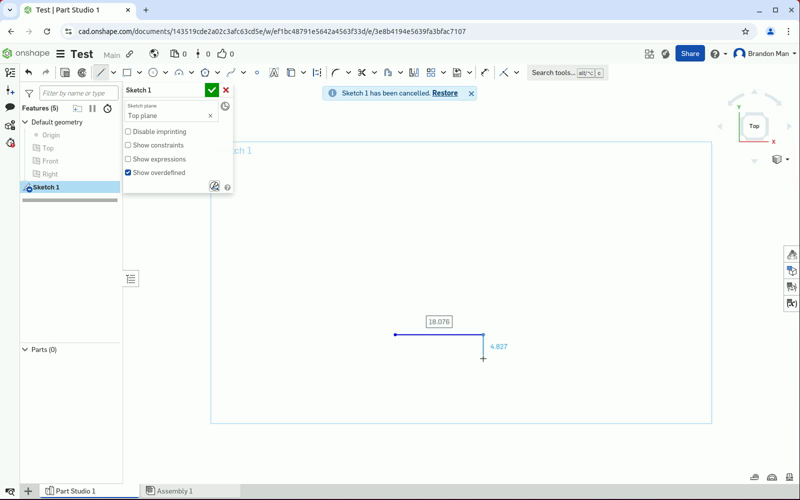
mouse_move(513, 358)
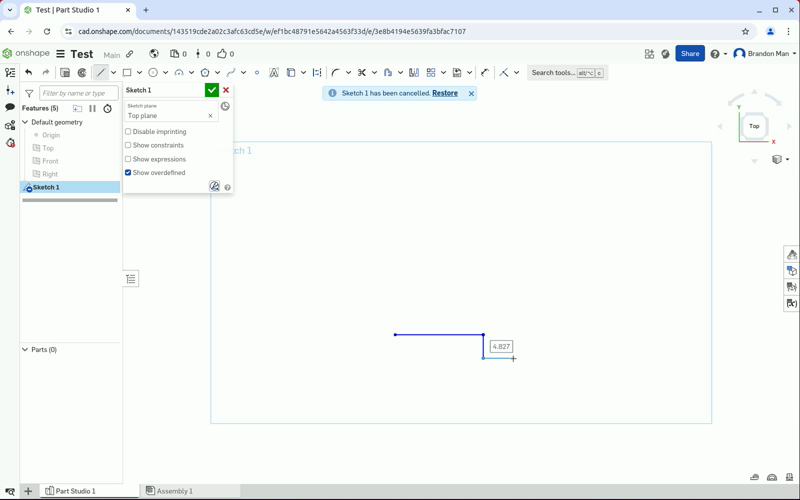
mouse_move(538, 358)
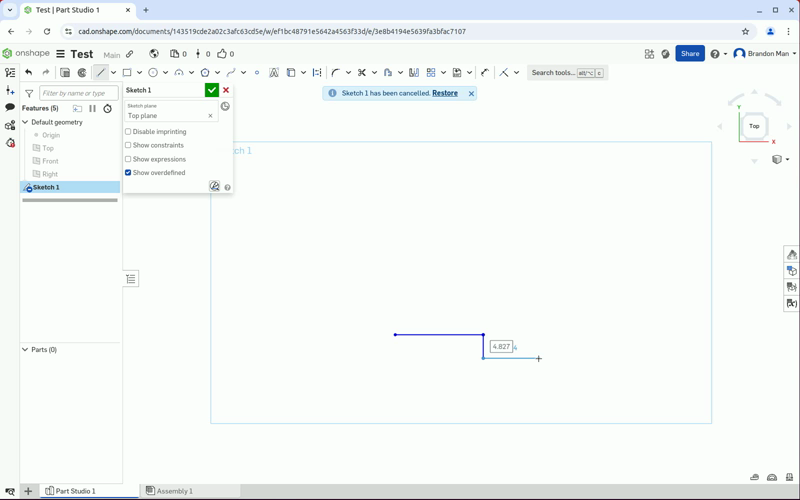
click(538, 358)
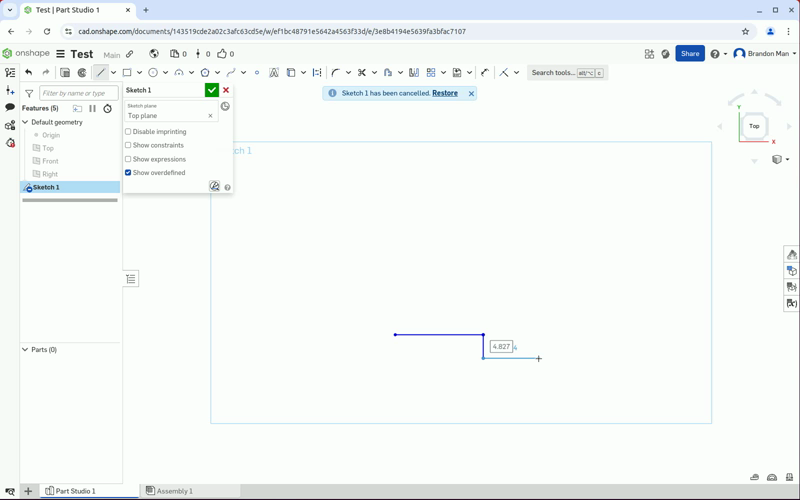
key_up(shift)
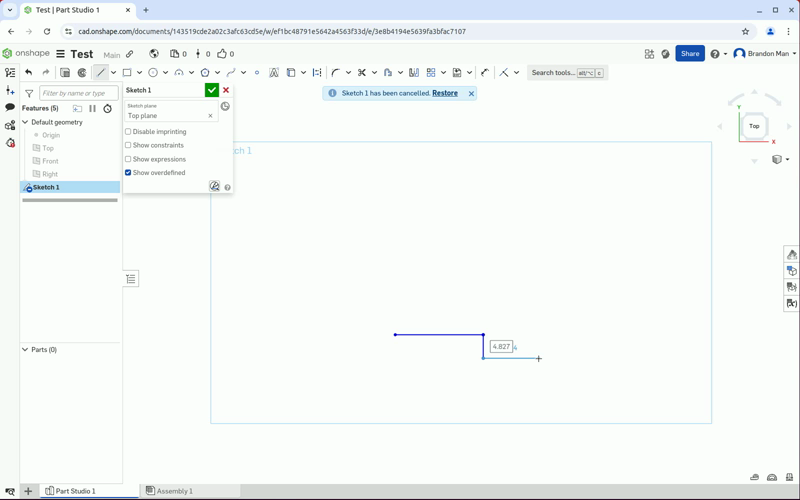
key_down(shift)
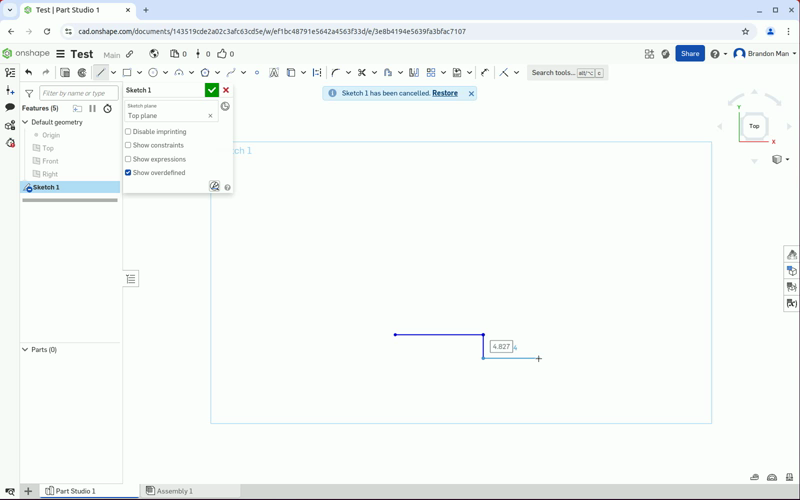
mouse_move(568, 358)
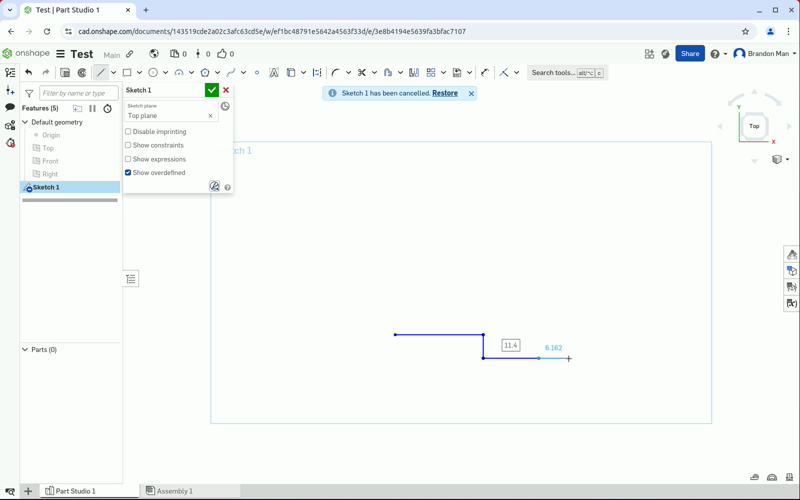
mouse_move(538, 334)
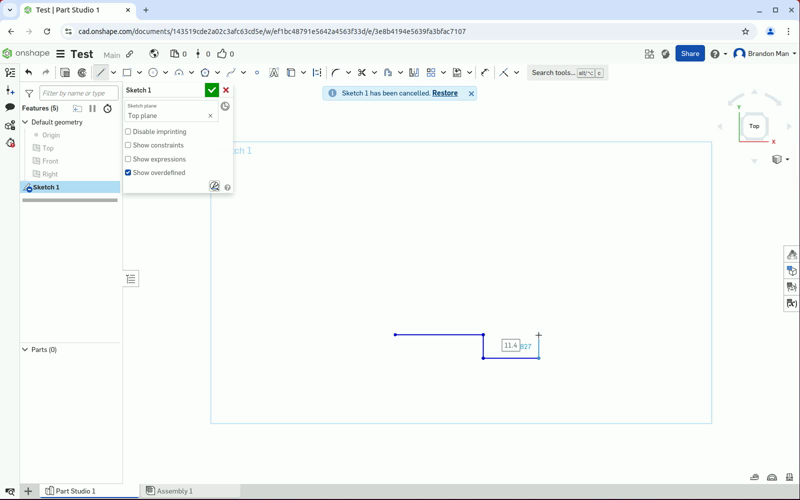
click(538, 334)
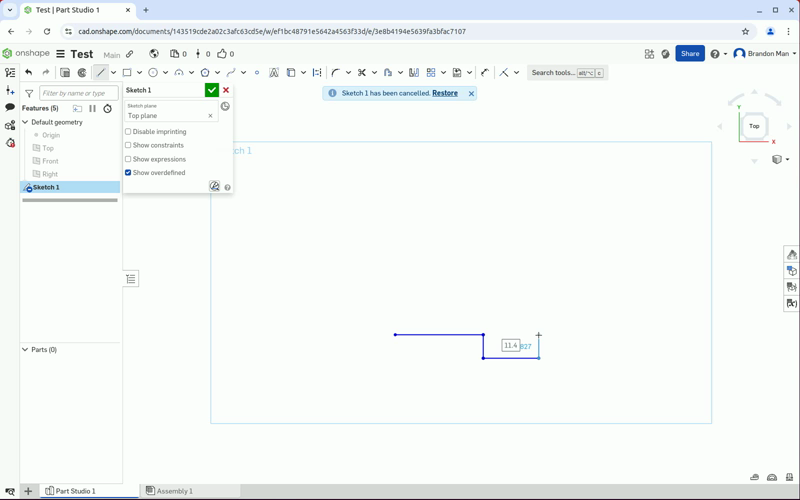
key_up(shift)
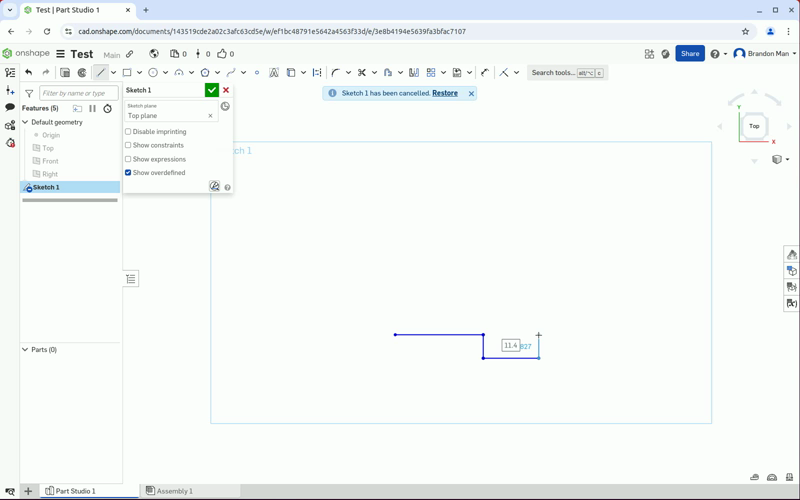
key_down(shift)
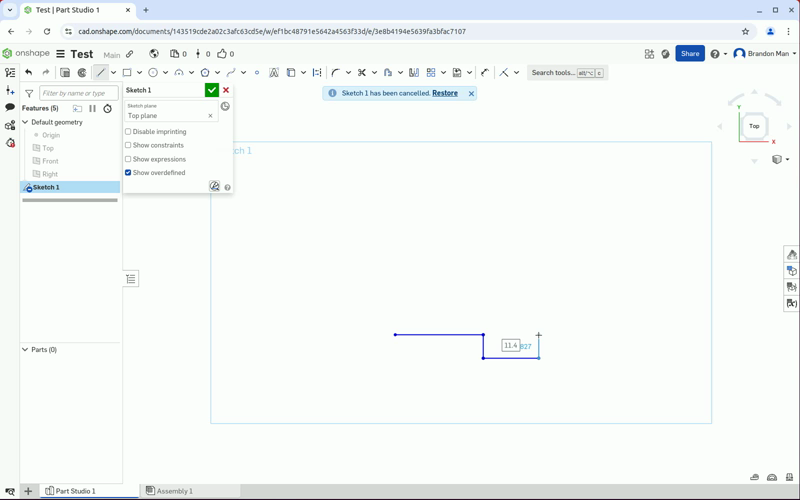
mouse_move(538, 200)
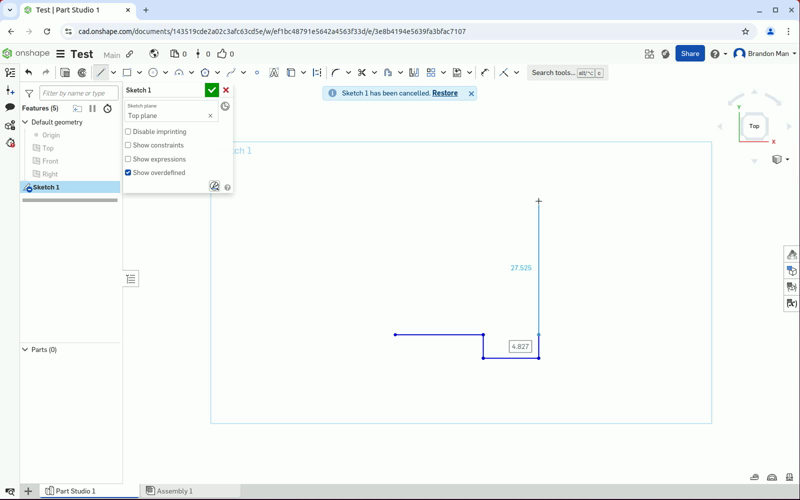
click(538, 200)
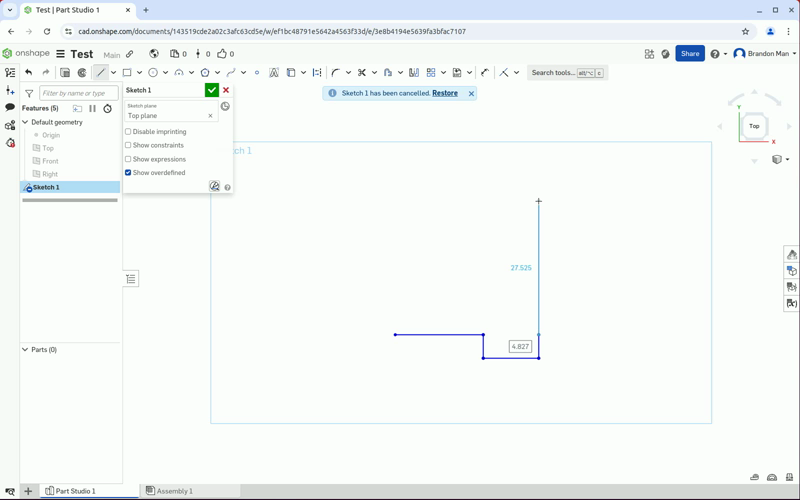
key_up(shift)
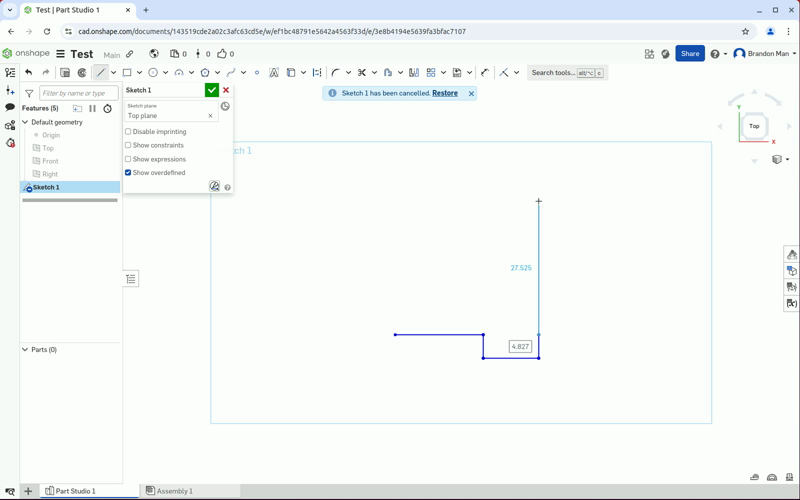
key_down(shift)
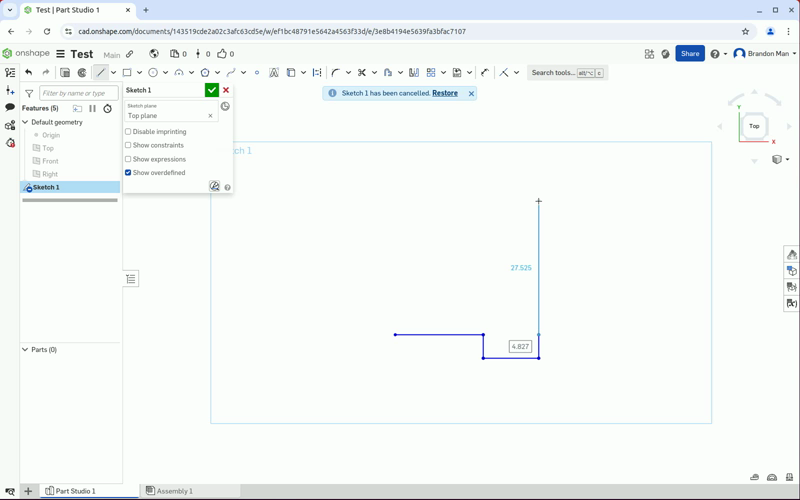
mouse_move(458, 200)
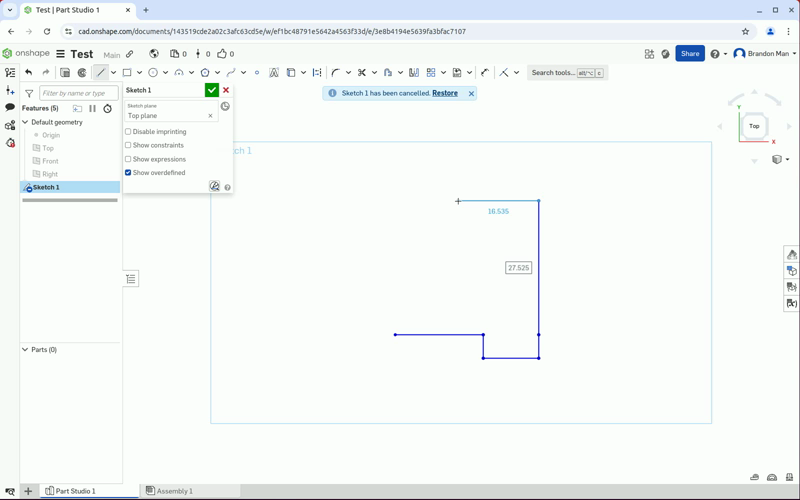
click(458, 200)
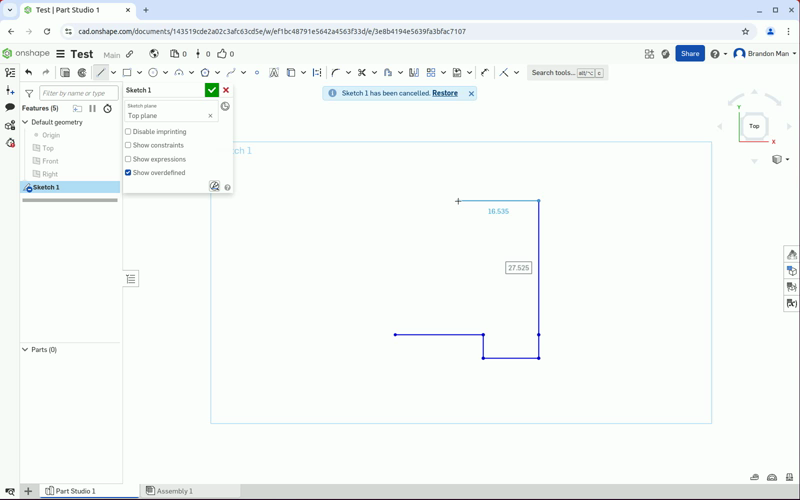
key_up(shift)
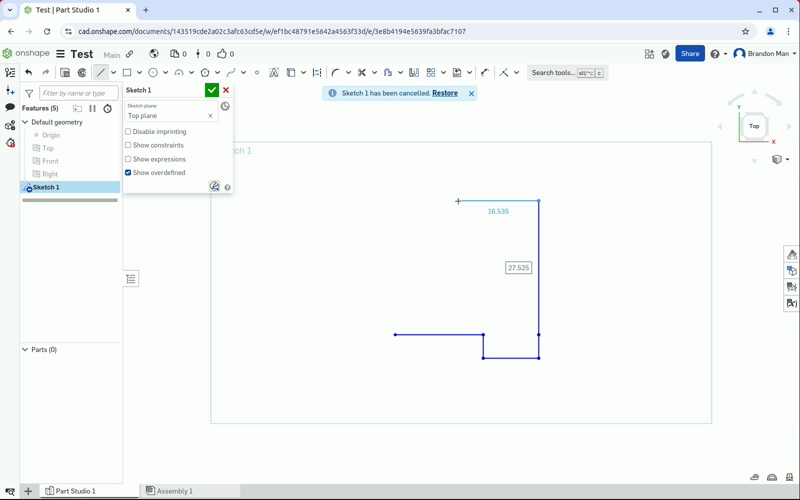
key_down(shift)
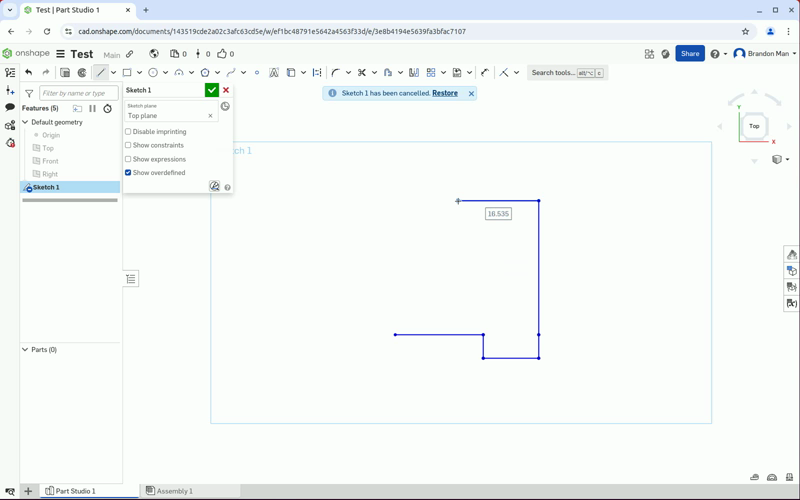
mouse_move(488, 200)
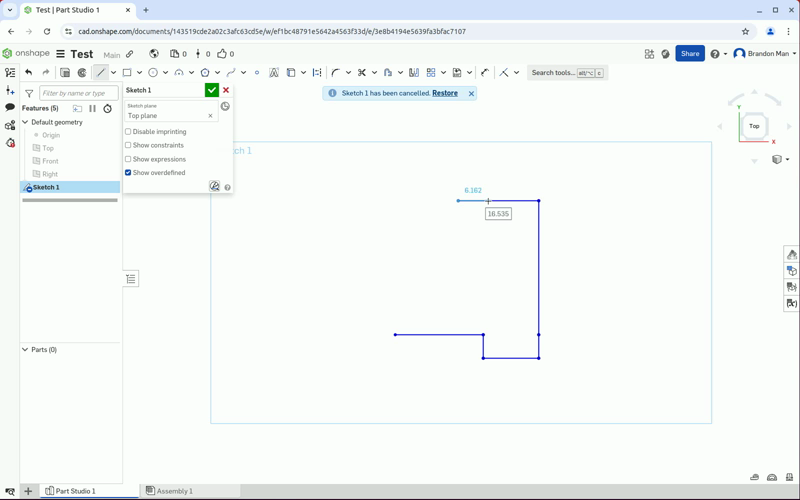
mouse_move(458, 184)
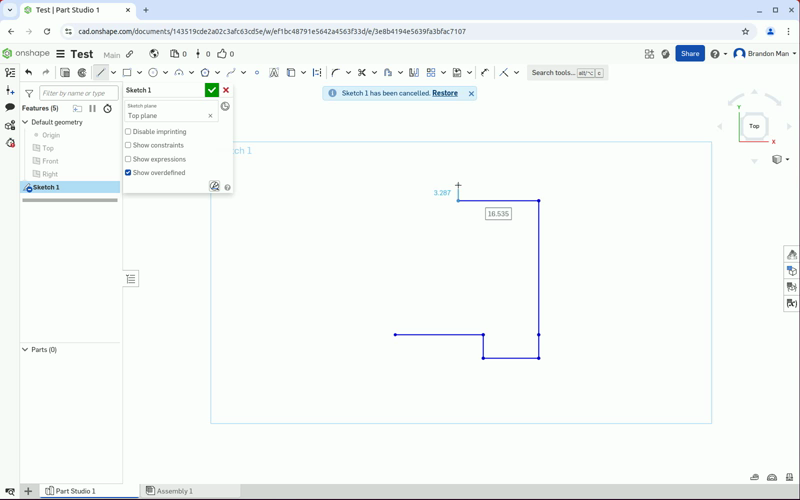
click(458, 184)
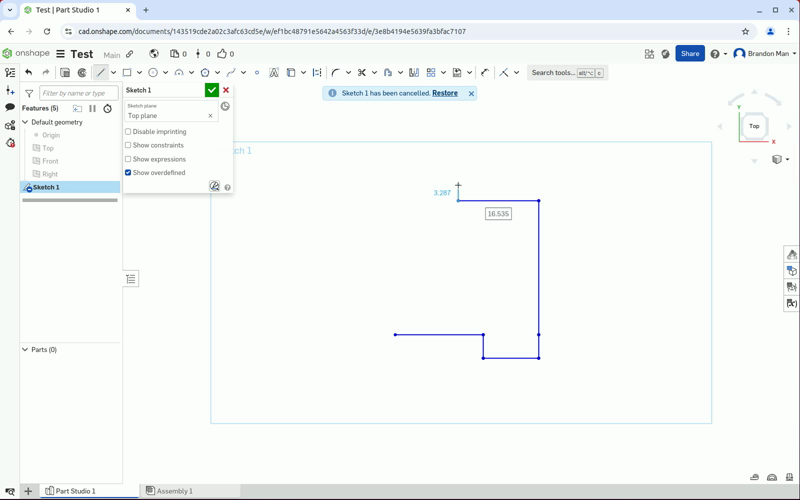
key_up(shift)
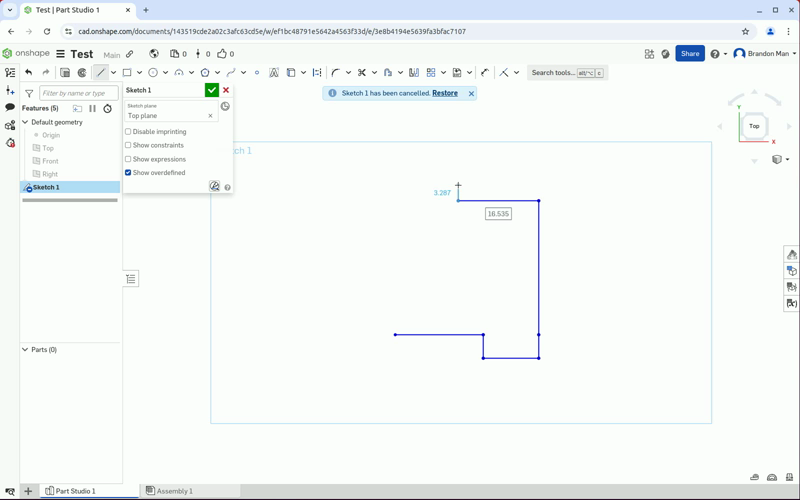
key_down(shift)
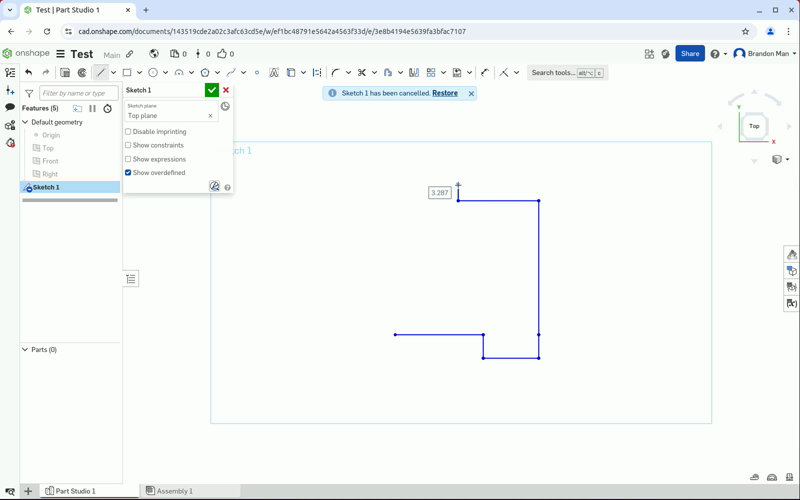
mouse_move(488, 184)
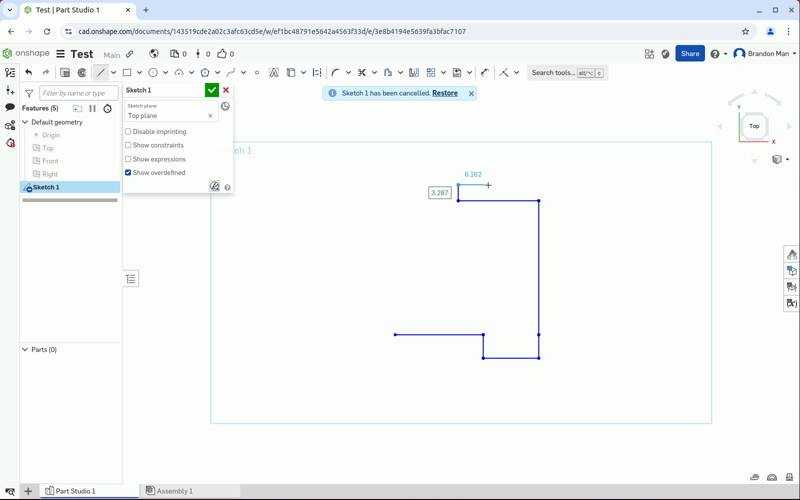
mouse_move(409, 184)
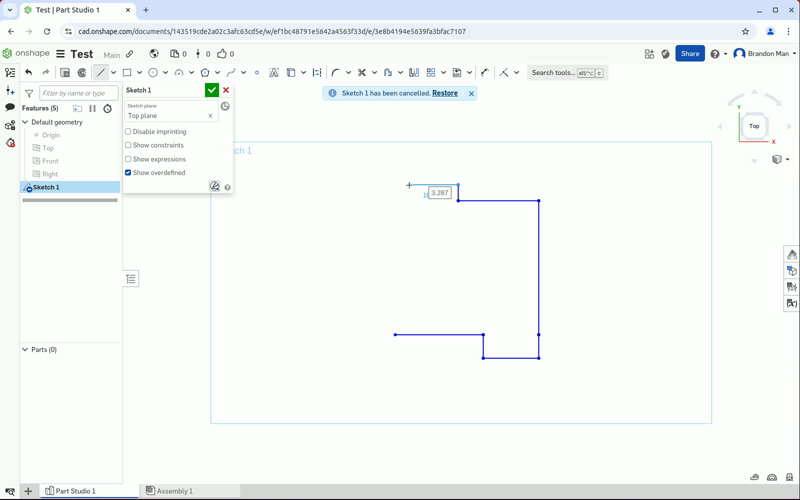
click(409, 184)
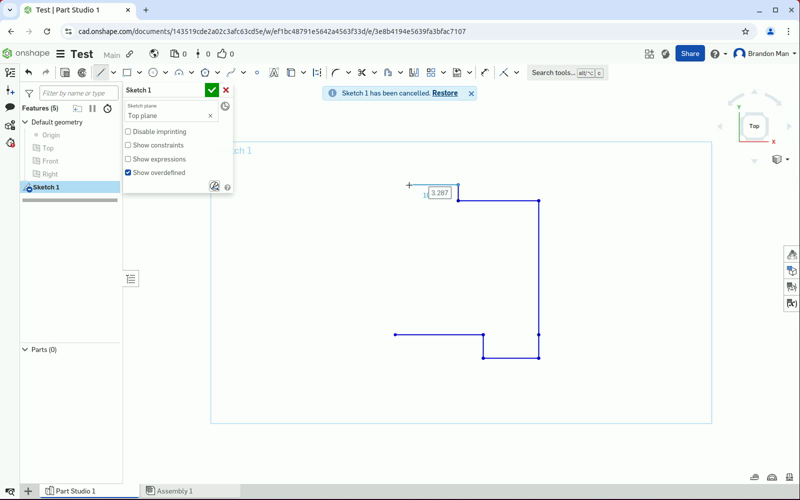
key_up(shift)
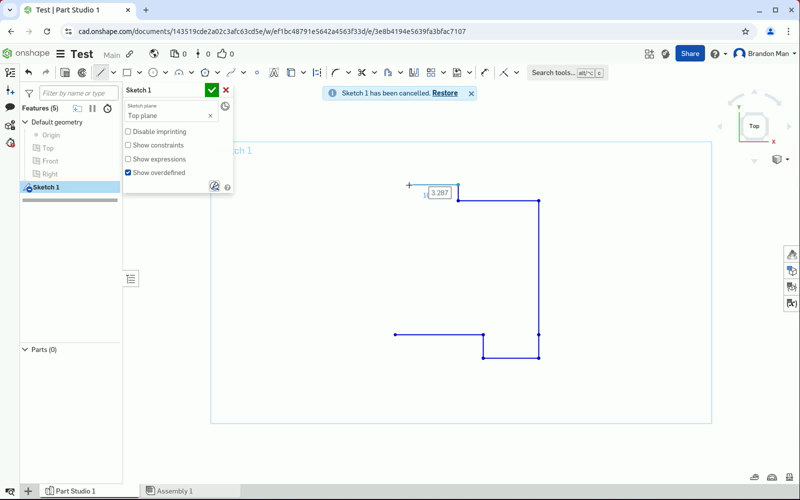
key_down(shift)
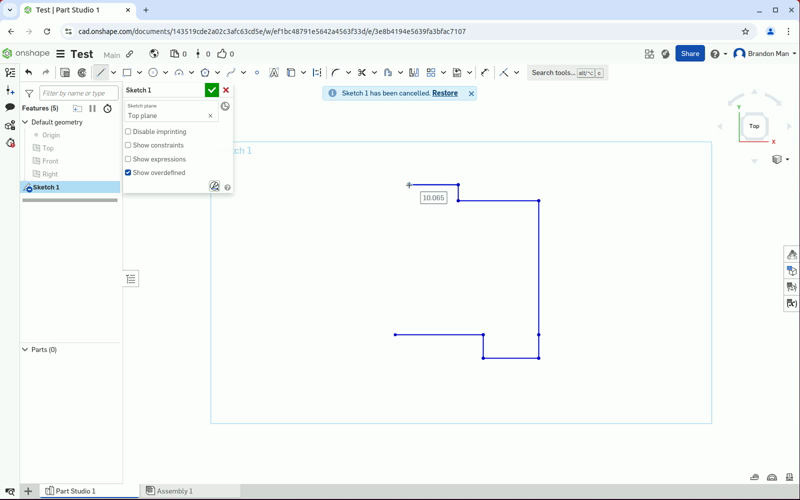
mouse_move(439, 184)
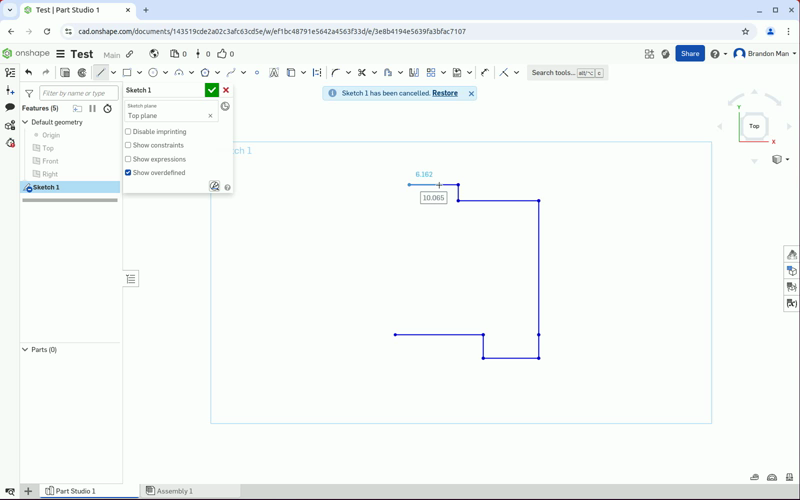
mouse_move(409, 200)
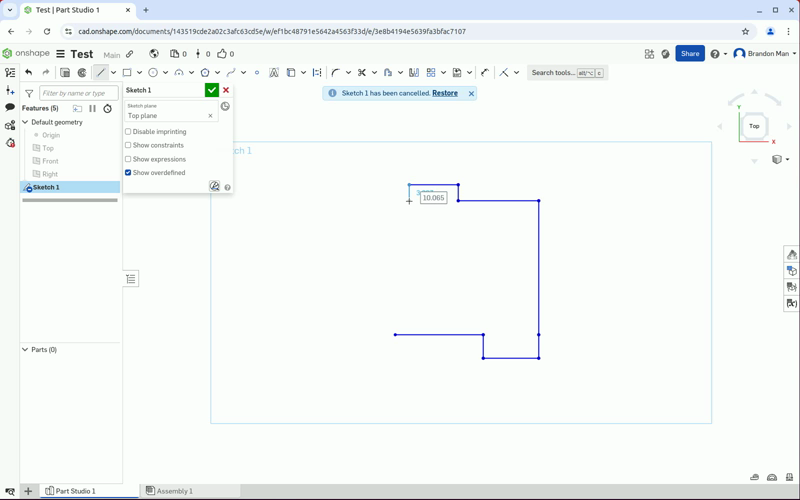
click(409, 200)
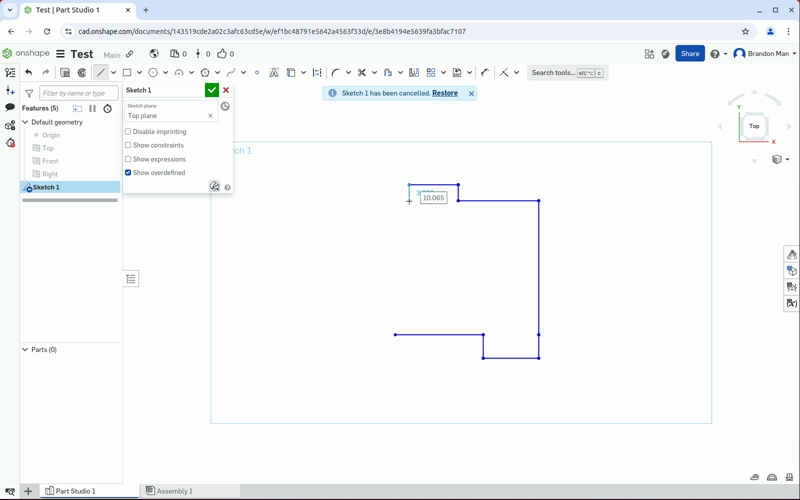
key_up(shift)
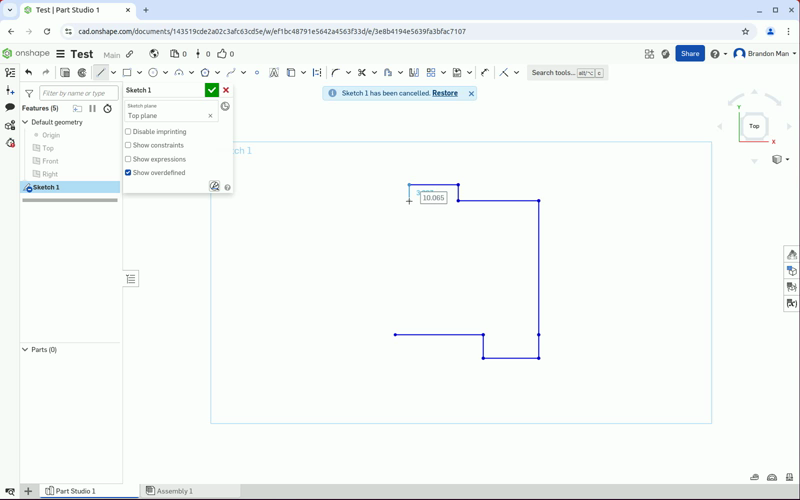
key_down(shift)
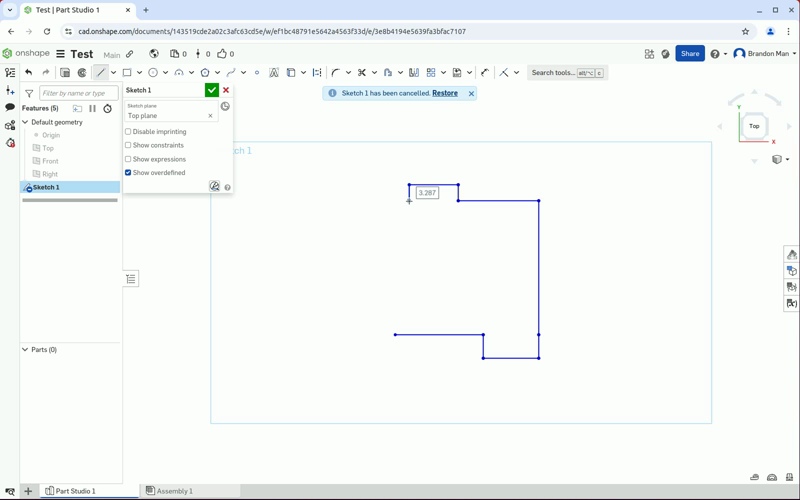
mouse_move(439, 200)
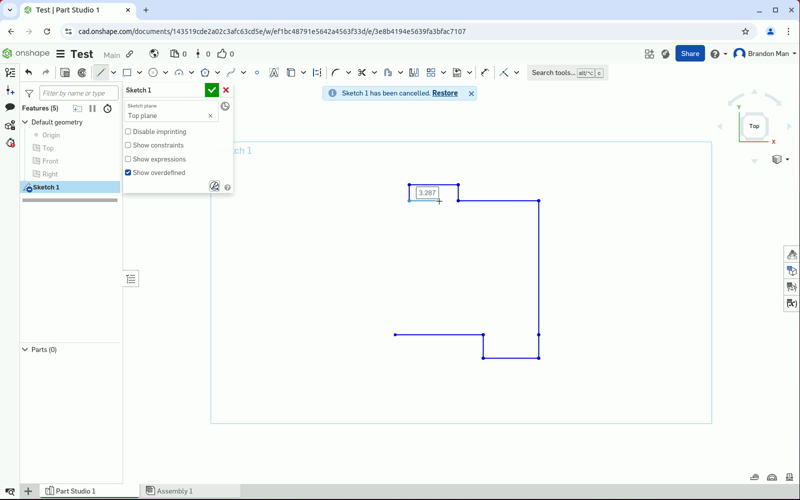
mouse_move(395, 200)
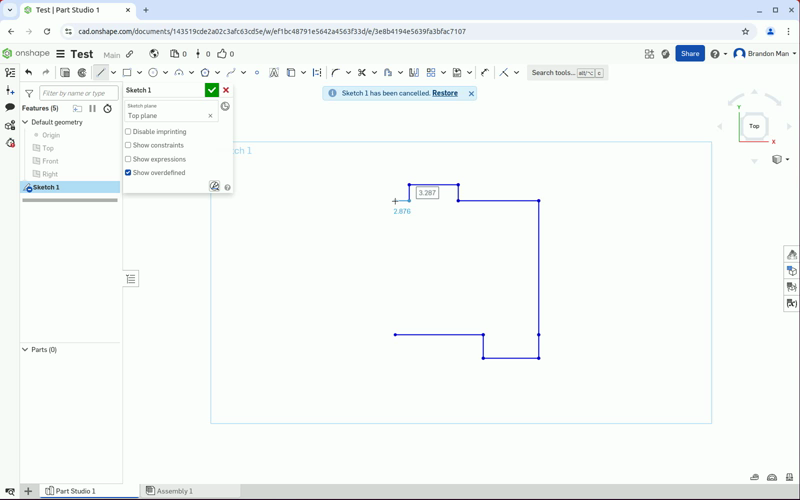
click(395, 200)
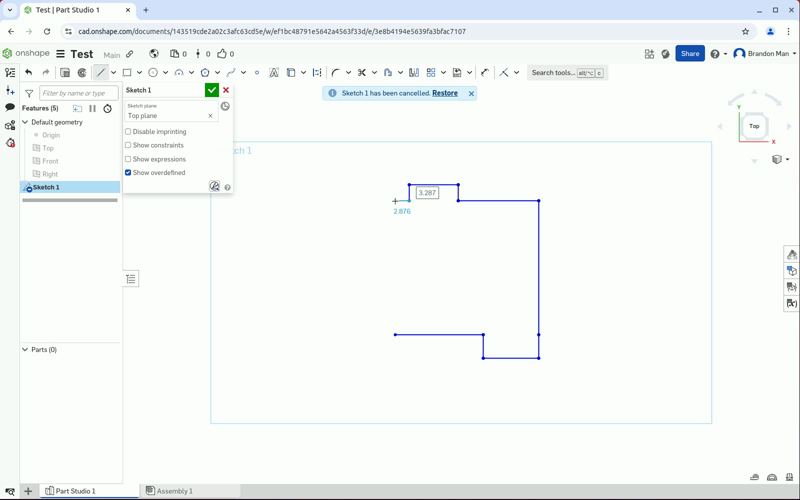
key_up(shift)
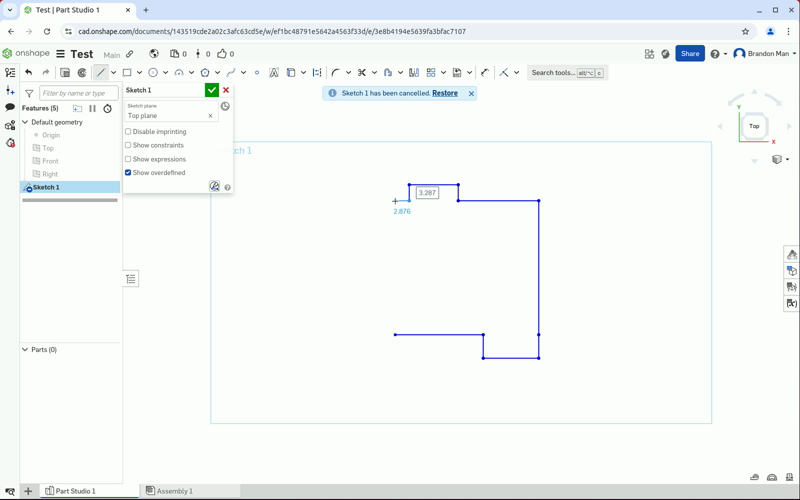
key_down(shift)
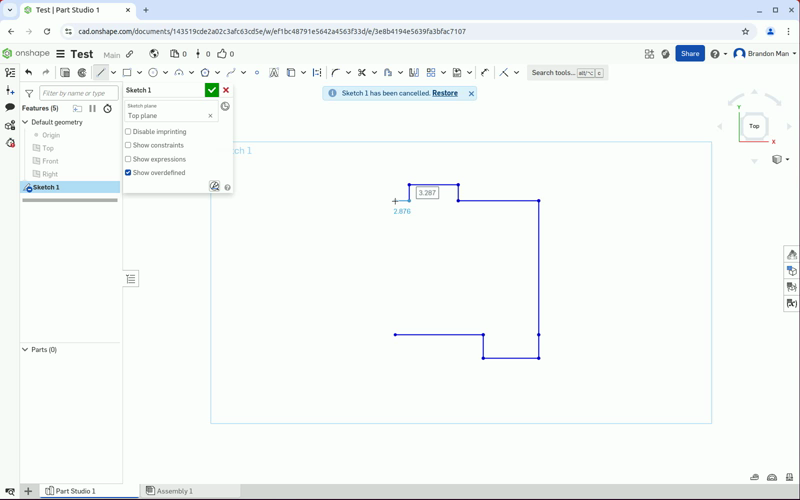
mouse_move(395, 334)
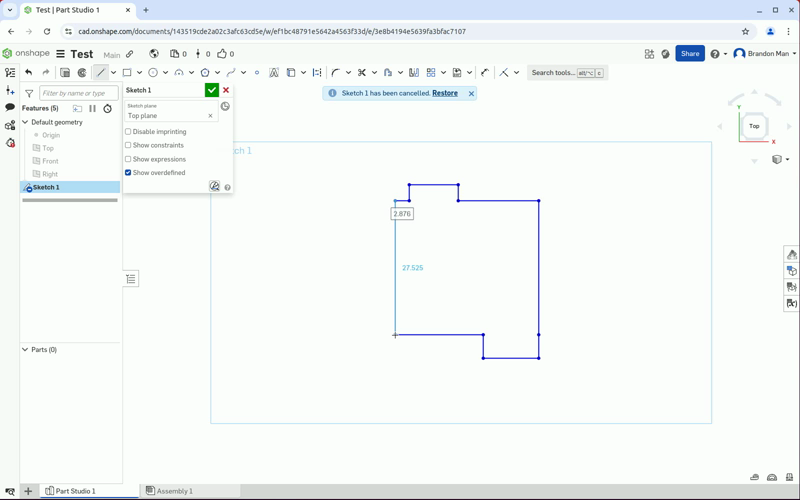
key_up(shift)
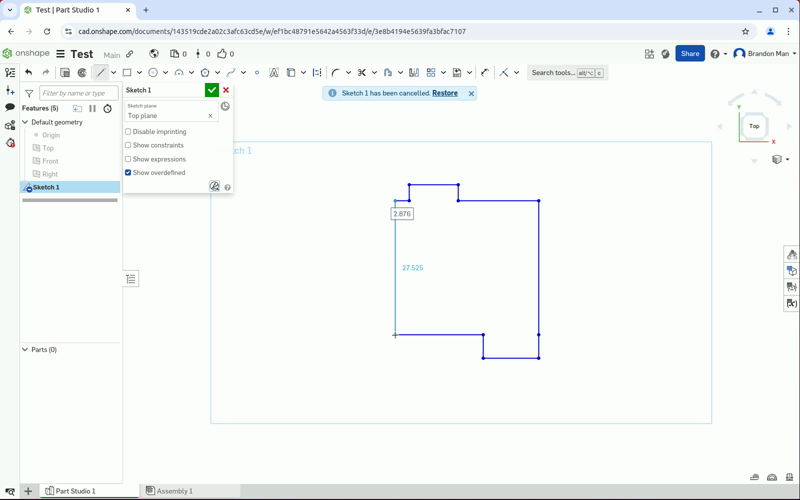
click(395, 334)
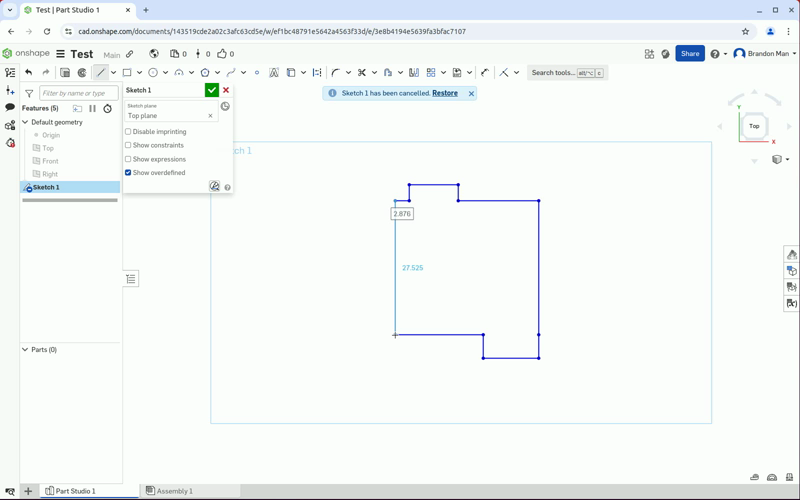
key(esc)
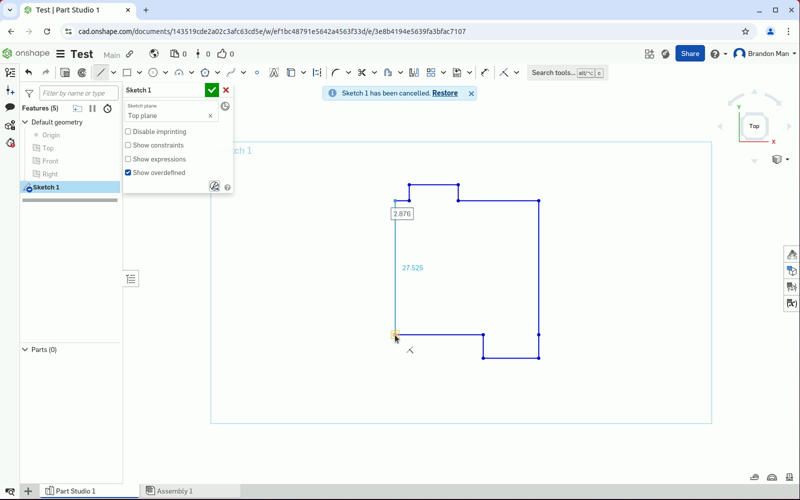
mouse_move(413, 259)
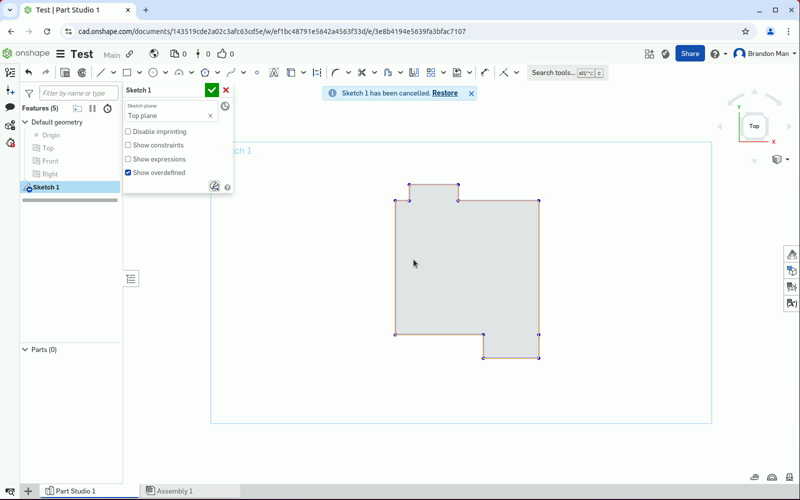
click(413, 259)
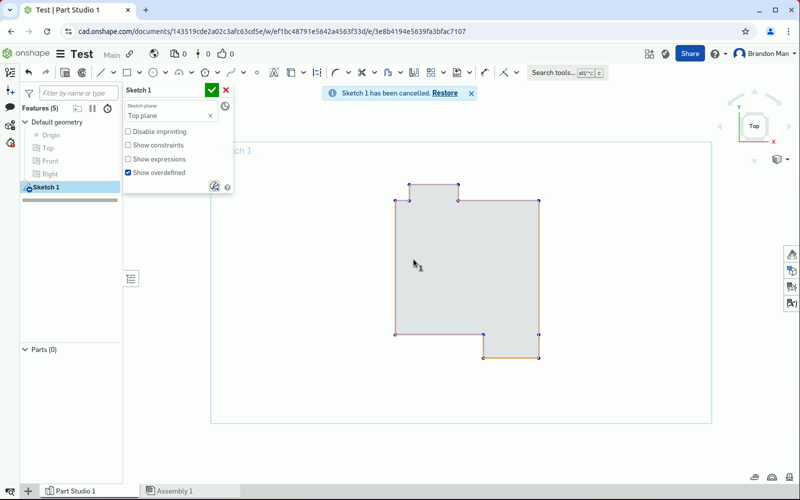
mouse_move(73, 352)
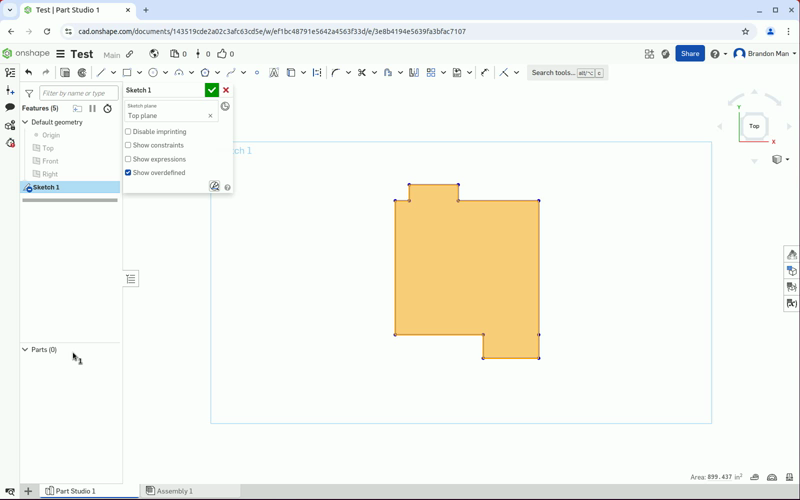
key(shift+y)
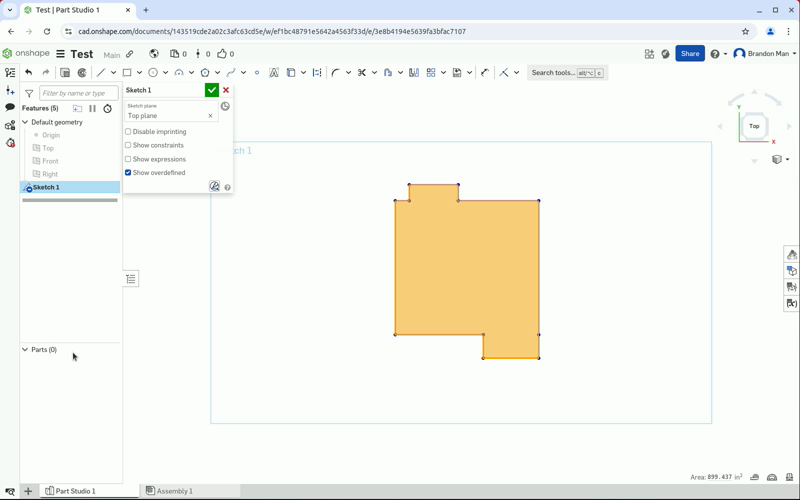
key(shift+e)
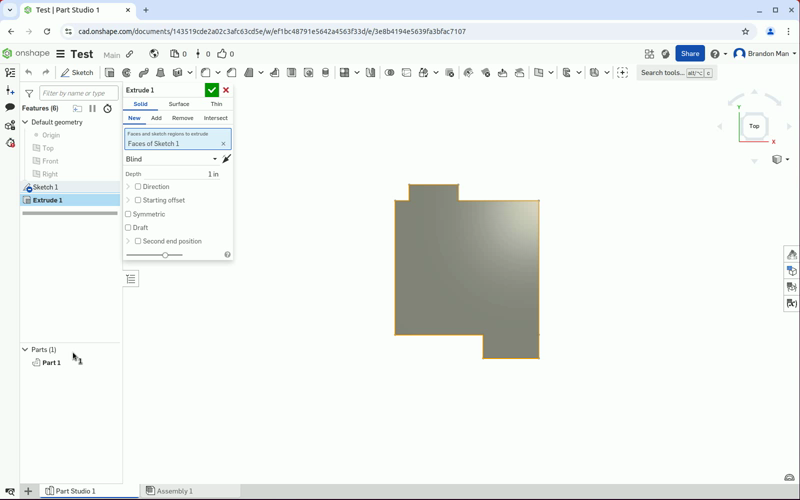
mouse_move(143, 106)
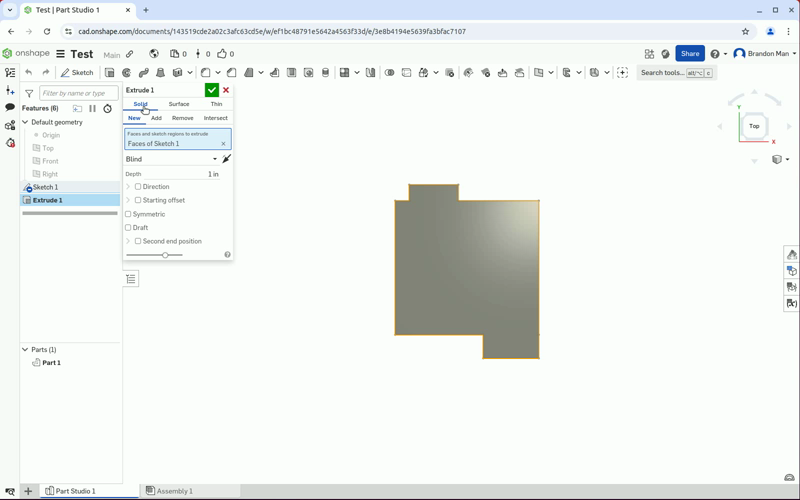
click(143, 106)
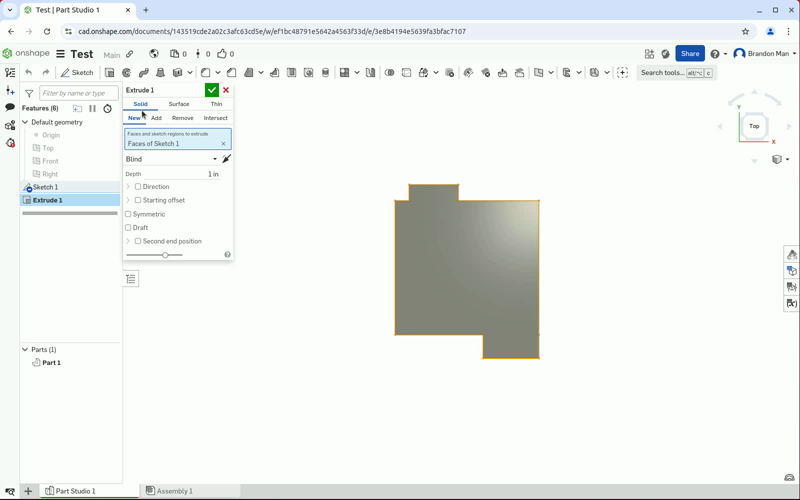
mouse_move(137, 120)
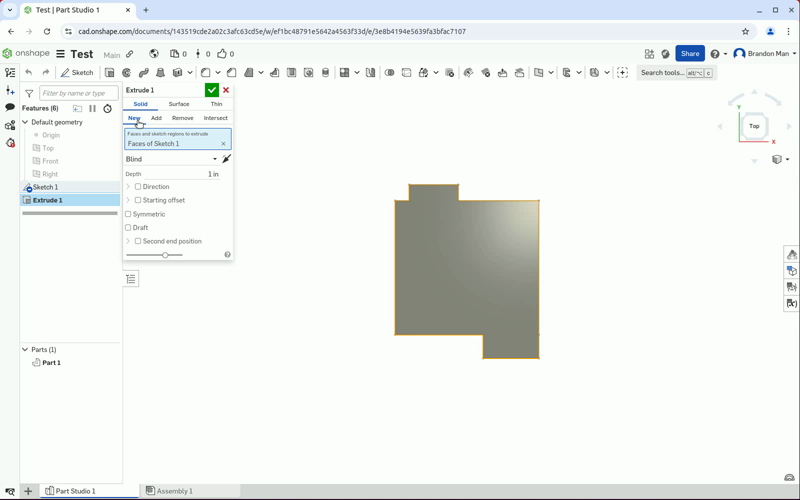
click(137, 120)
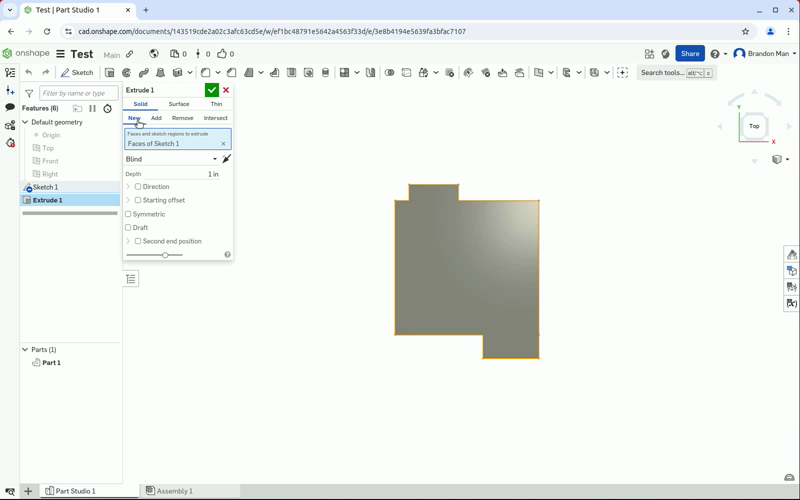
key(tab, 4)
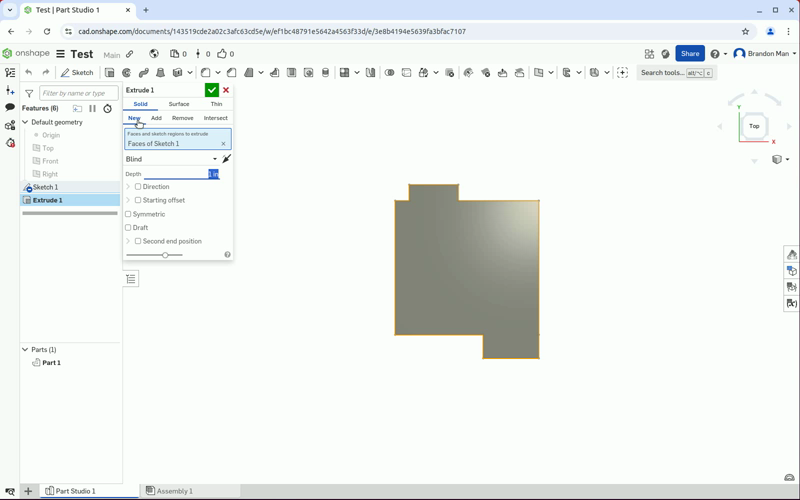
text(0.241)
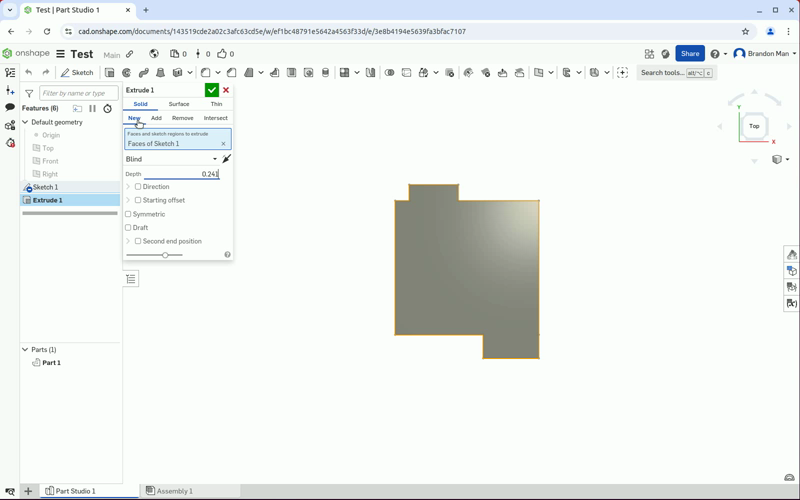
key(enter)
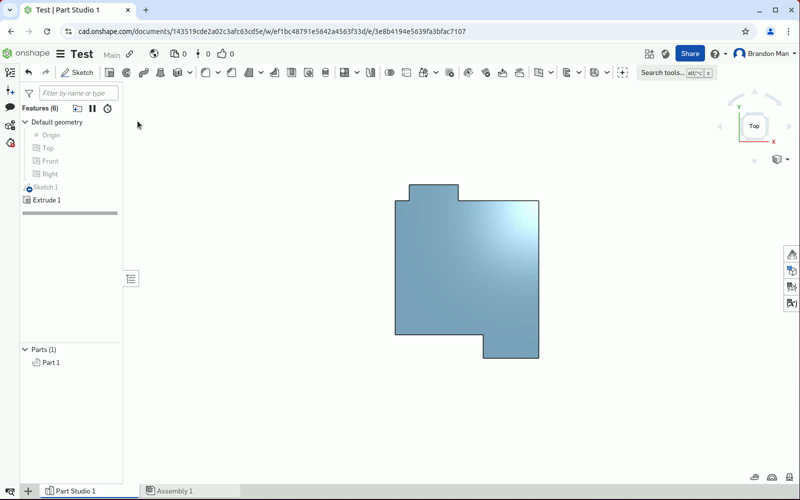
key(shift+h)
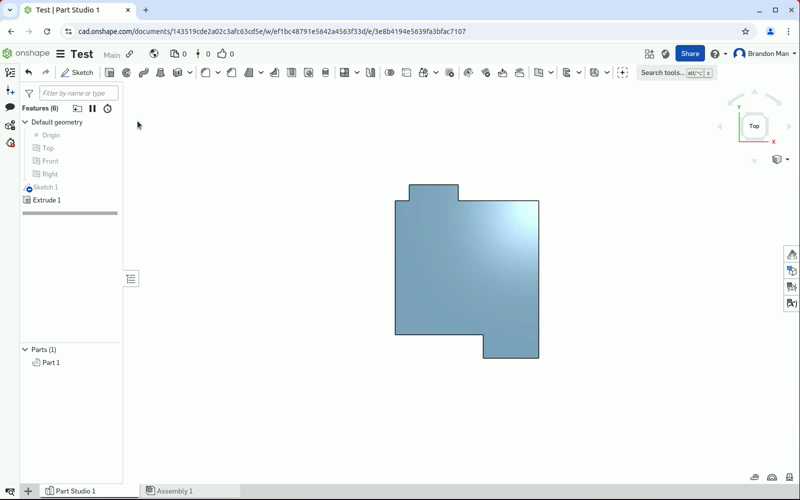
key(shift+h)
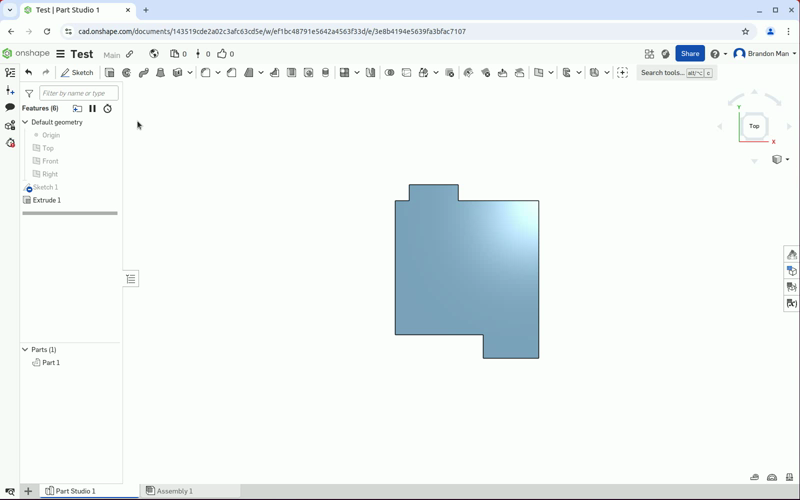
mouse_move(73, 189)
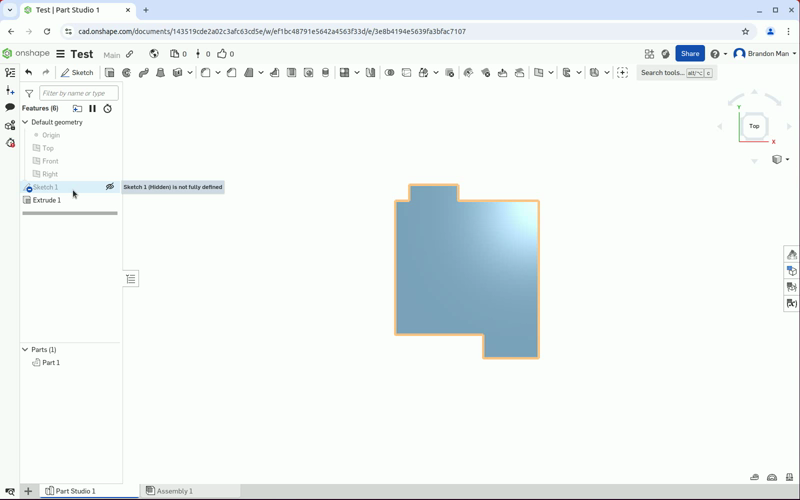
click(73, 189)
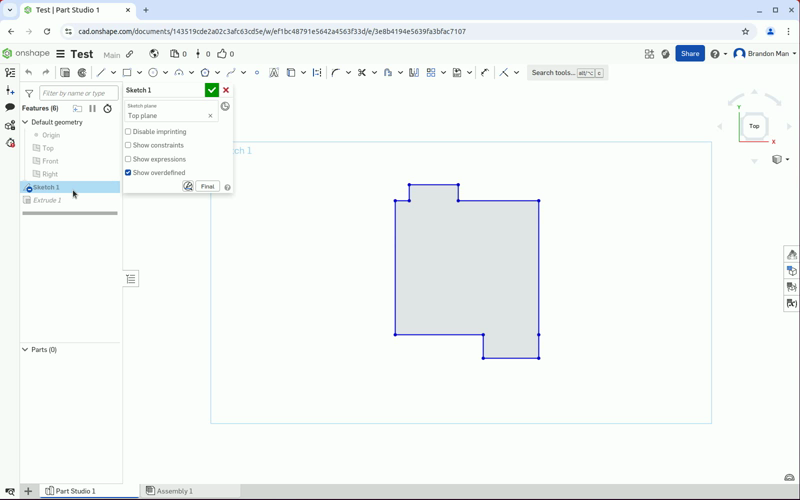
mouse_move(229, 92)
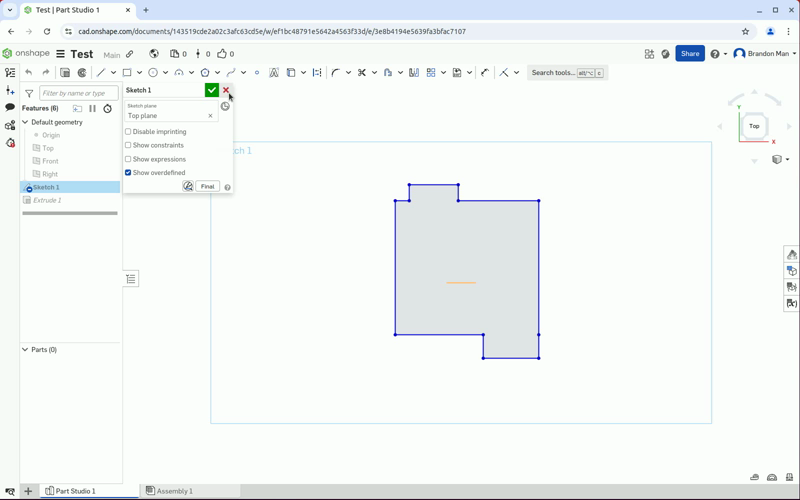
click(229, 92)
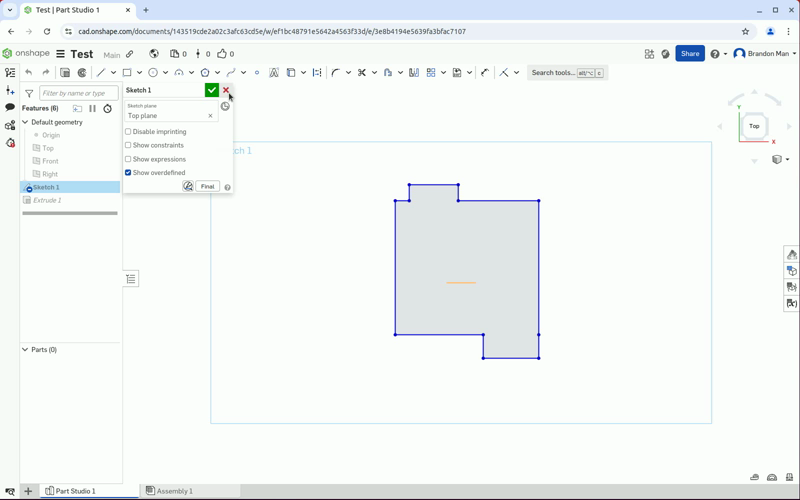
key(shift+s)
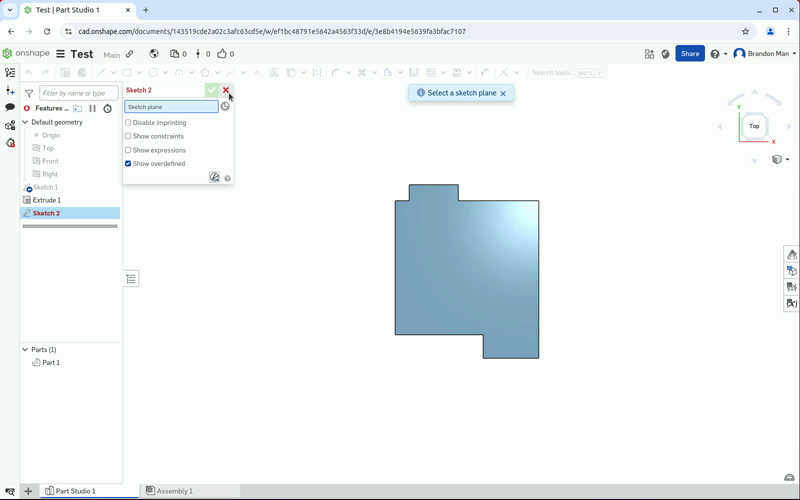
mouse_move(73, 150)
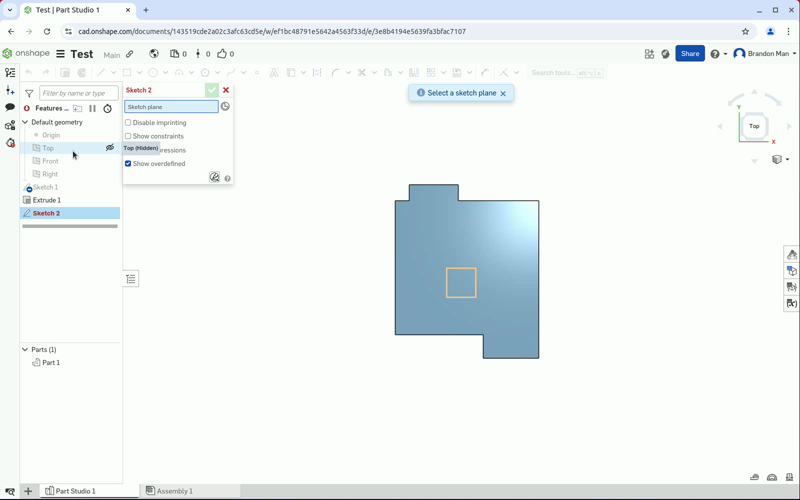
click(73, 150)
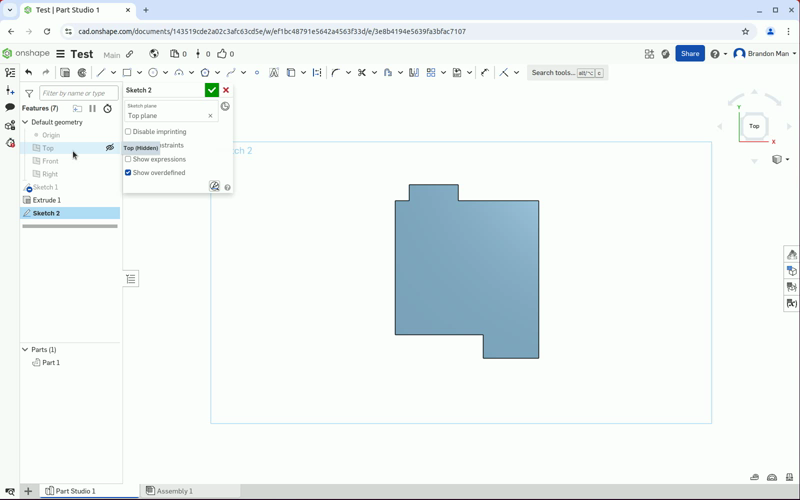
mouse_move(73, 352)
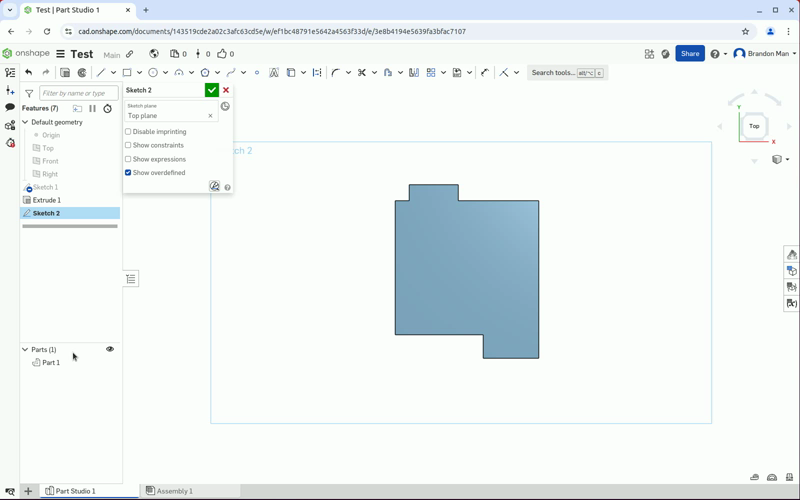
key(y)
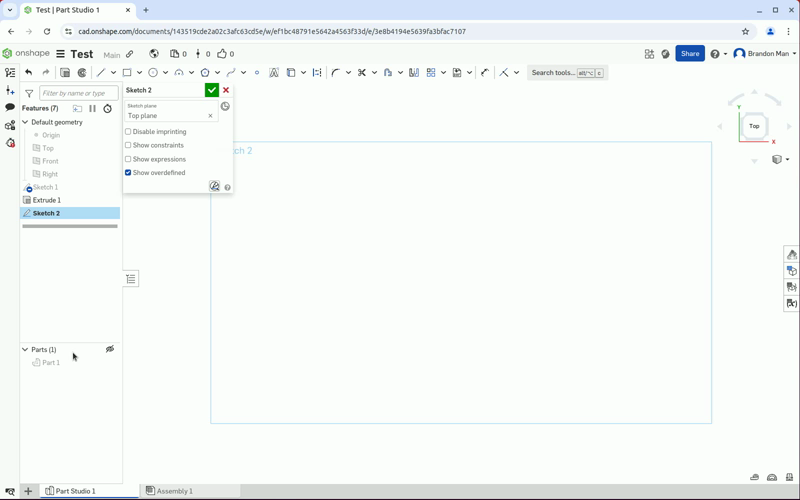
key(l)
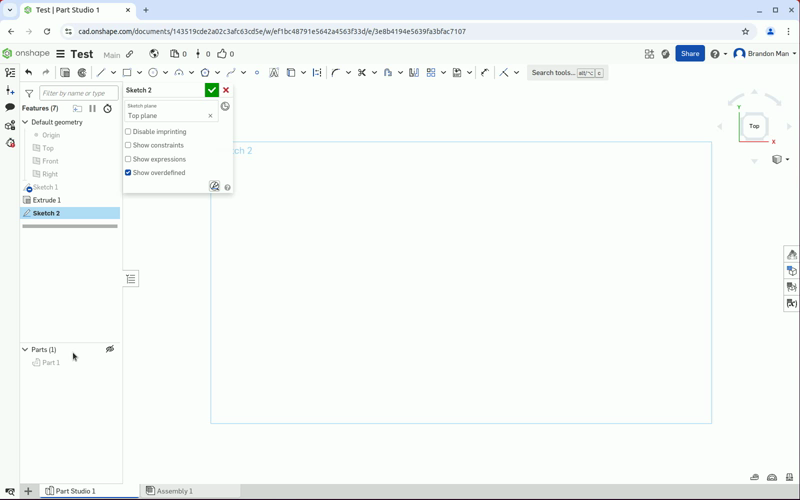
key_down(shift)
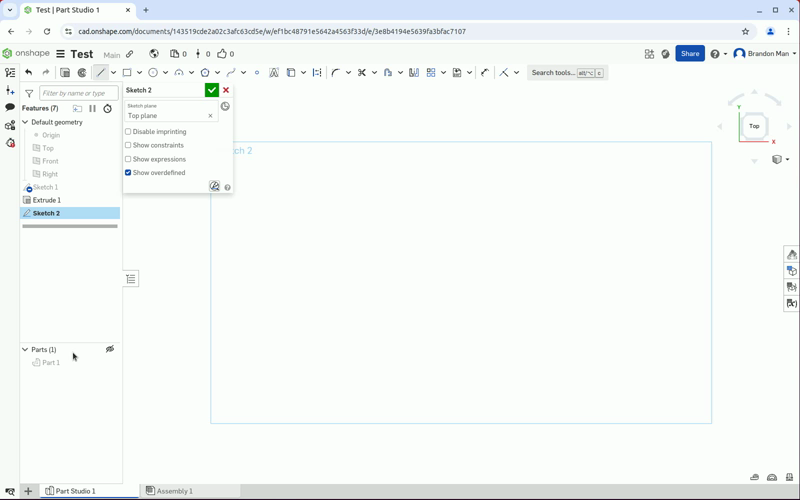
mouse_move(395, 352)
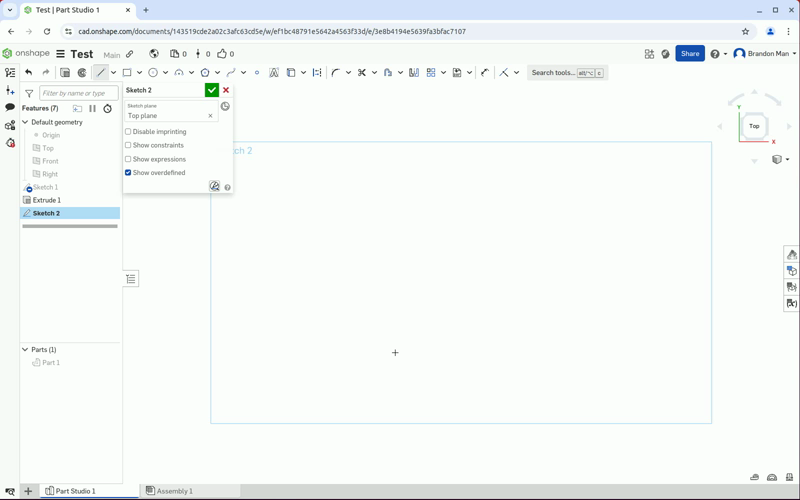
click(395, 352)
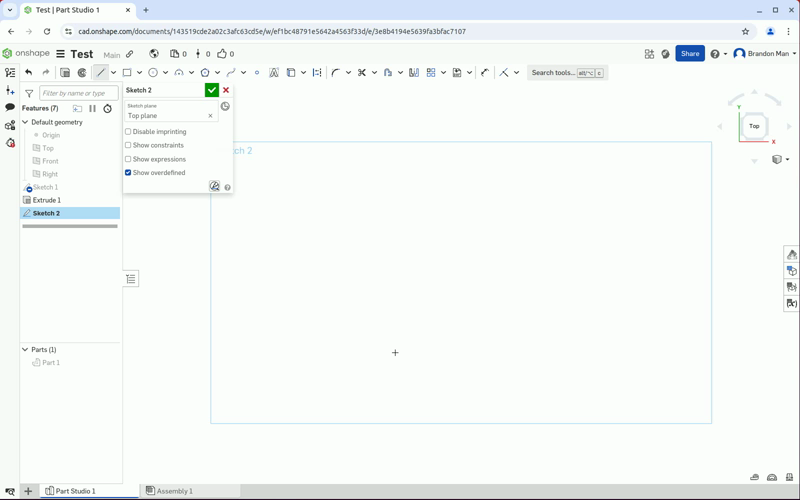
key_up(shift)
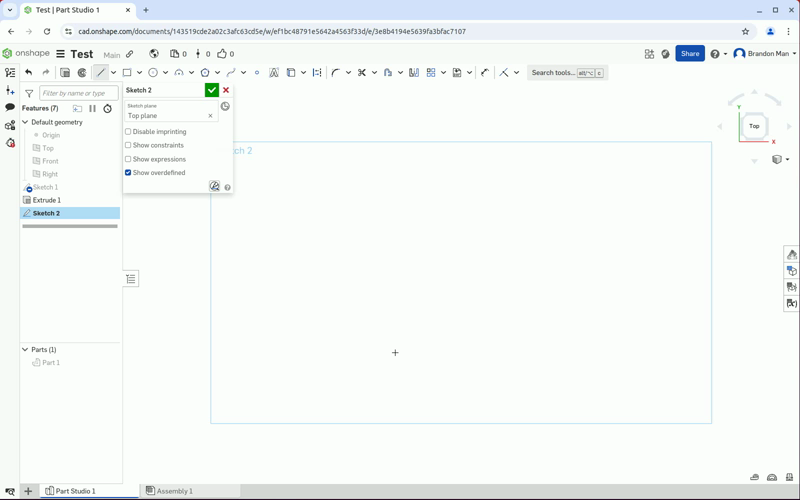
key_down(shift)
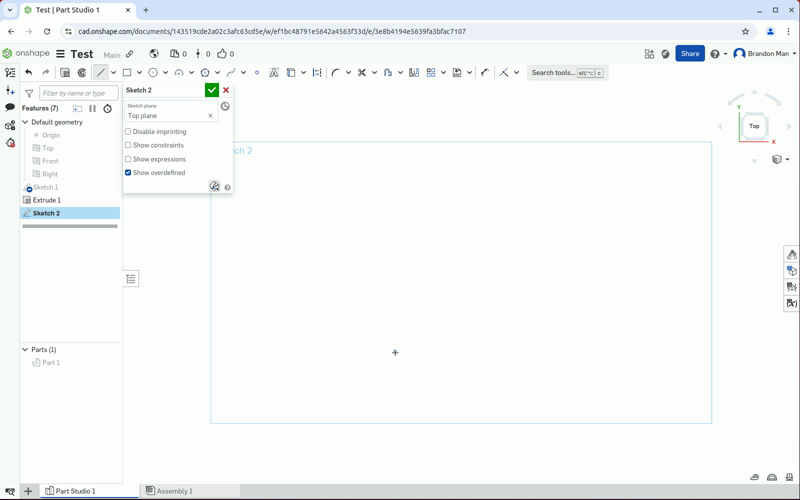
mouse_move(484, 352)
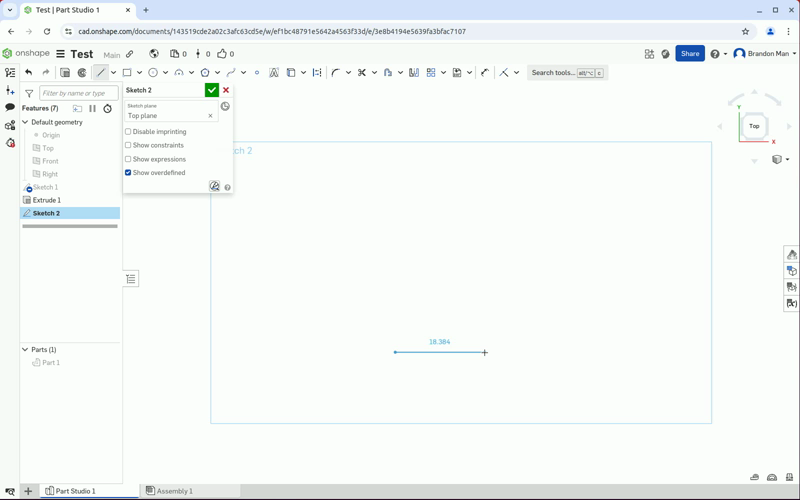
click(484, 352)
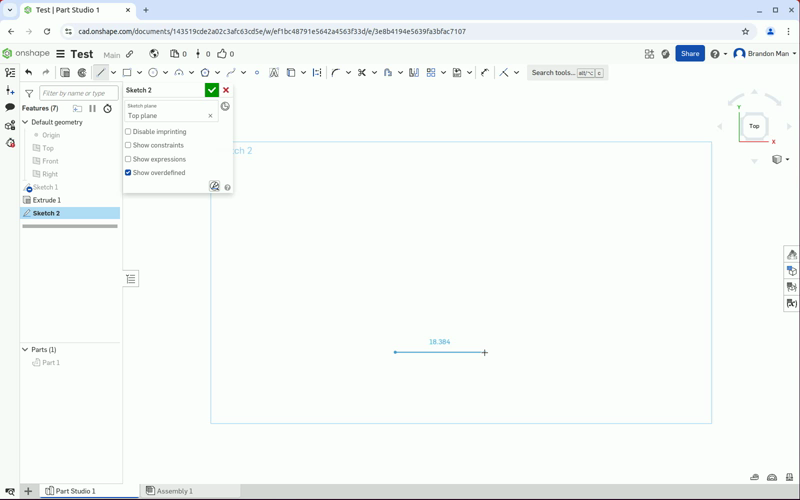
key_up(shift)
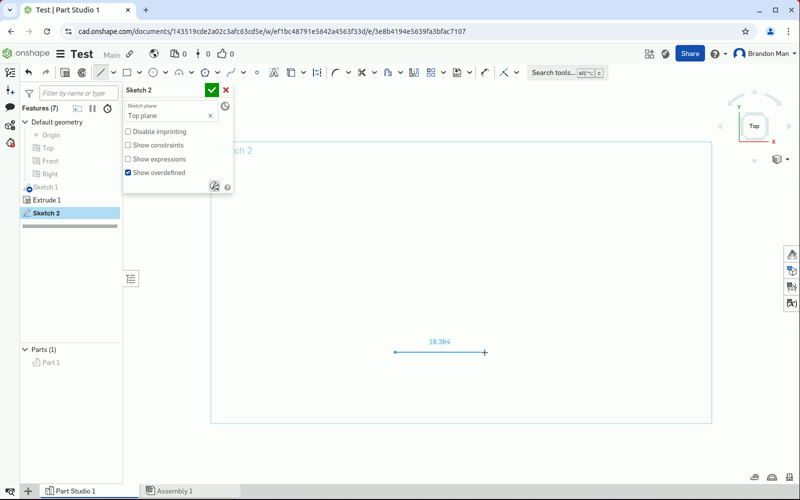
key_down(shift)
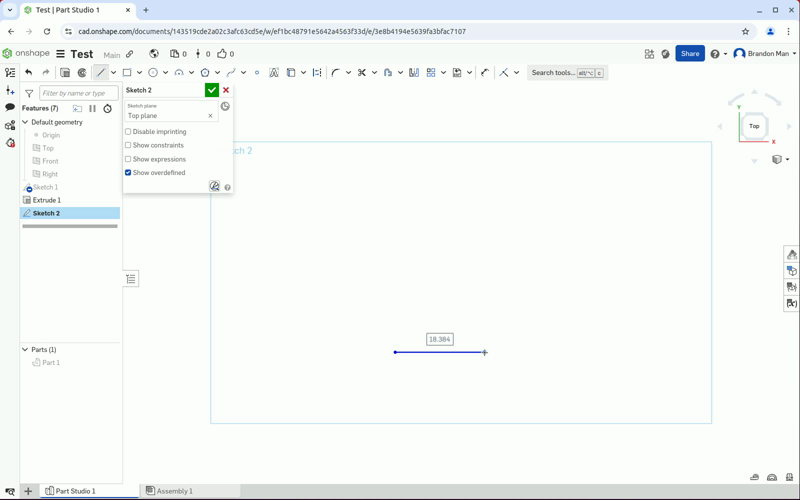
mouse_move(514, 352)
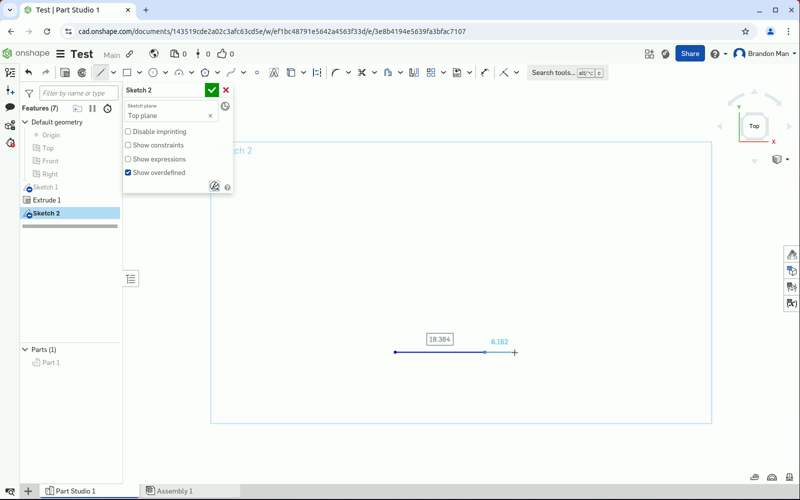
mouse_move(484, 335)
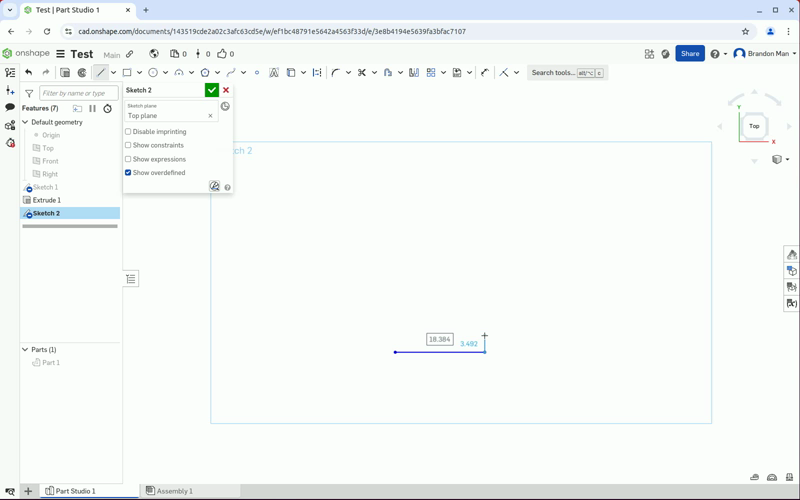
click(484, 335)
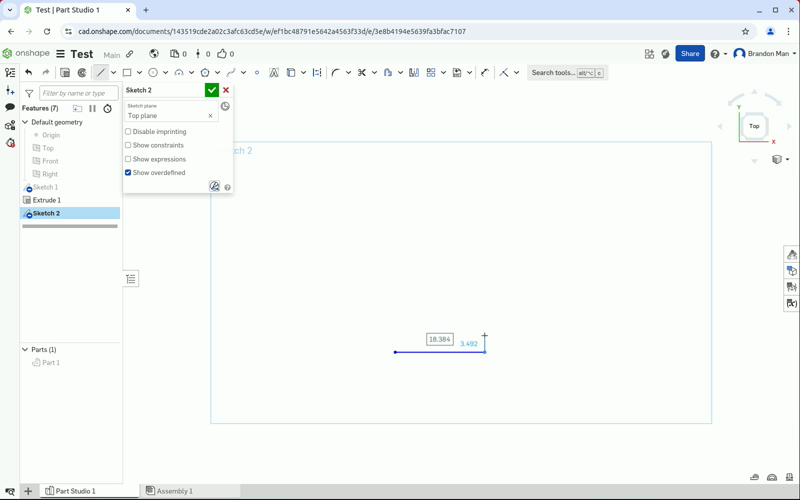
key_up(shift)
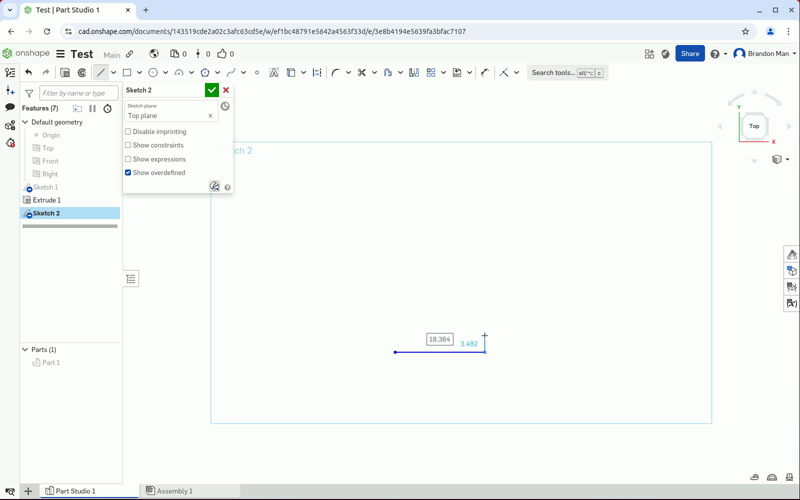
key_down(shift)
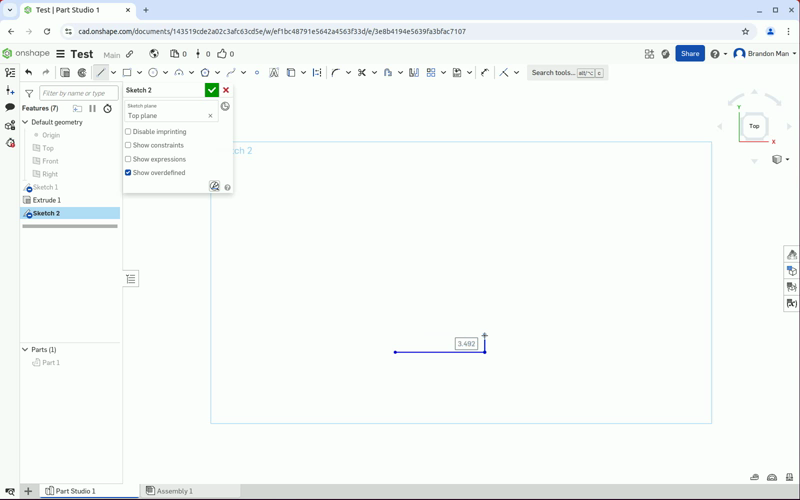
mouse_move(395, 335)
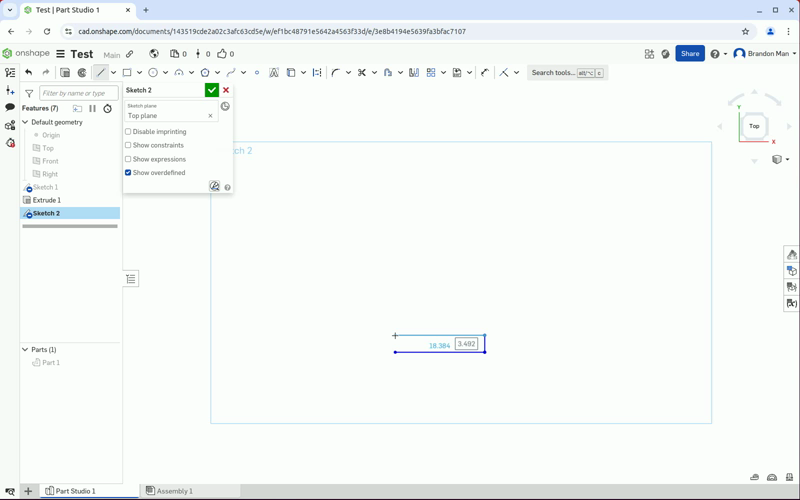
click(395, 335)
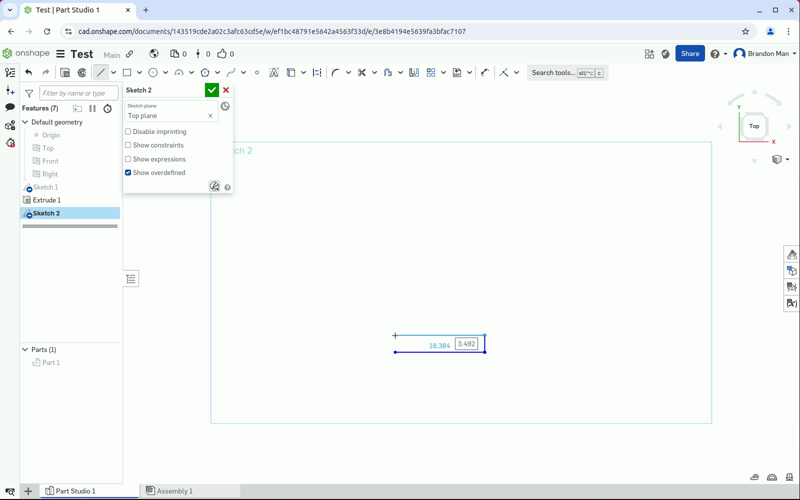
key_up(shift)
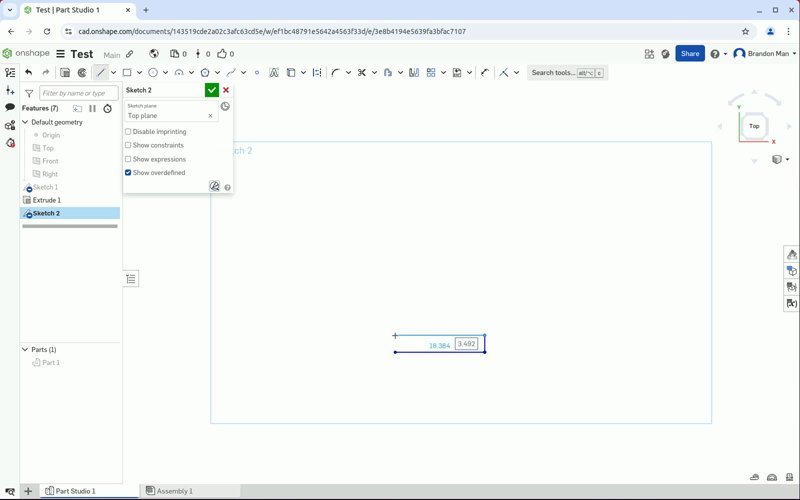
mouse_move(425, 335)
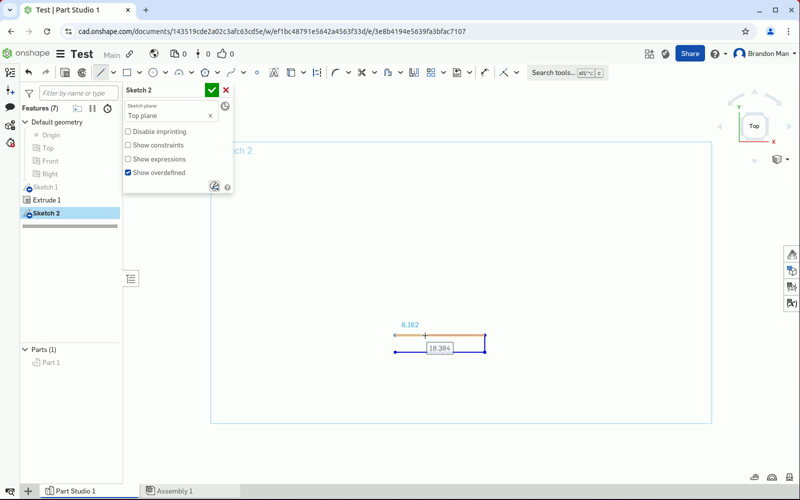
key_down(shift)
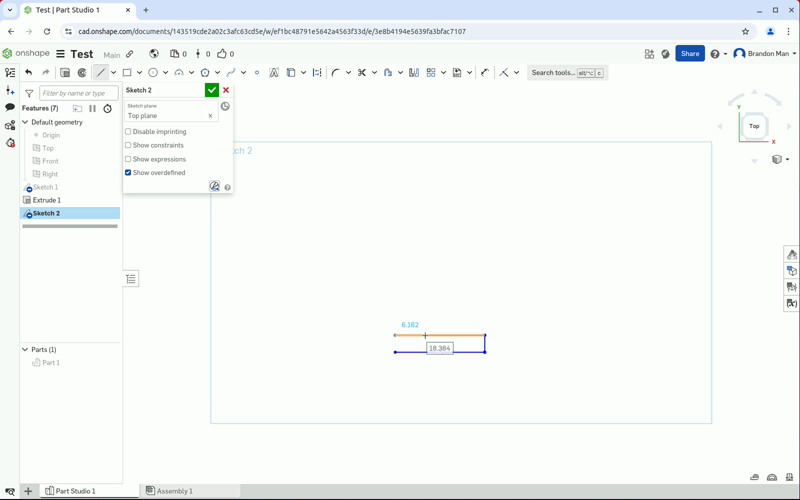
mouse_move(395, 352)
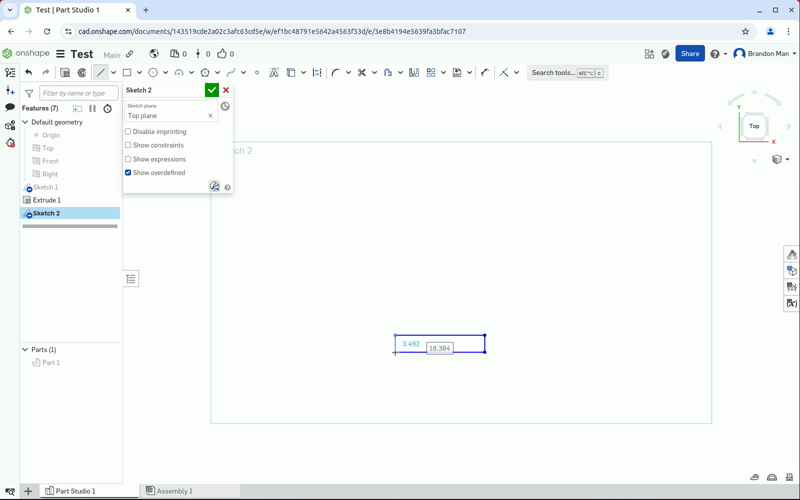
key_up(shift)
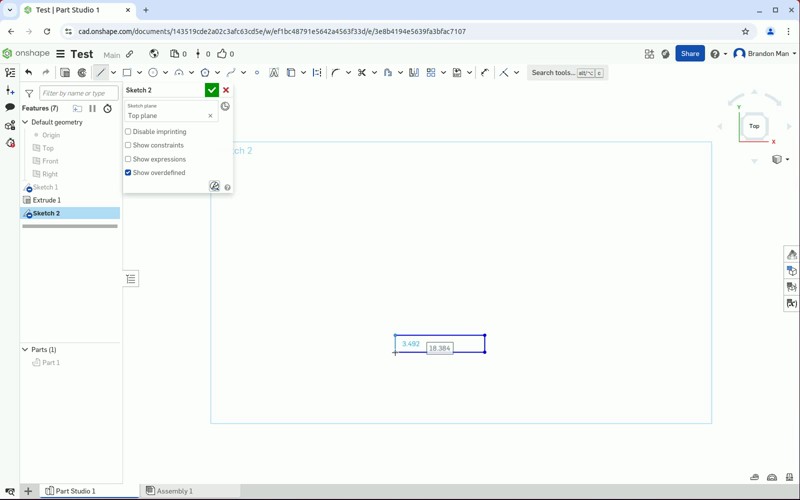
click(395, 352)
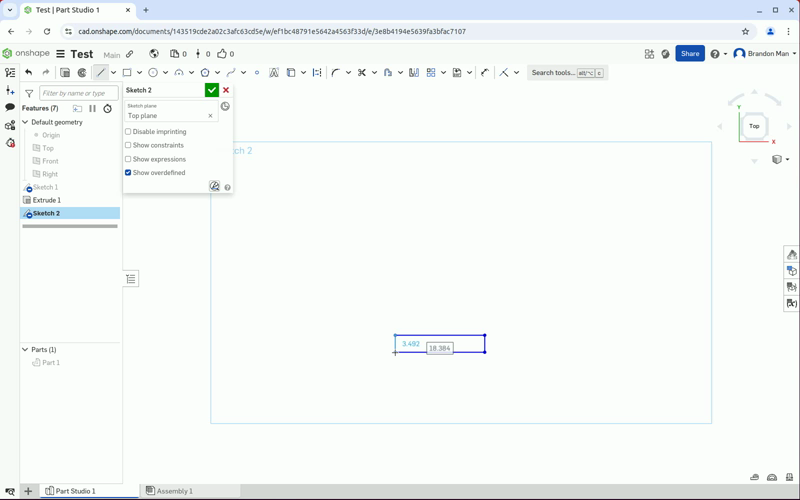
key(esc)
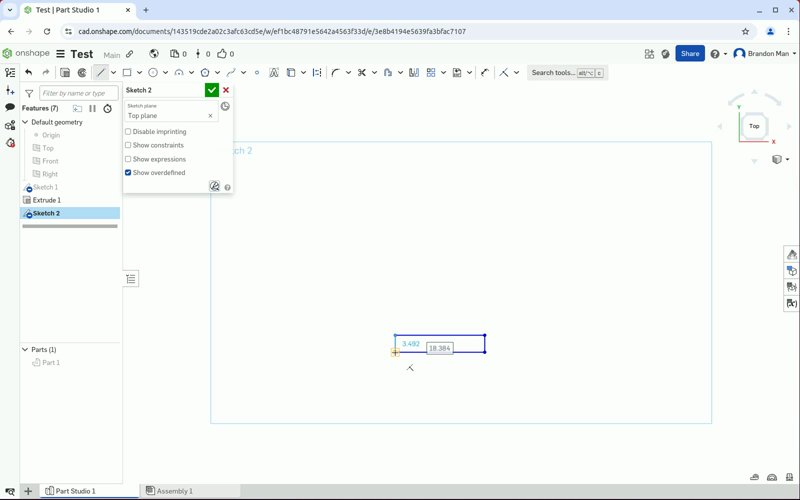
mouse_move(407, 346)
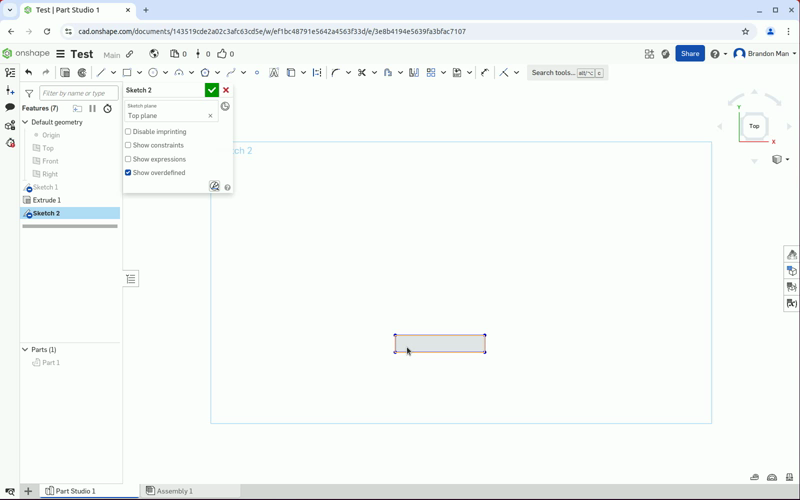
scroll(6)
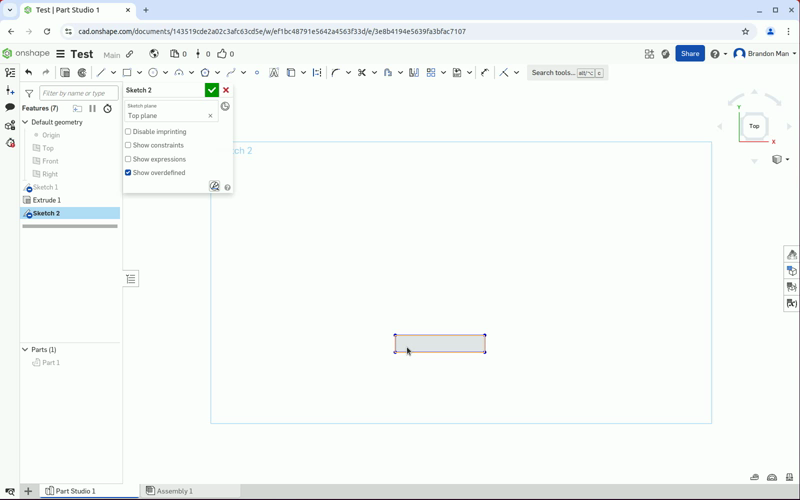
scroll(6)
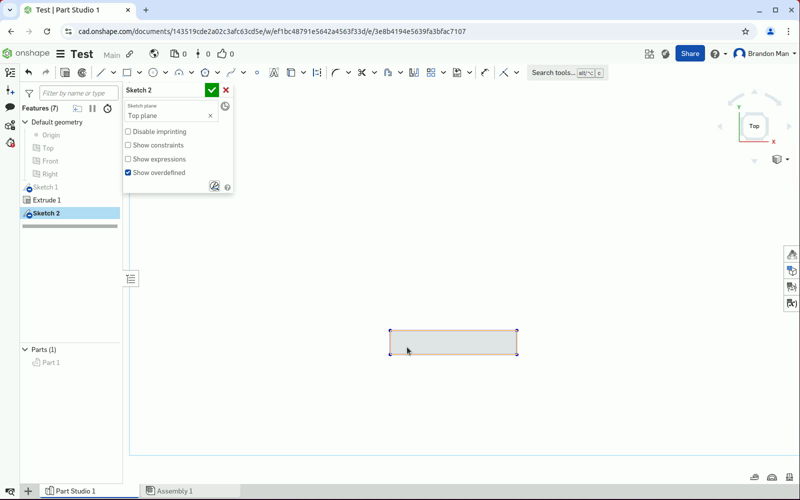
scroll(6)
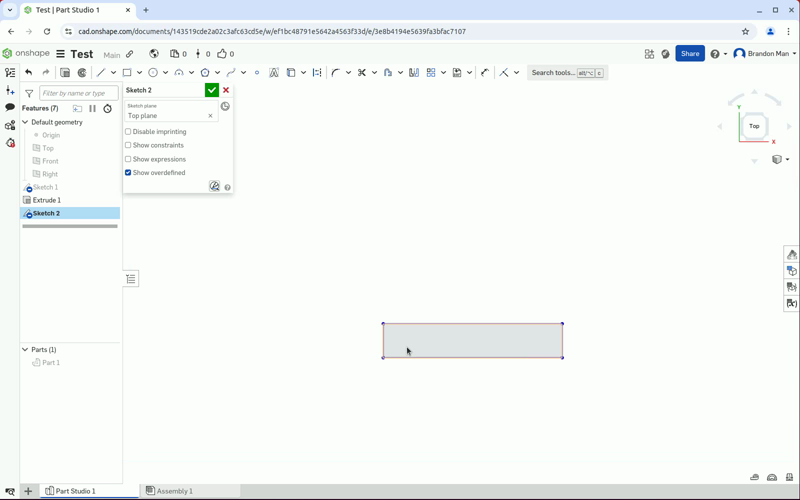
scroll(6)
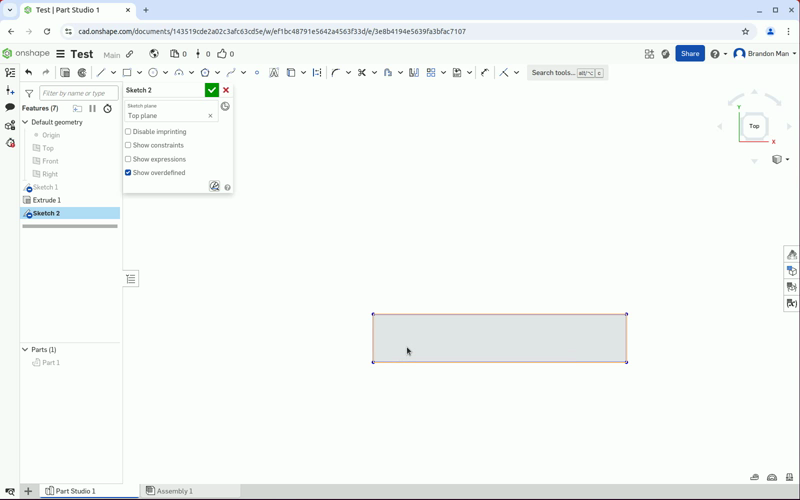
scroll(6)
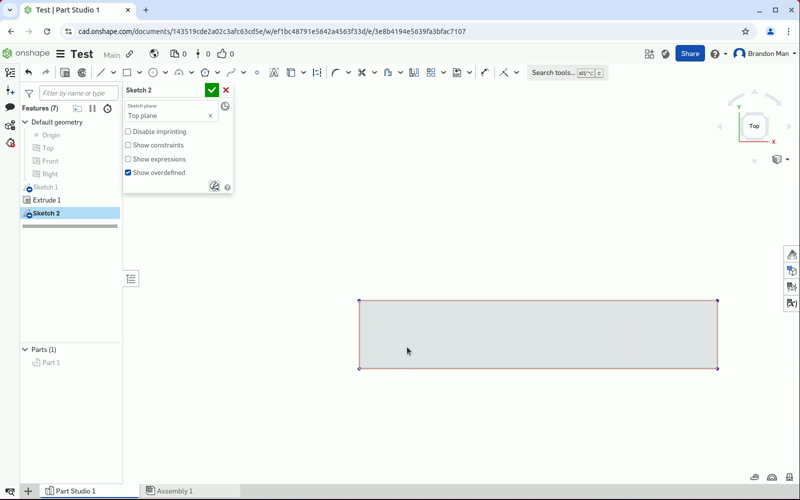
scroll(6)
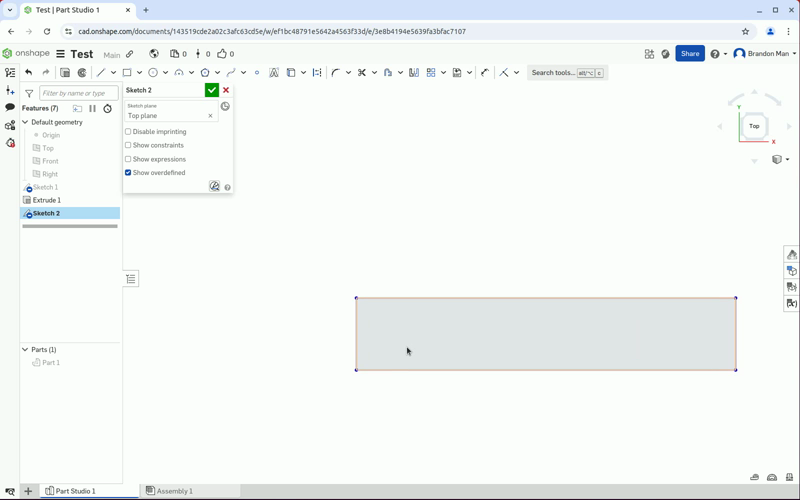
scroll(6)
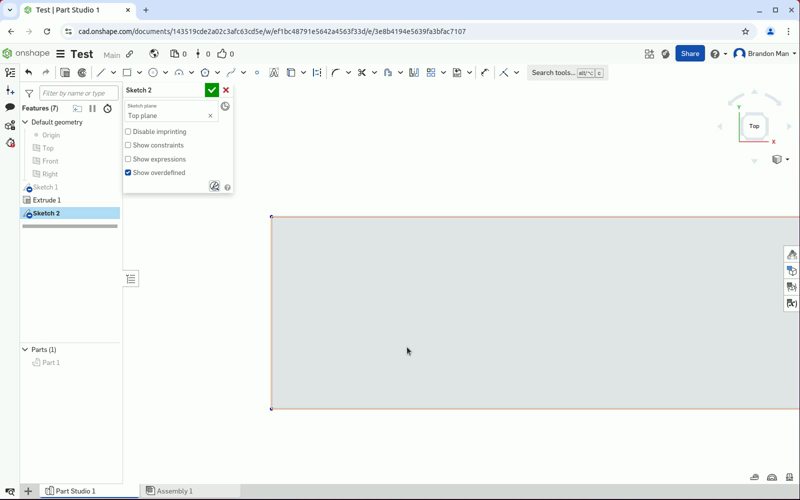
click(407, 346)
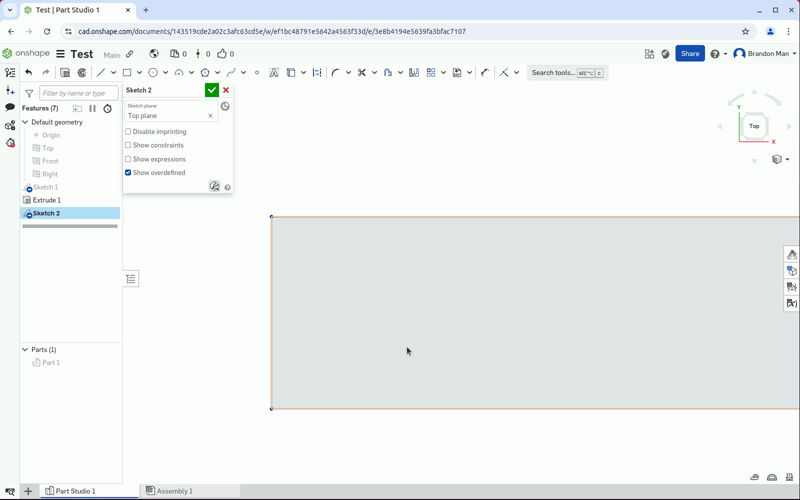
scroll(-6)
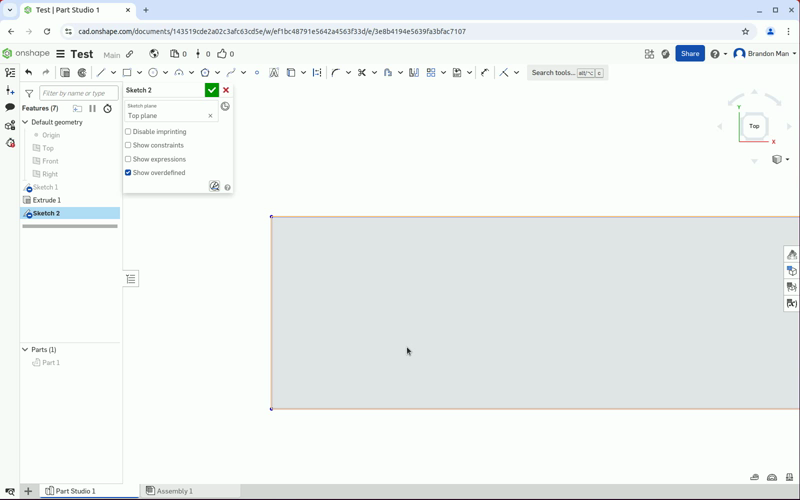
scroll(-6)
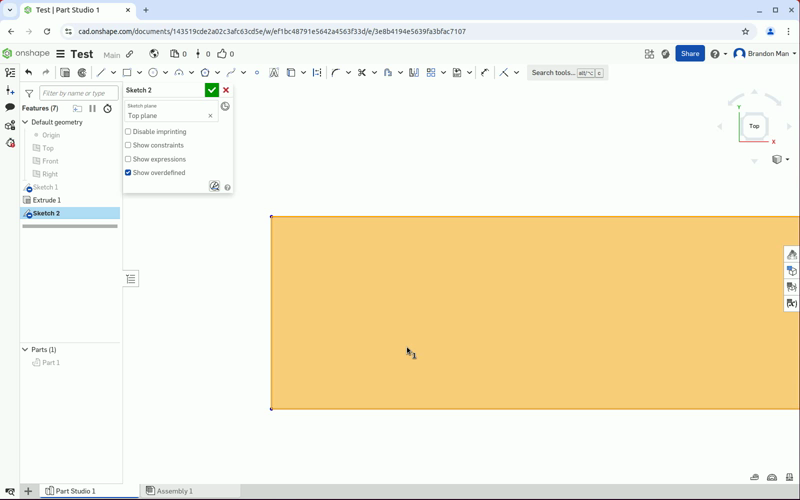
scroll(-6)
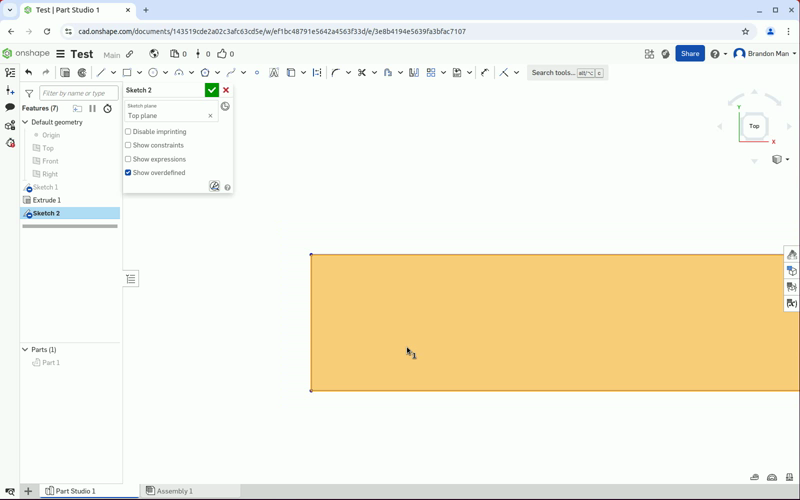
scroll(-6)
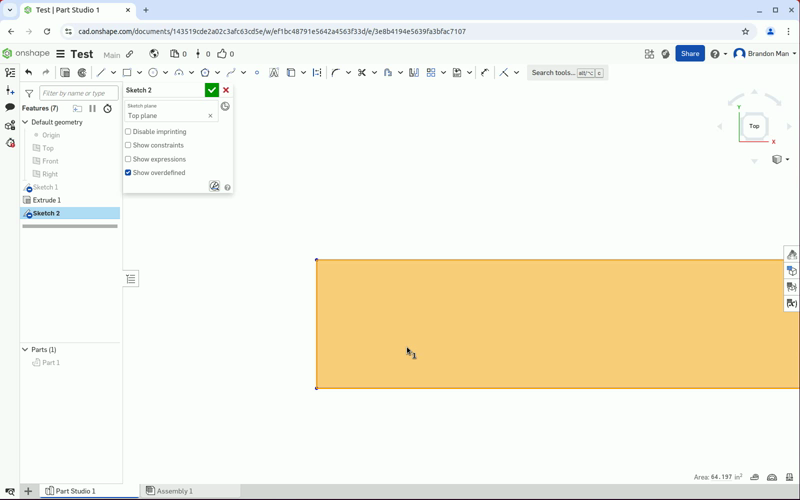
scroll(-6)
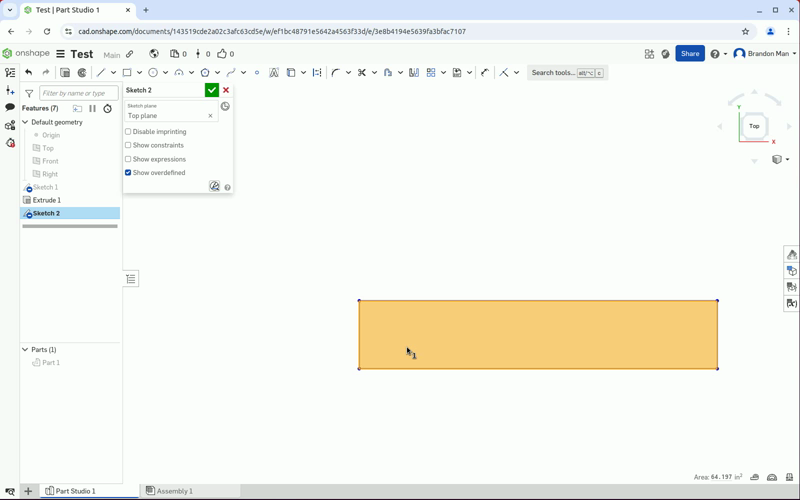
scroll(-6)
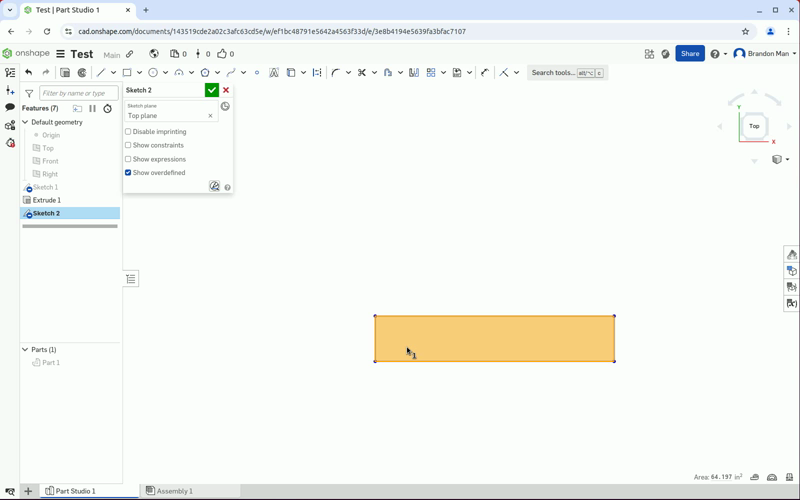
scroll(-6)
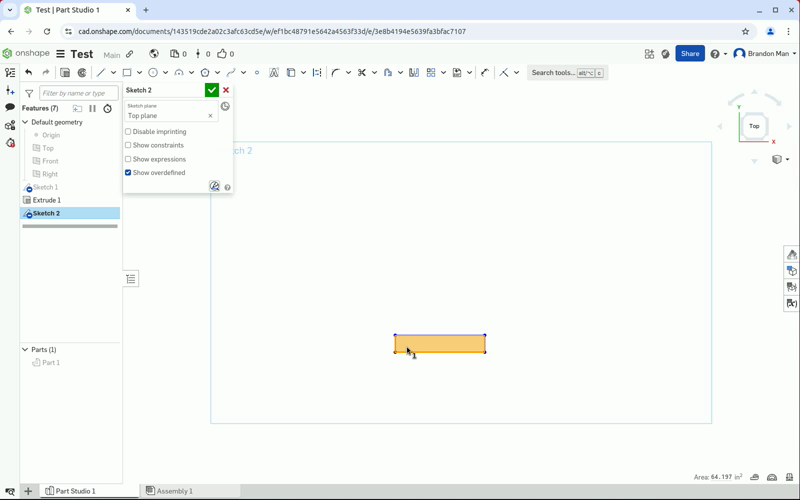
mouse_move(73, 352)
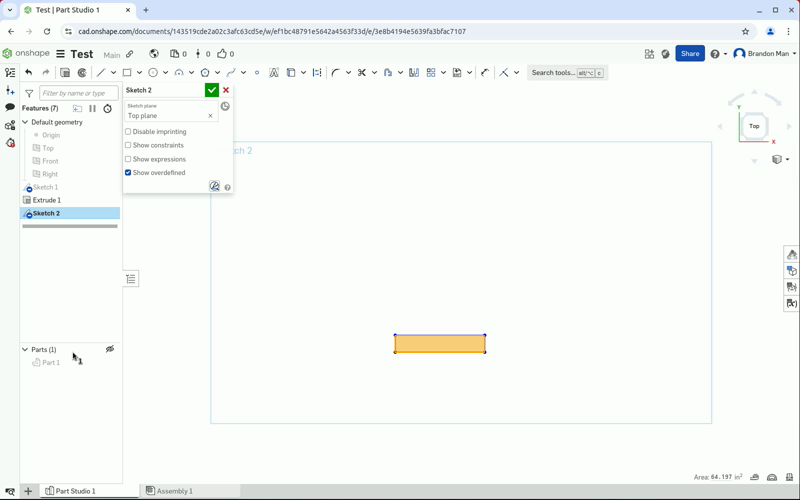
key(shift+y)
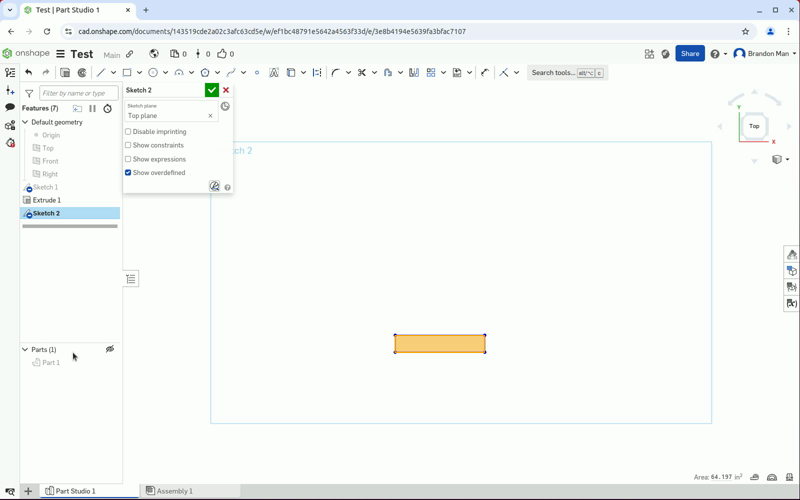
key(shift+e)
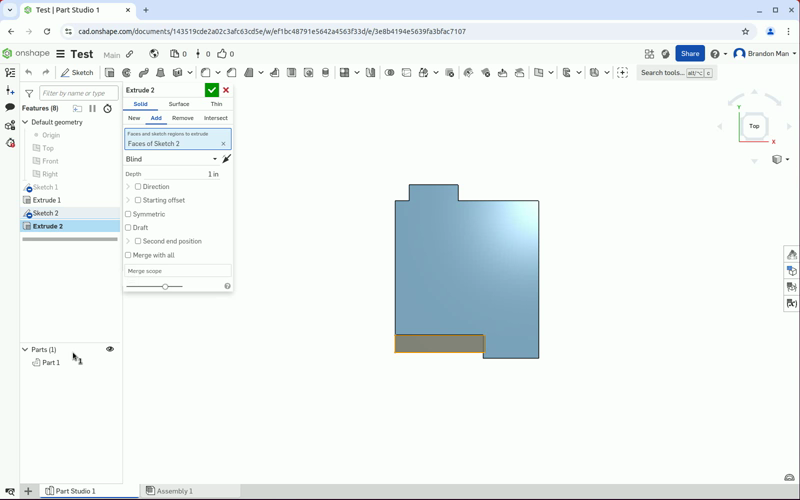
mouse_move(143, 106)
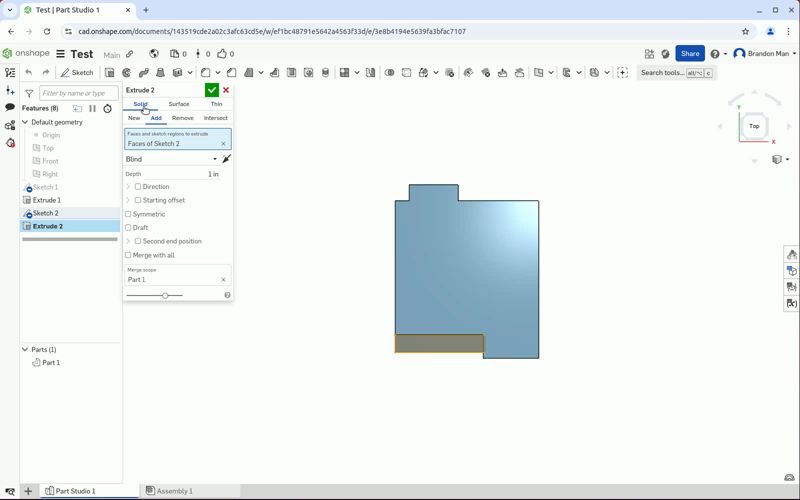
click(143, 106)
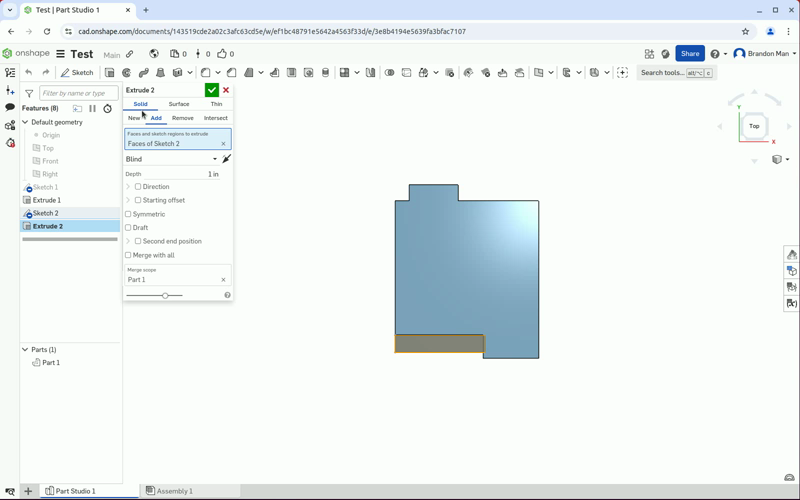
mouse_move(137, 120)
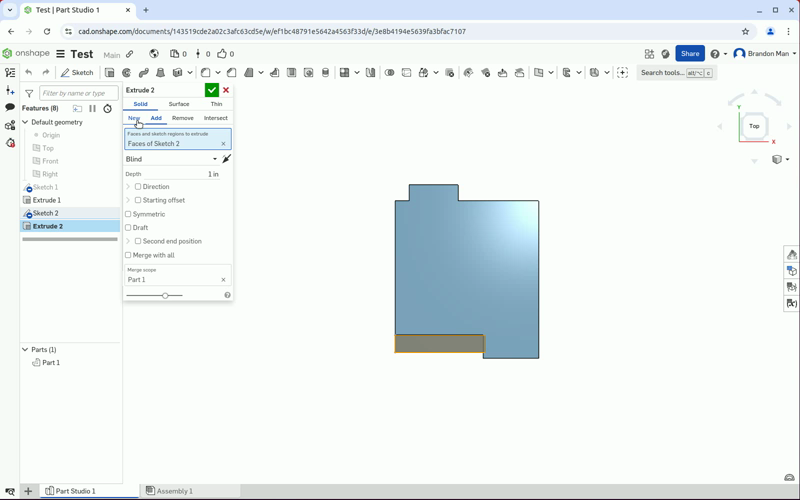
click(137, 120)
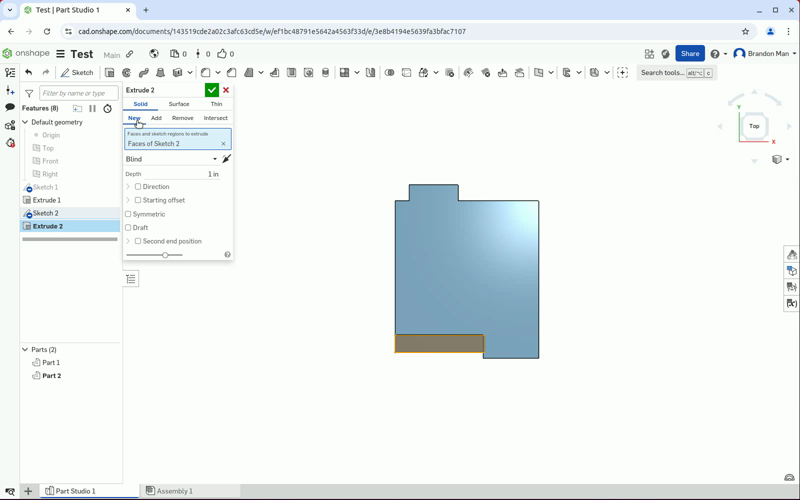
key(tab, 4)
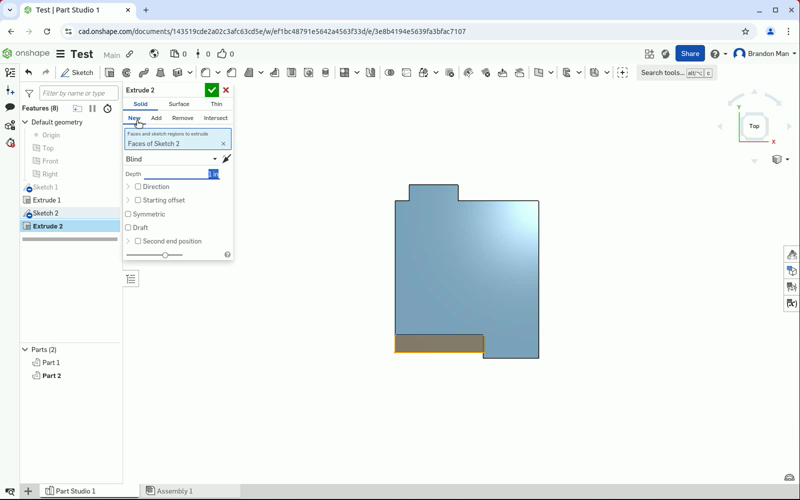
text(23.108)
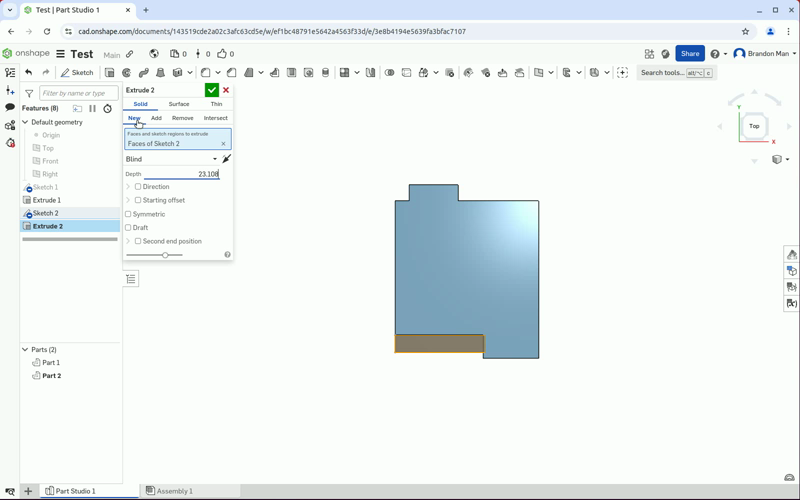
key(enter)
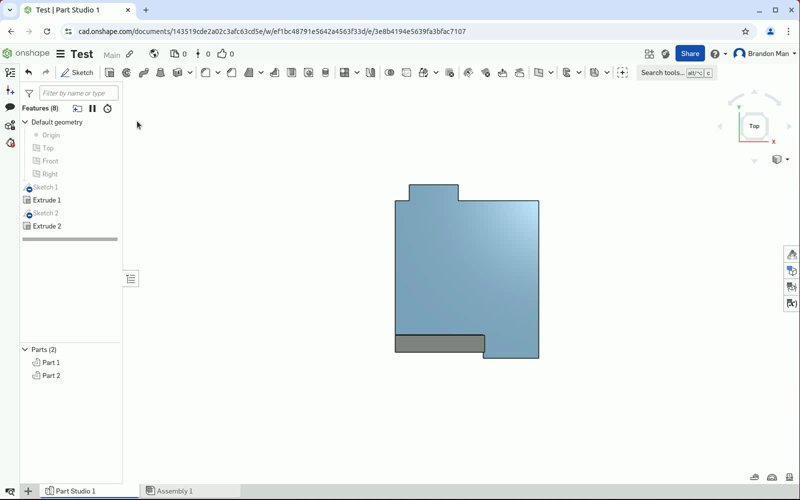
key(shift+h)
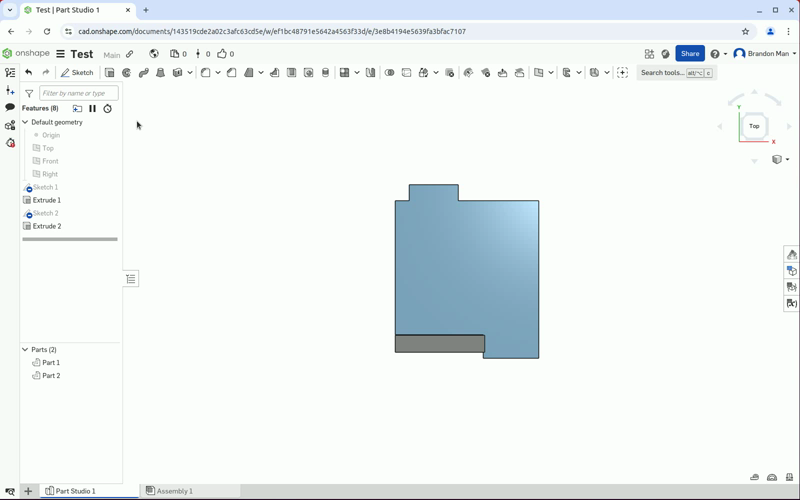
key(shift+h)
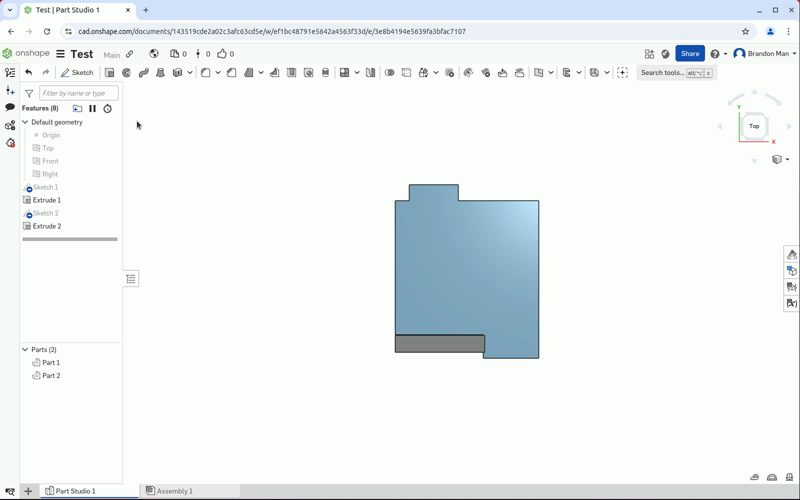
mouse_move(73, 189)
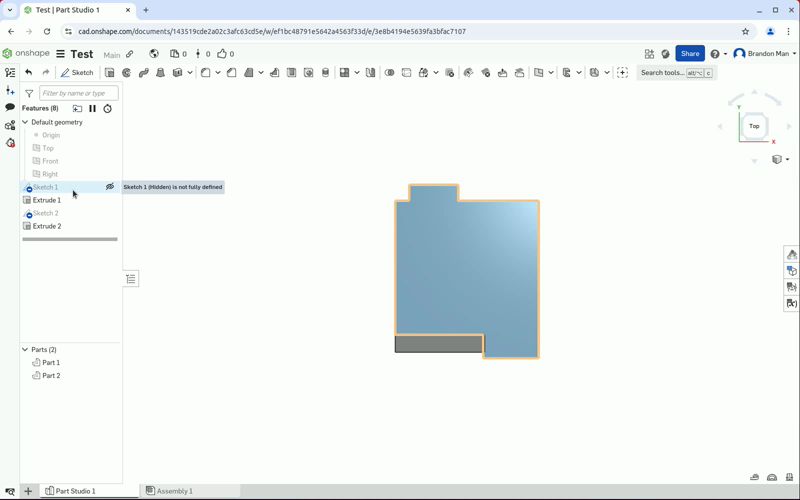
click(73, 189)
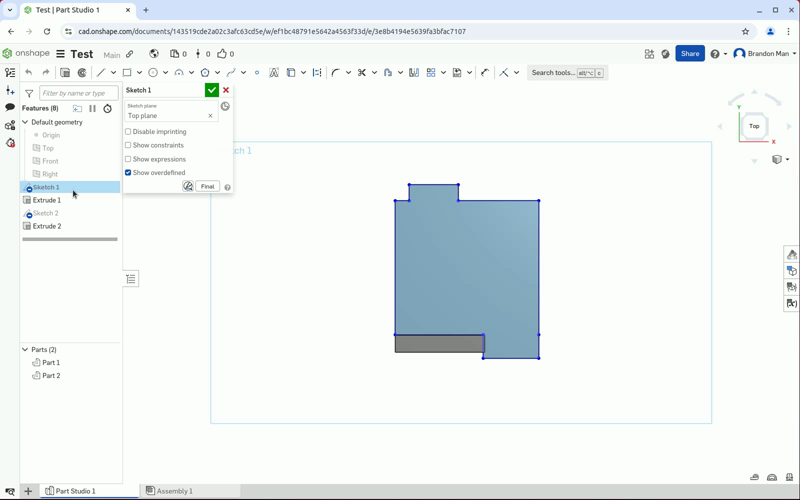
mouse_move(229, 92)
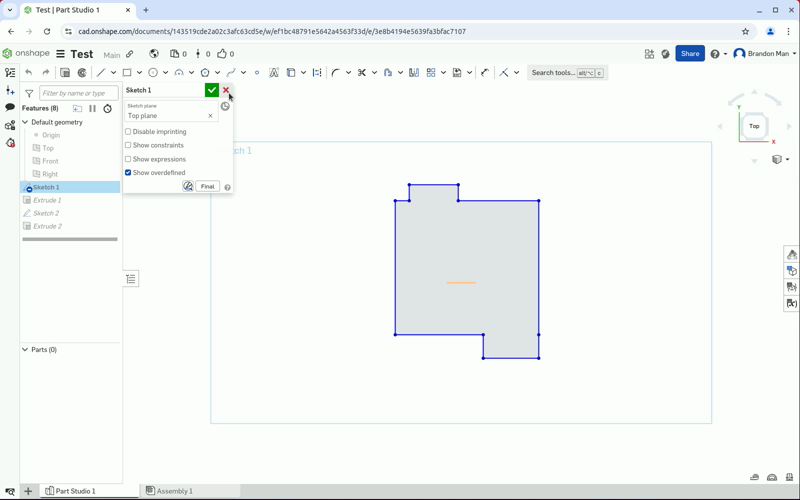
click(229, 92)
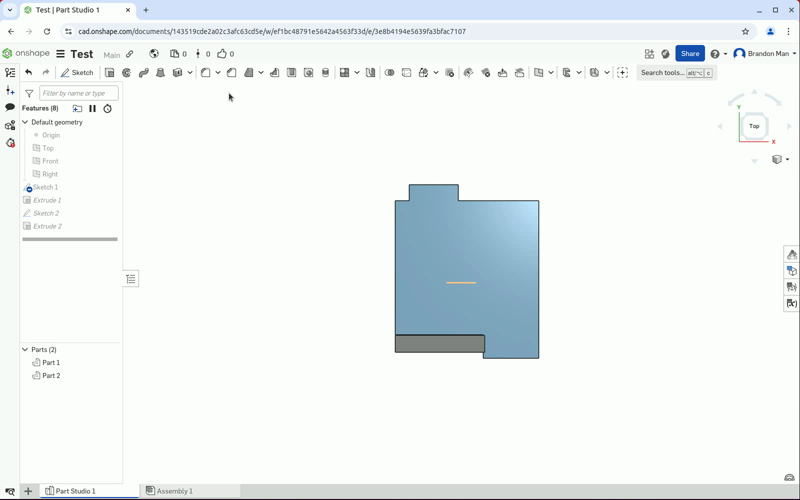
mouse_move(541, 75)
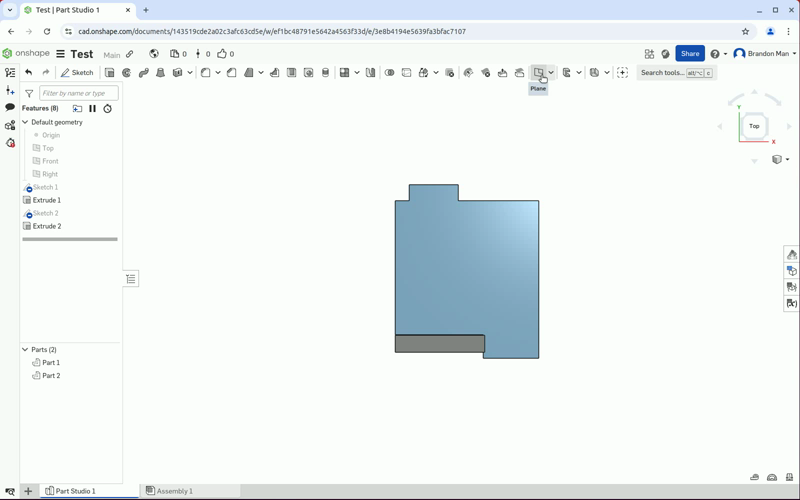
click(541, 75)
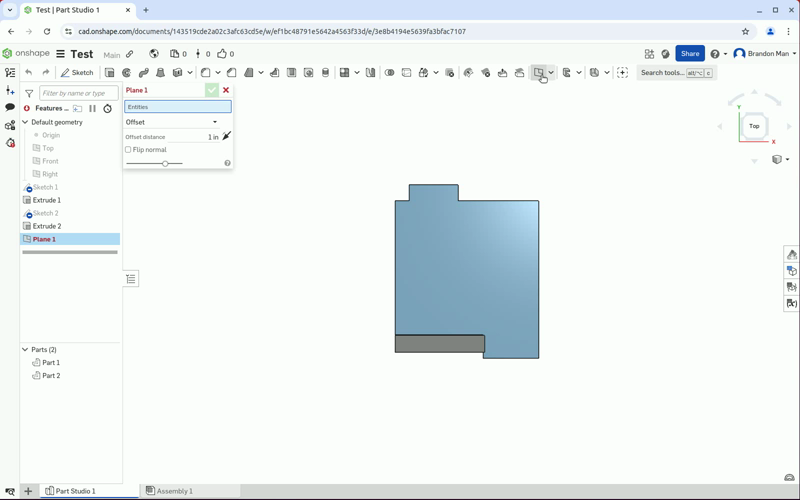
mouse_move(73, 150)
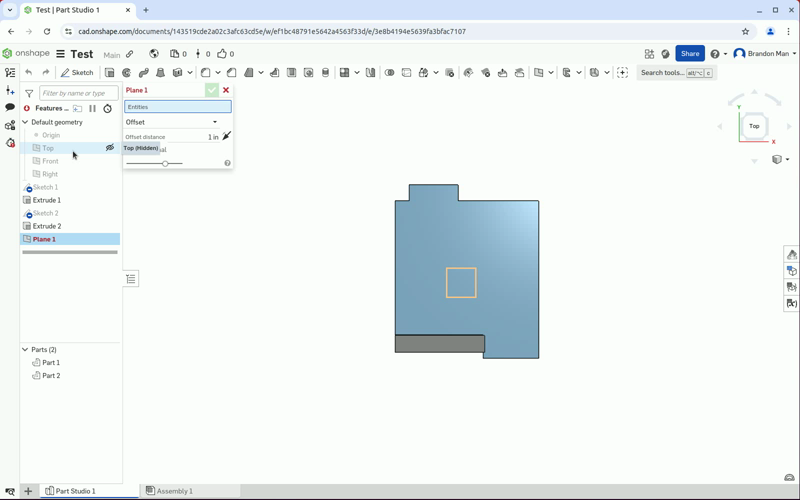
click(73, 150)
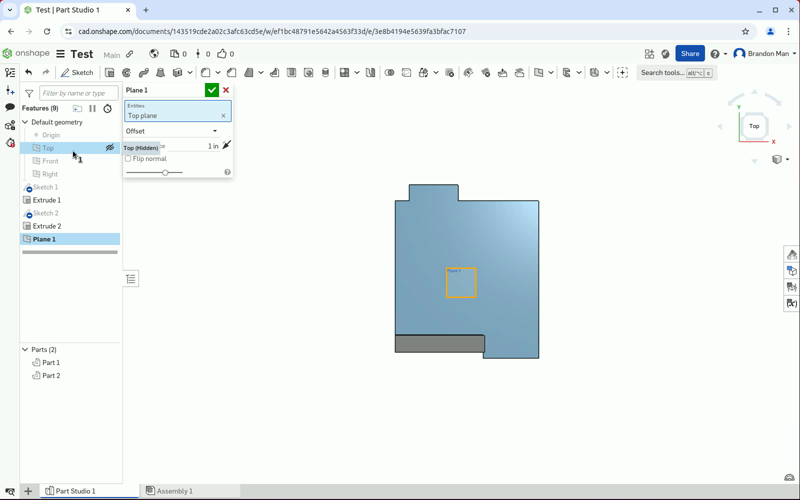
key(tab, 2)
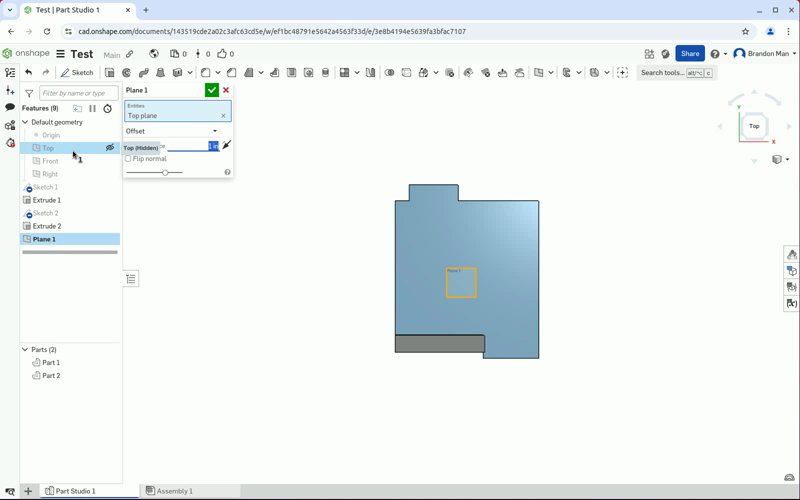
text(0.246)
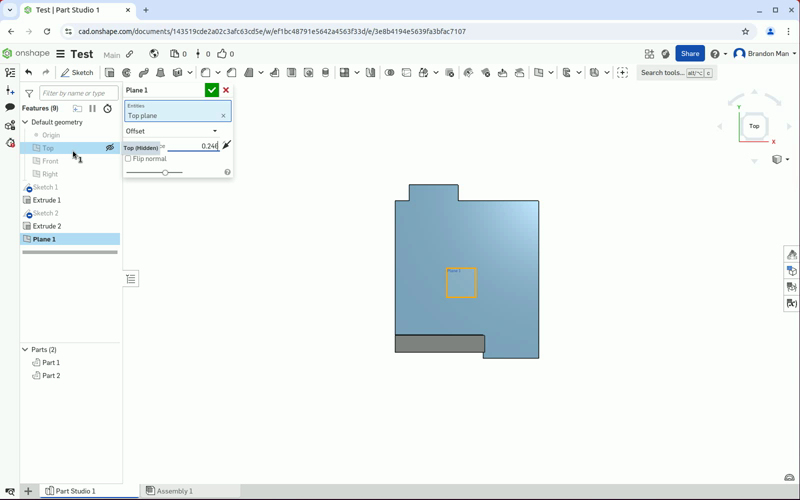
key(enter, 2)
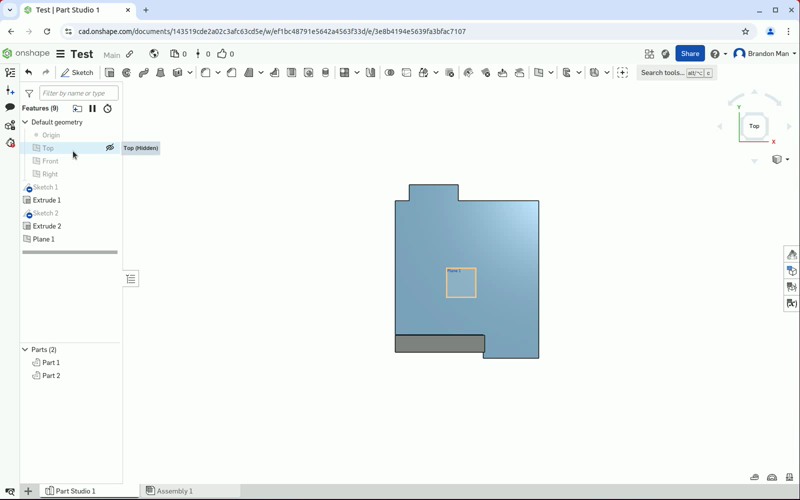
key(shift+s)
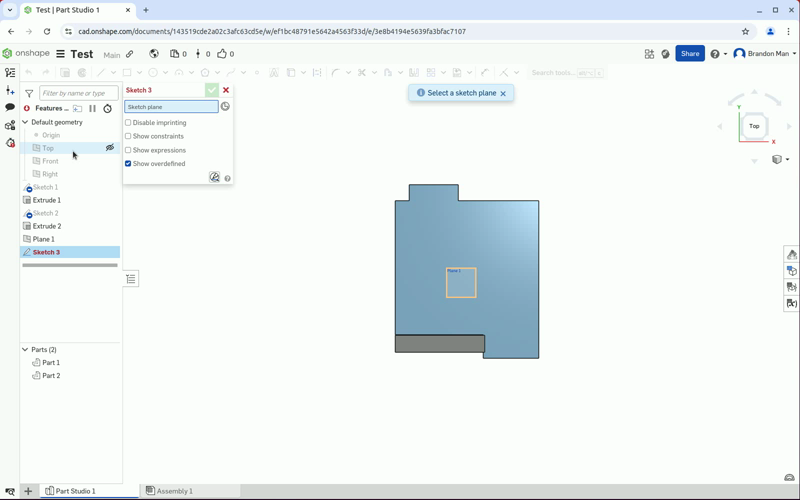
mouse_move(73, 241)
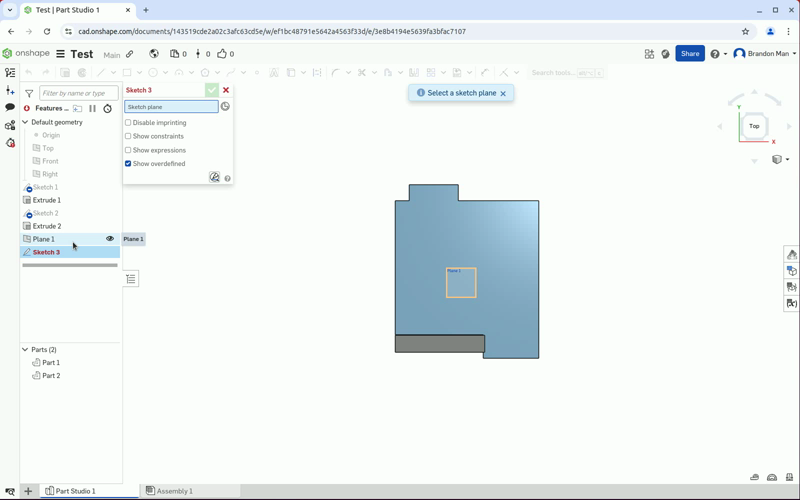
click(73, 241)
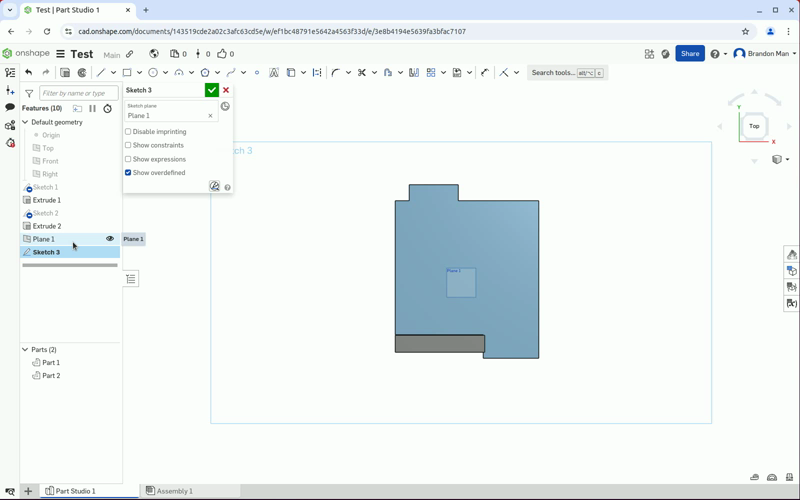
mouse_move(73, 352)
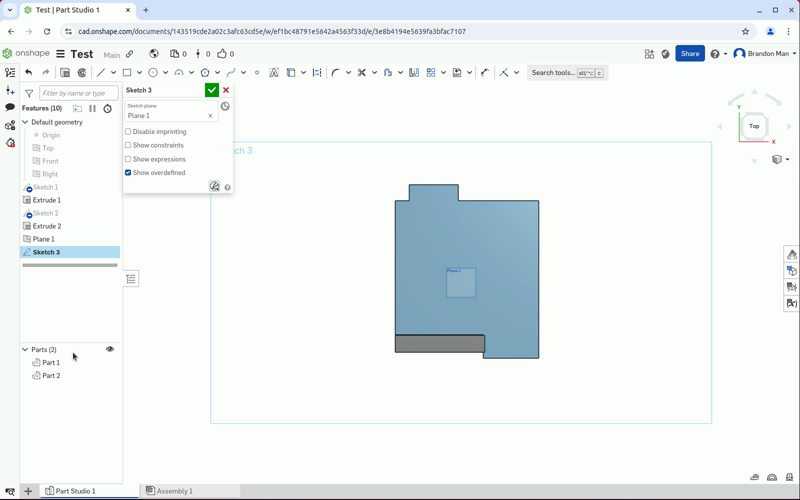
key(y)
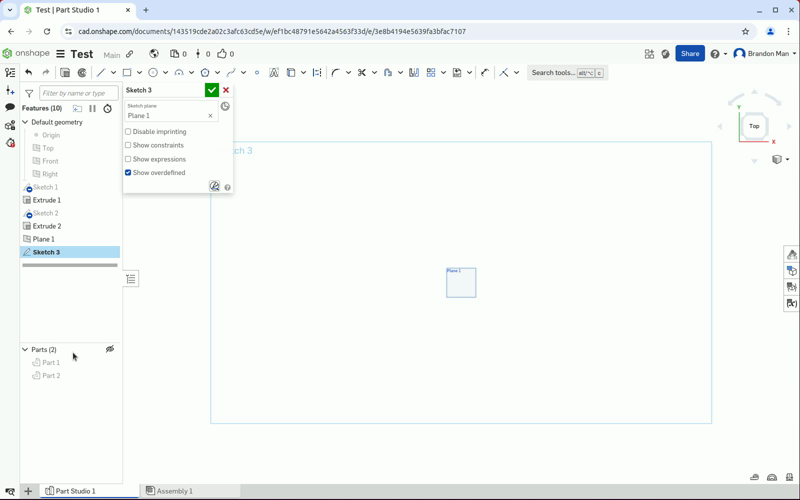
key(l)
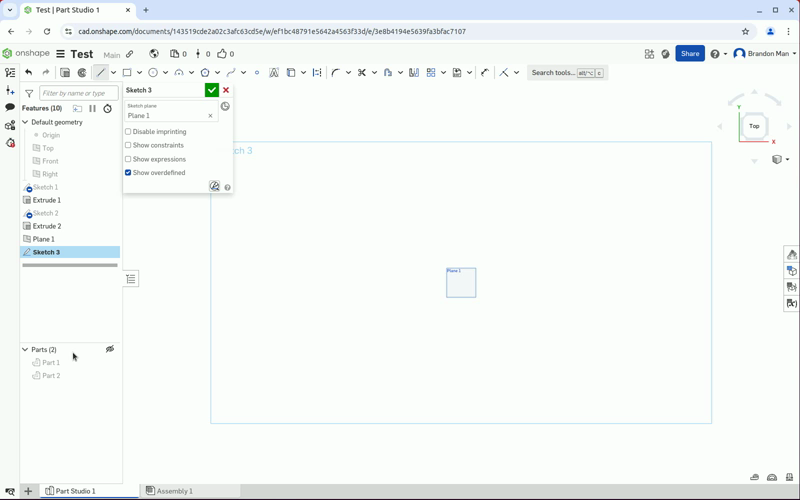
key_down(shift)
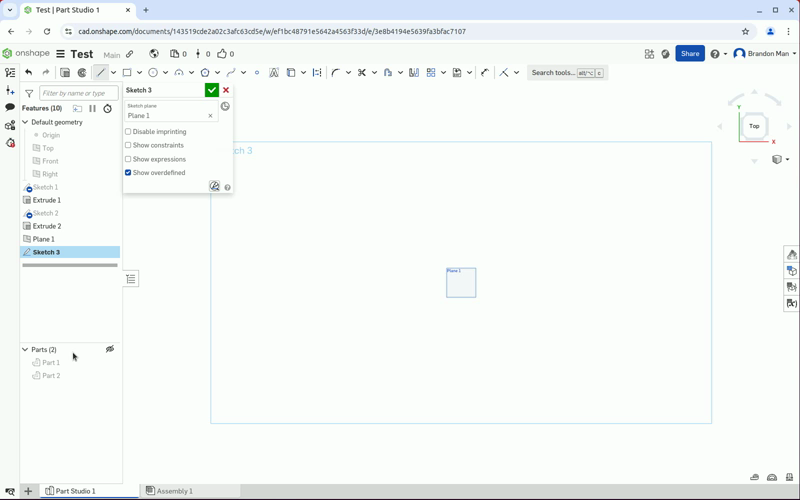
mouse_move(460, 276)
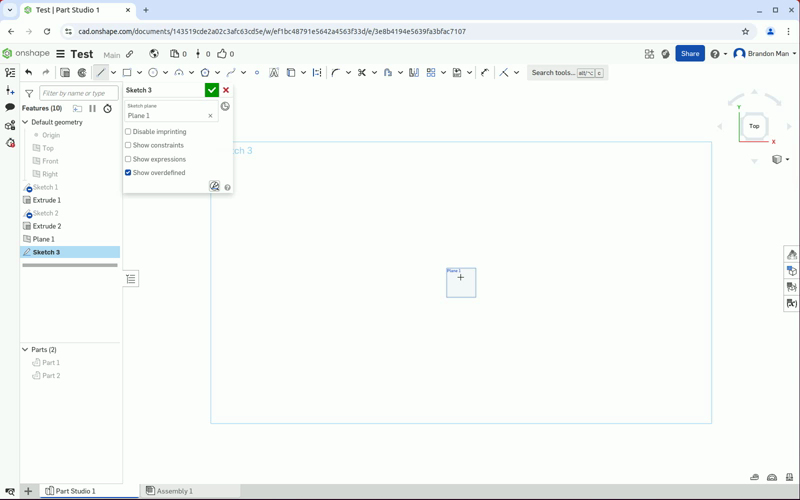
click(460, 276)
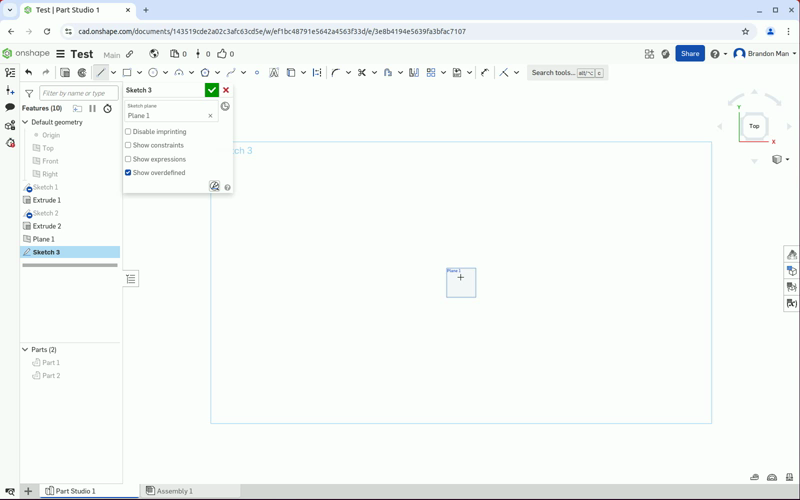
key_up(shift)
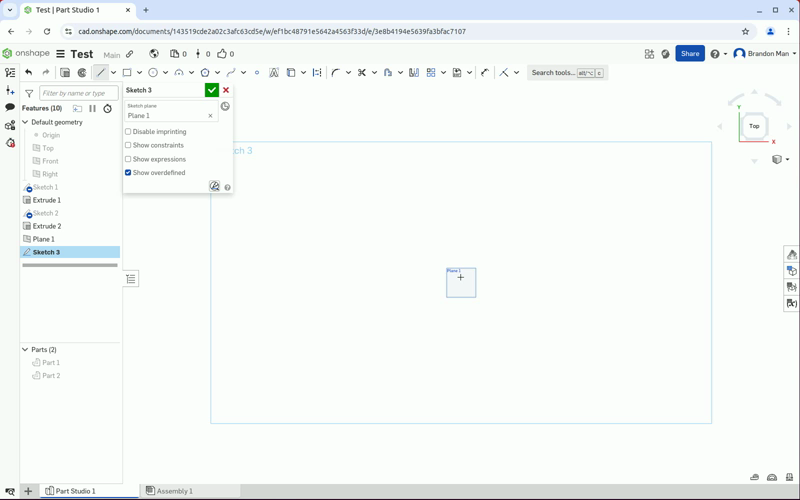
key_down(shift)
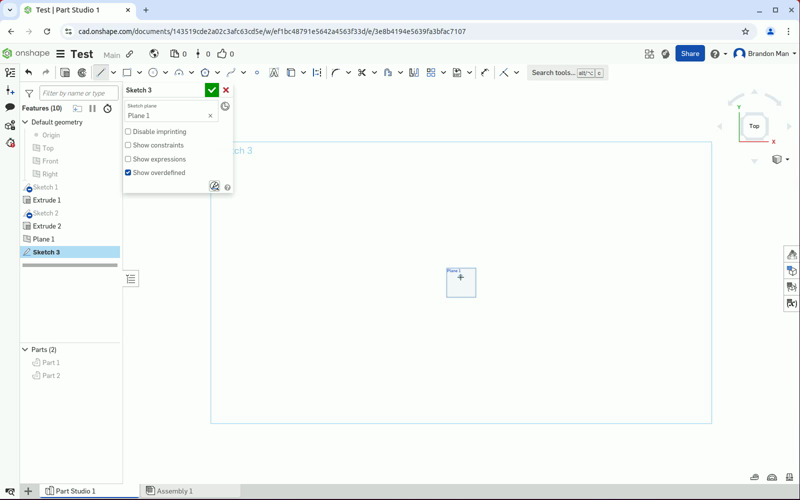
mouse_move(490, 276)
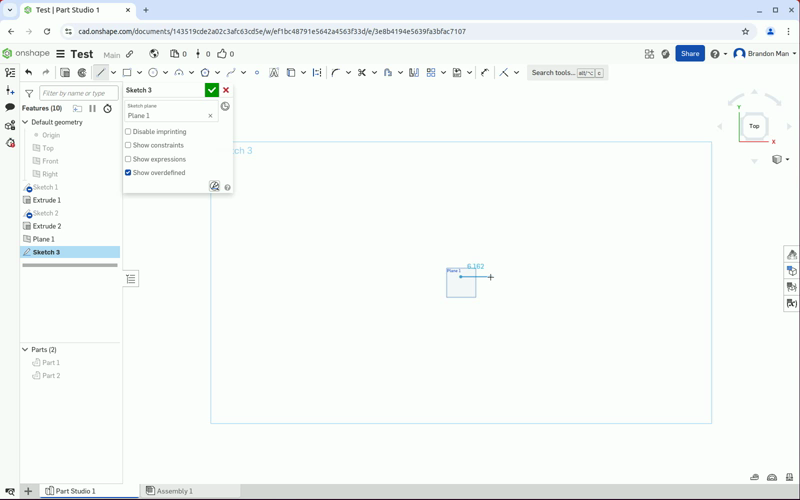
mouse_move(481, 276)
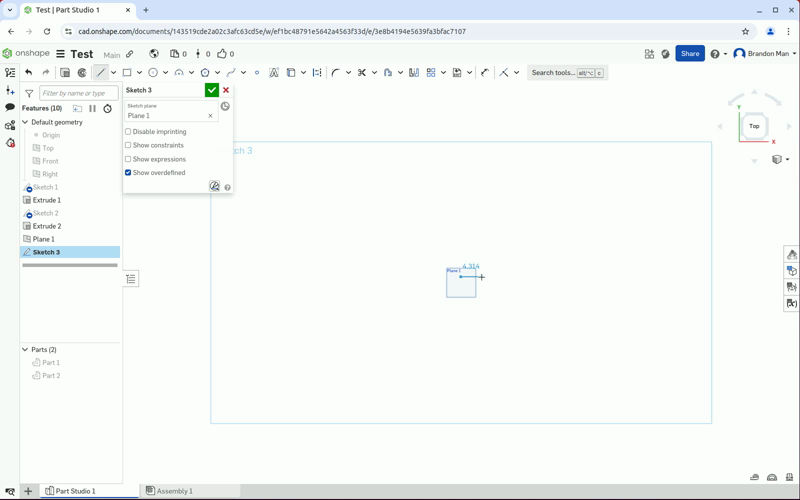
click(481, 276)
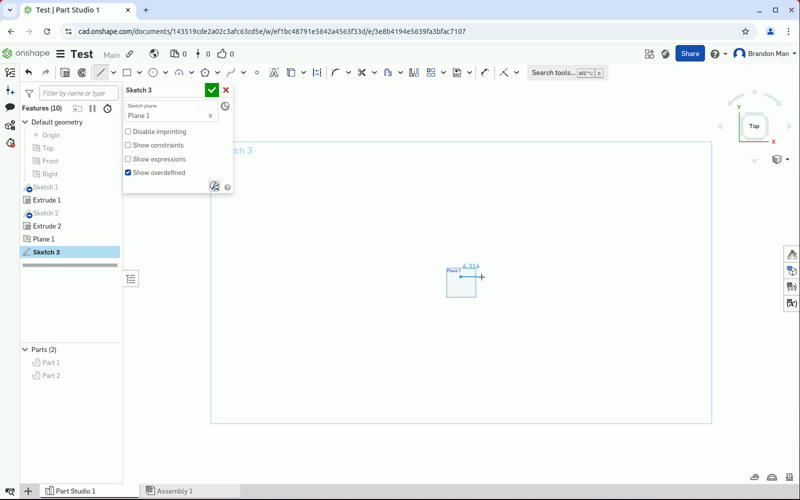
key_up(shift)
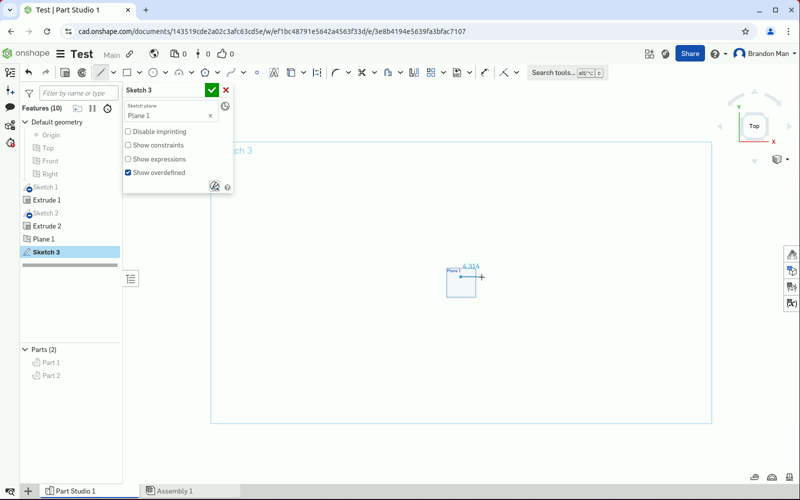
key_down(shift)
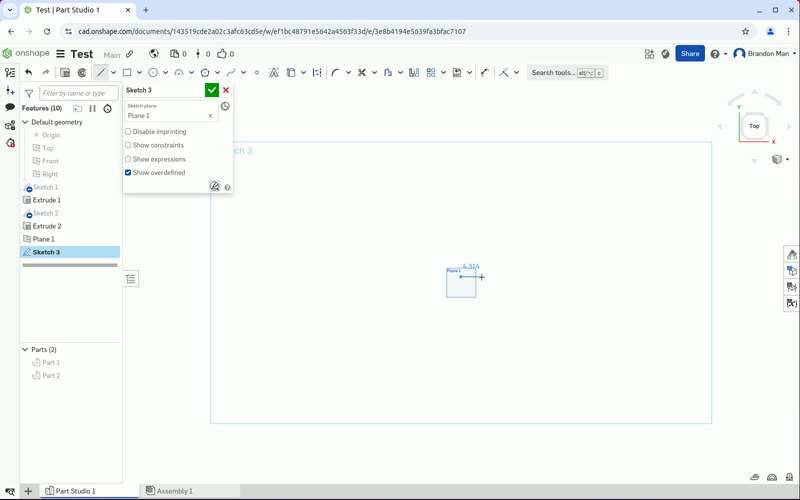
mouse_move(511, 276)
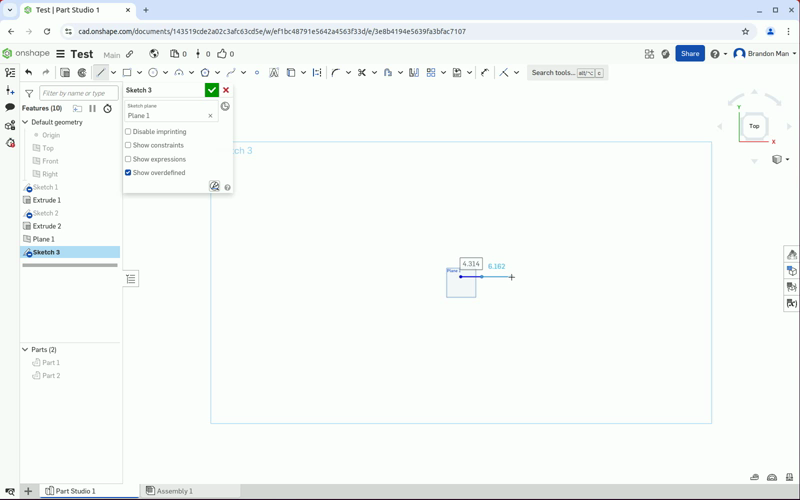
mouse_move(481, 258)
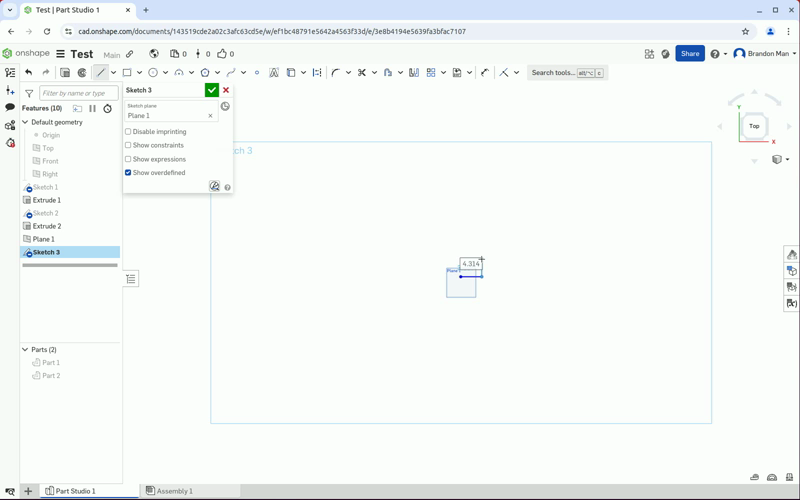
click(481, 258)
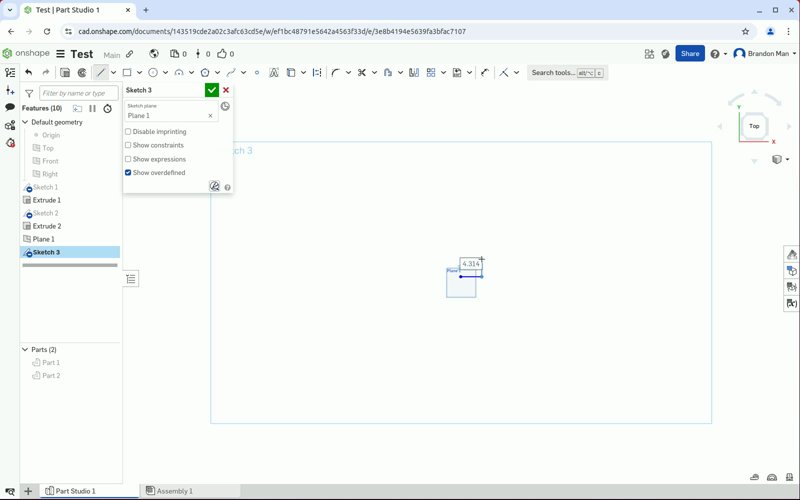
key_up(shift)
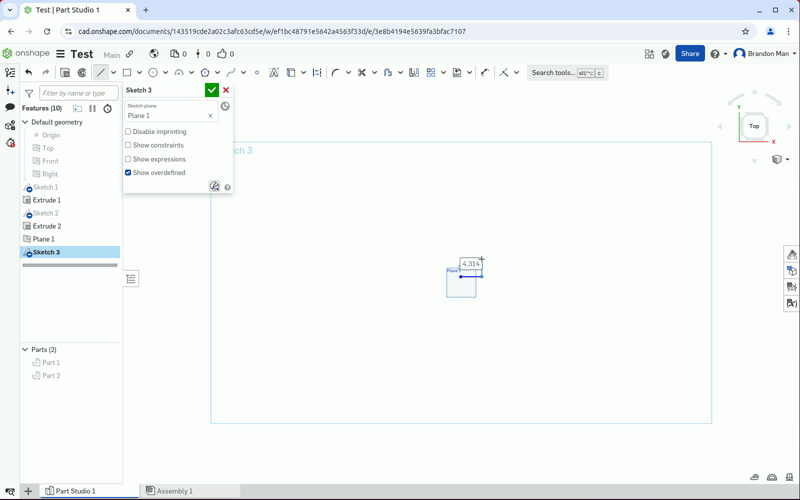
key_down(shift)
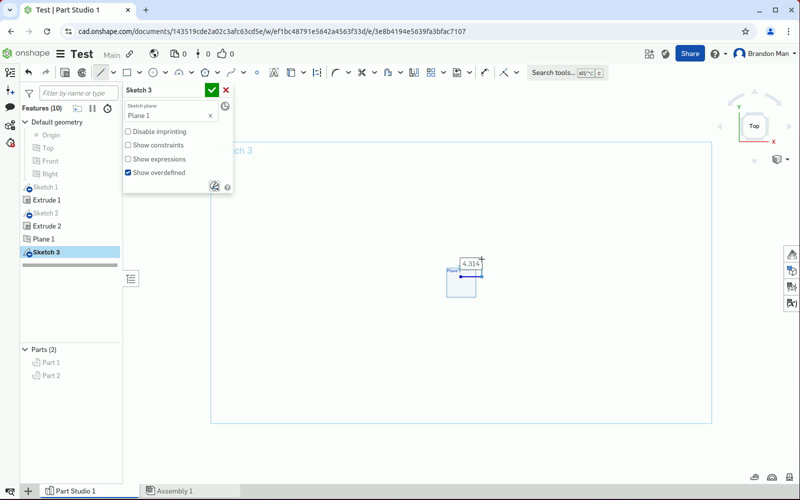
mouse_move(511, 258)
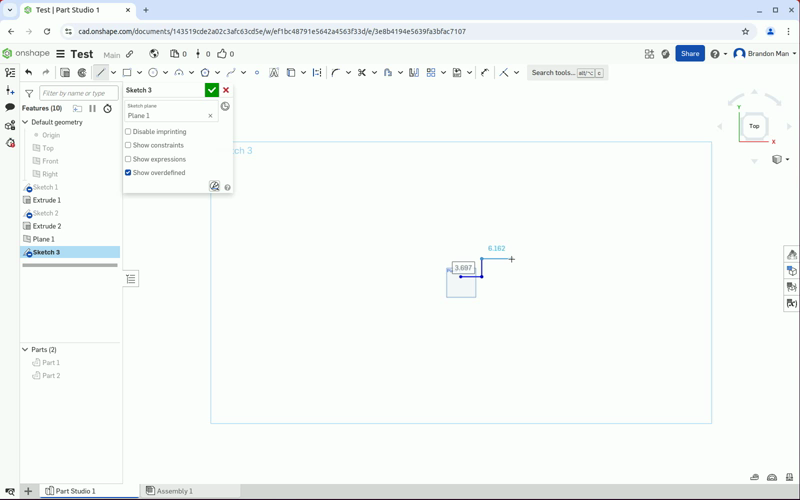
mouse_move(460, 258)
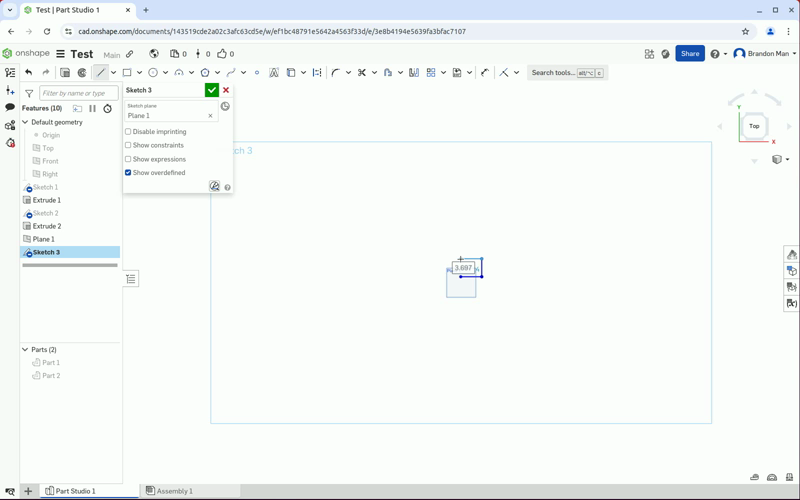
click(460, 258)
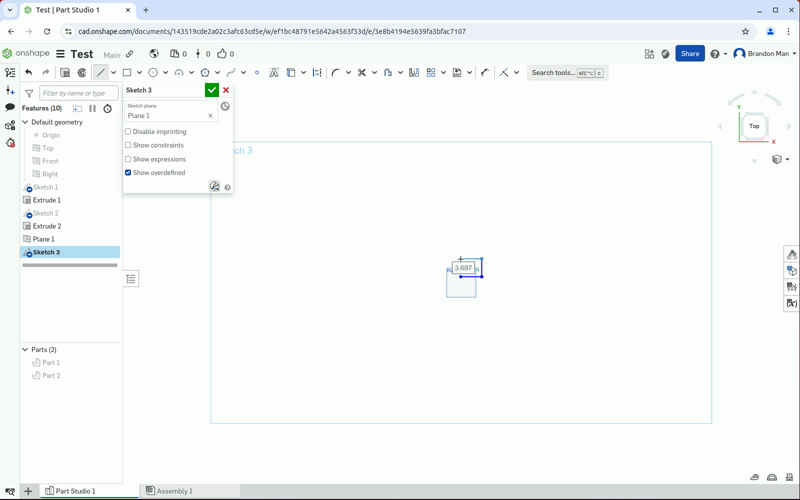
key_up(shift)
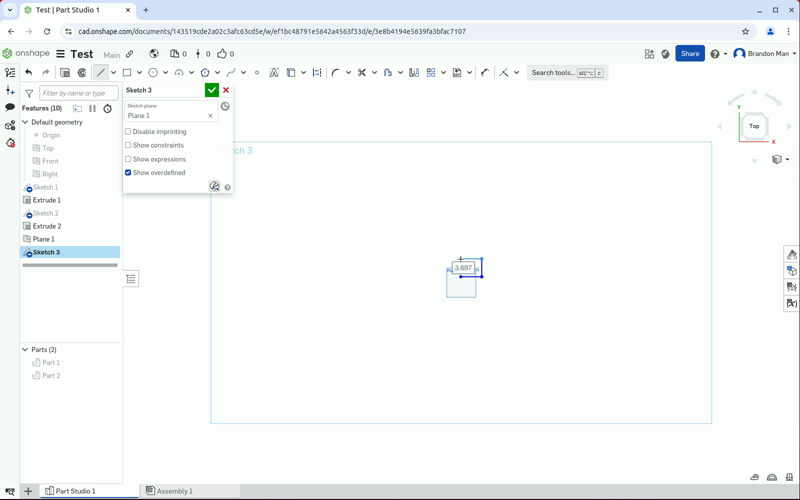
mouse_move(490, 258)
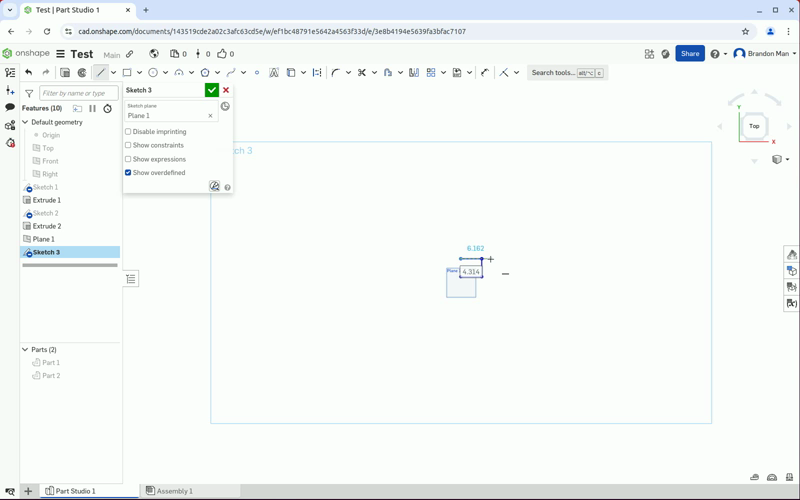
key_down(shift)
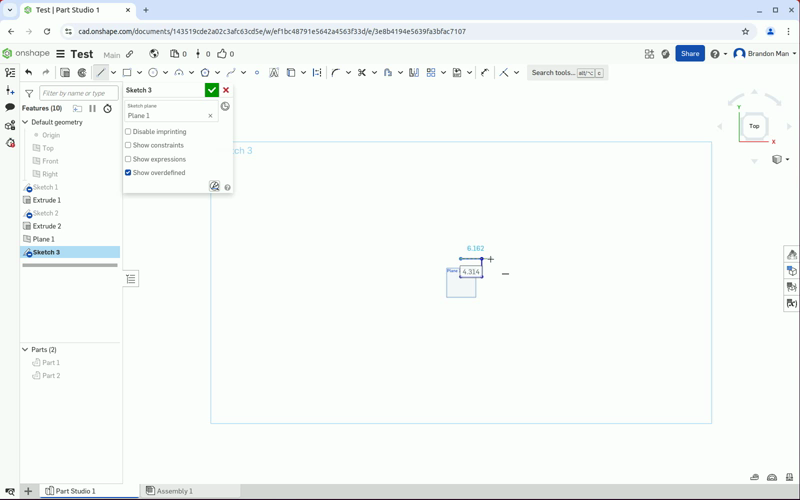
mouse_move(460, 276)
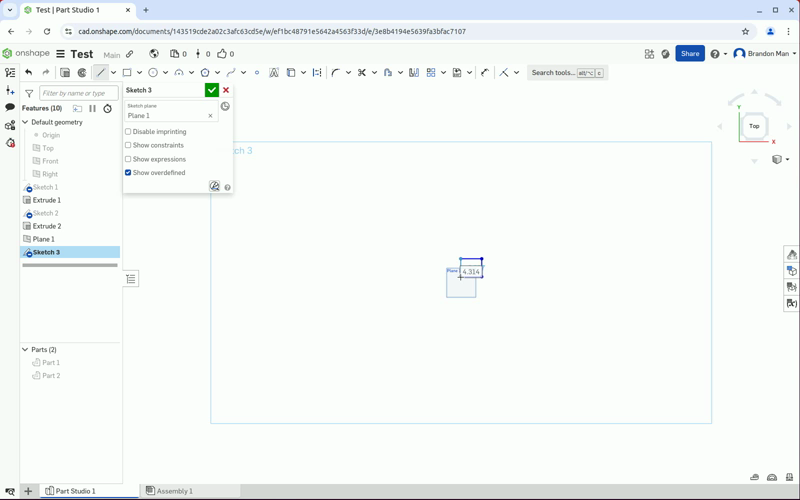
key_up(shift)
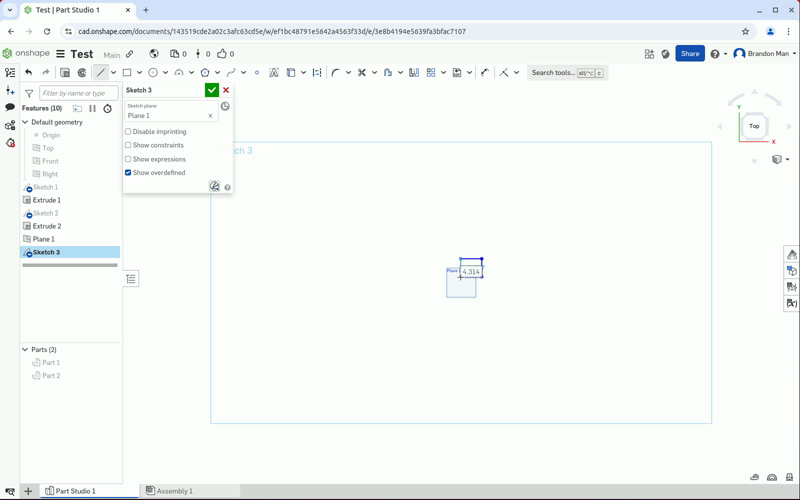
click(460, 276)
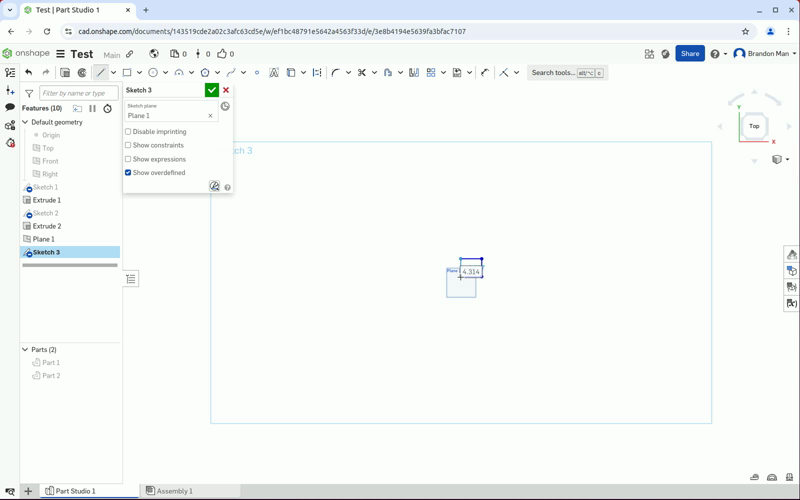
key(esc)
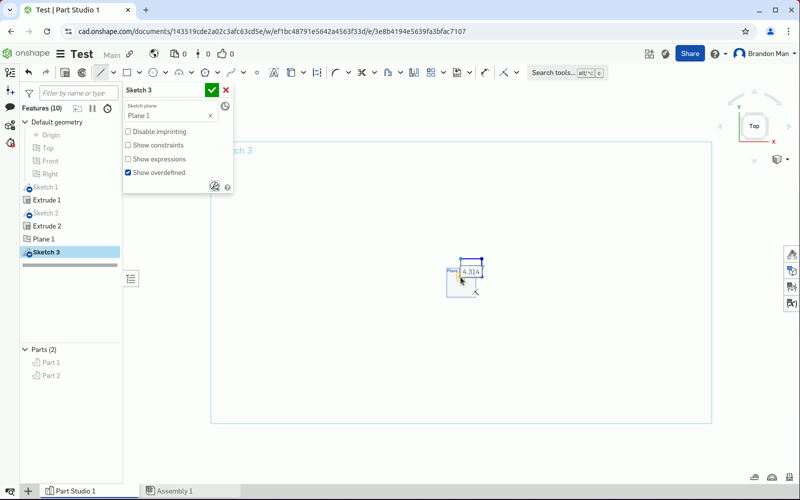
mouse_move(468, 265)
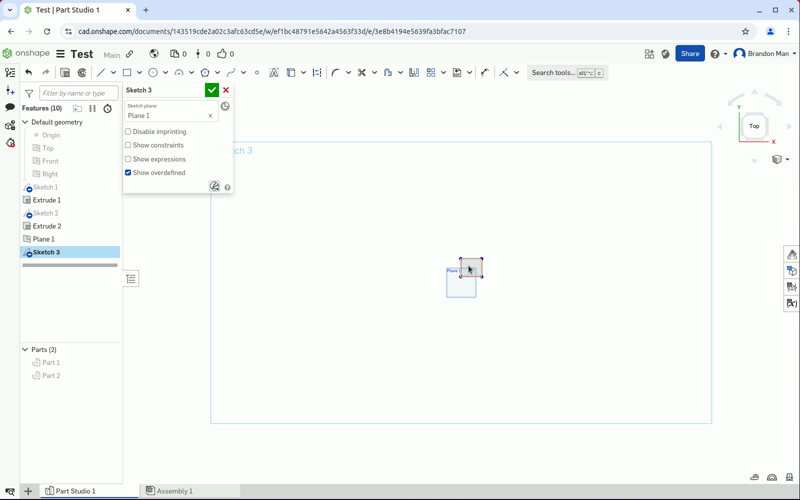
scroll(6)
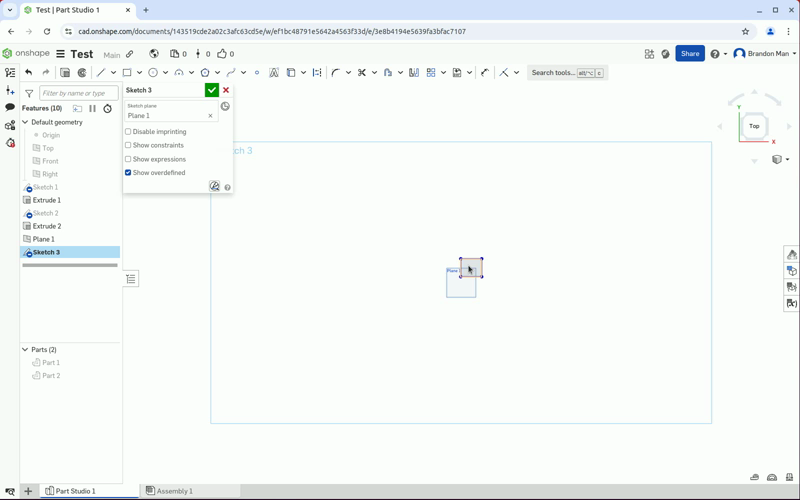
scroll(6)
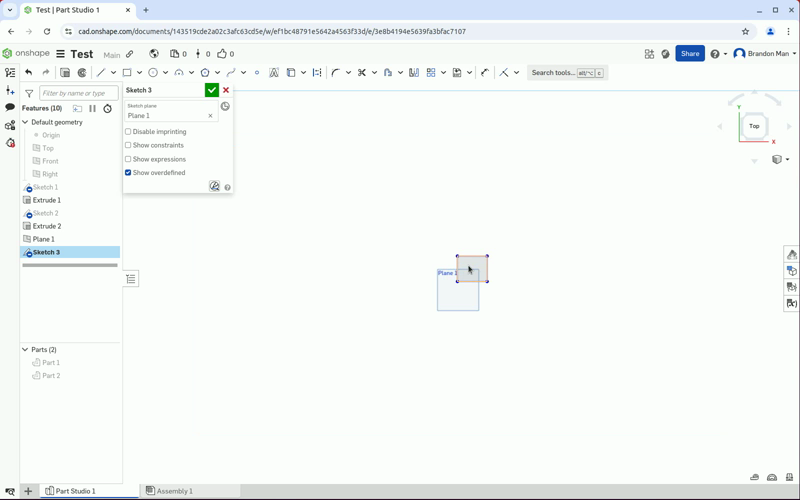
scroll(6)
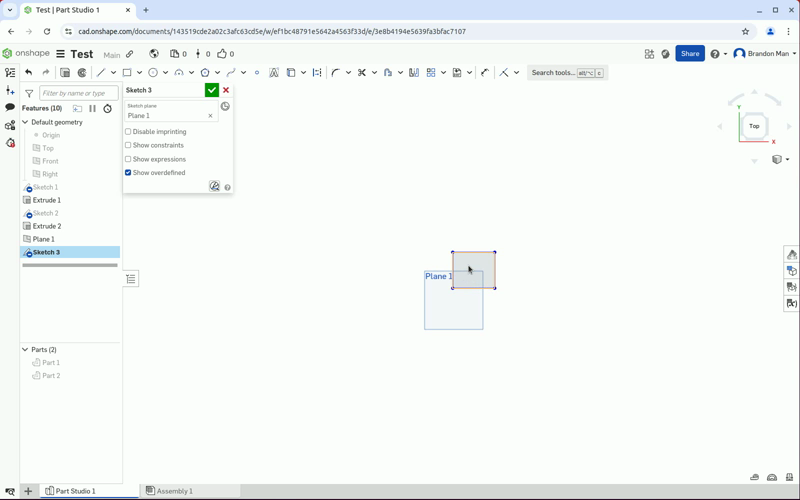
scroll(6)
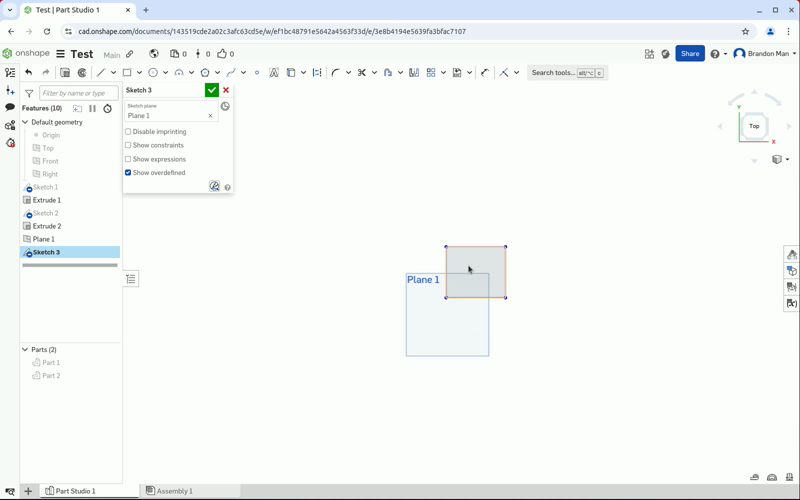
scroll(6)
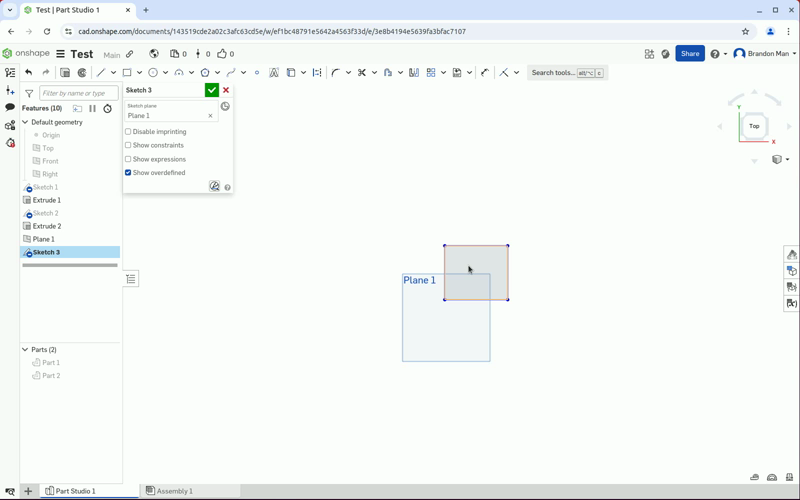
scroll(6)
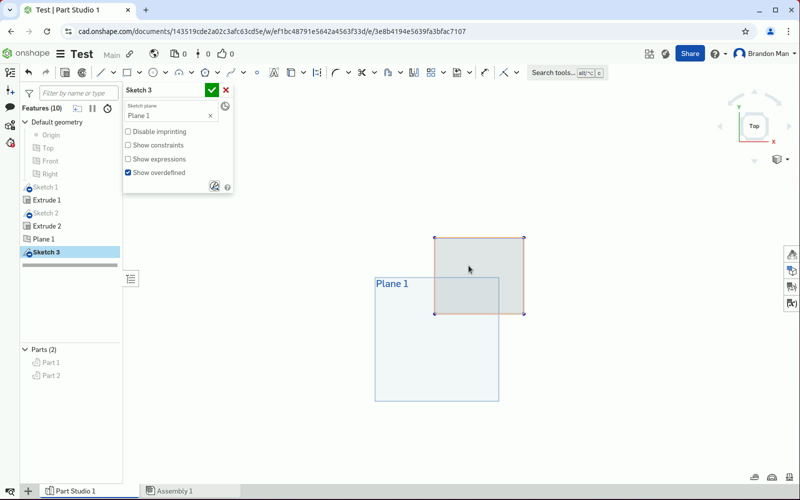
scroll(6)
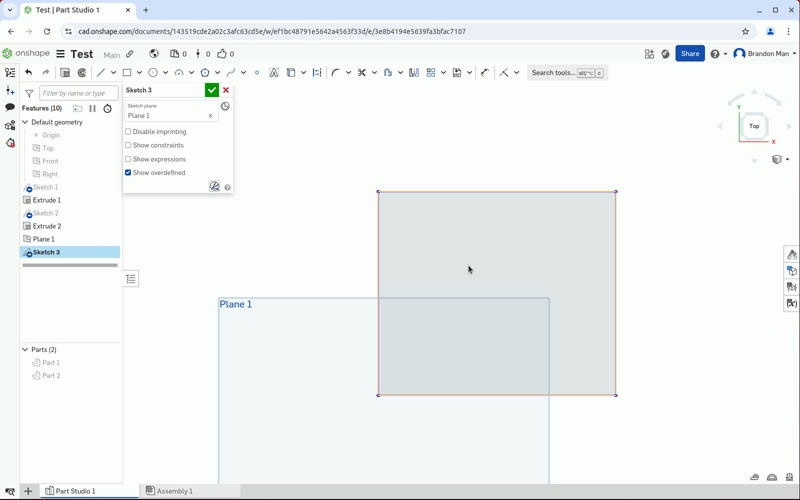
click(468, 265)
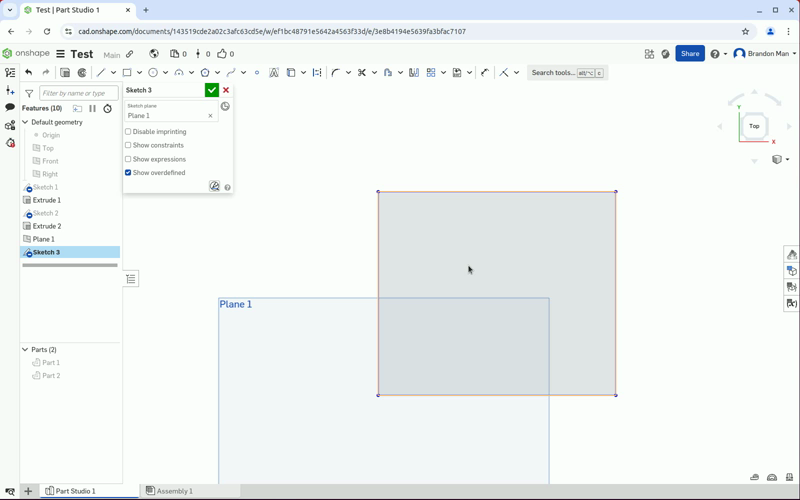
scroll(-6)
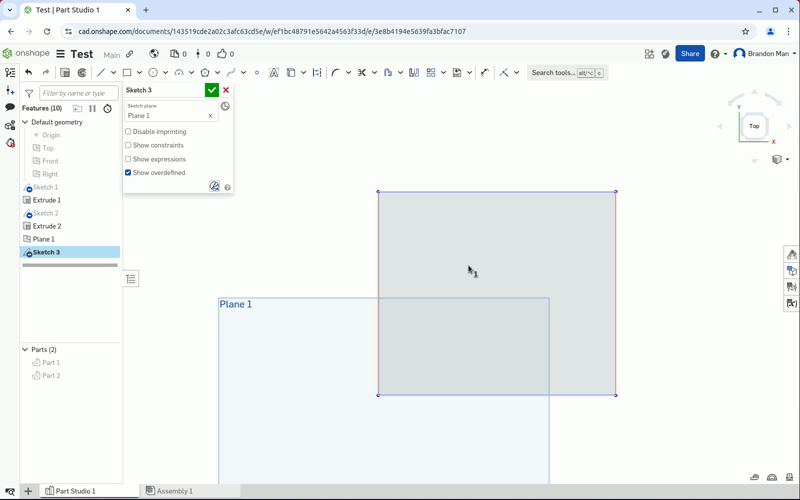
scroll(-6)
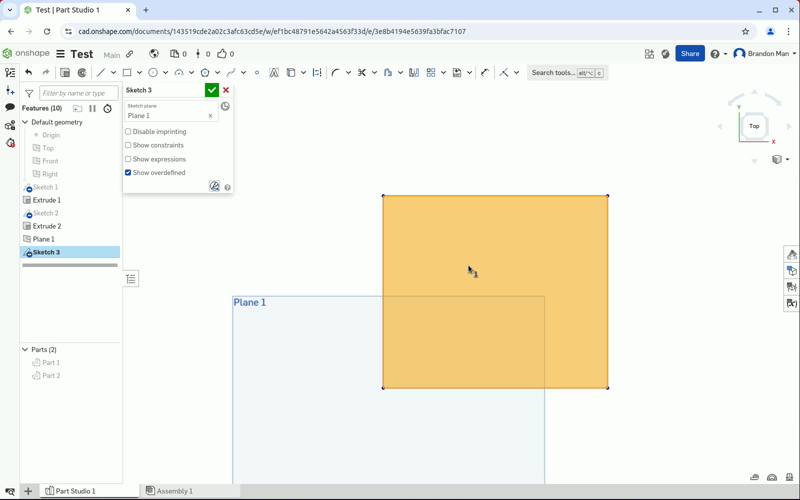
scroll(-6)
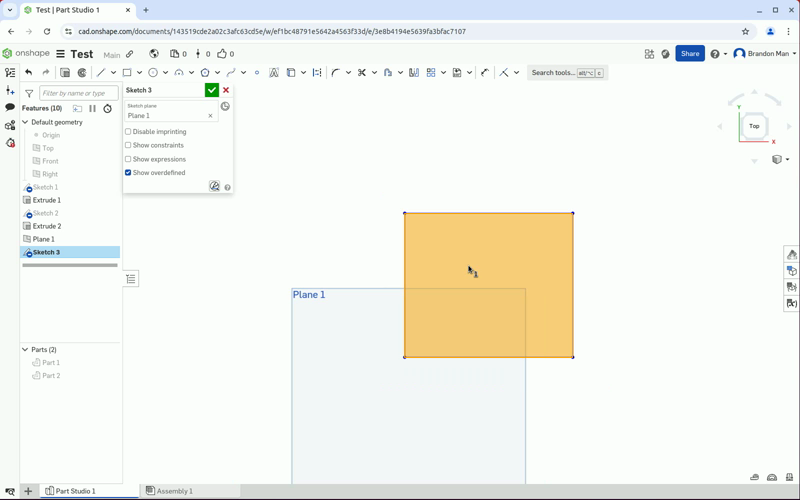
scroll(-6)
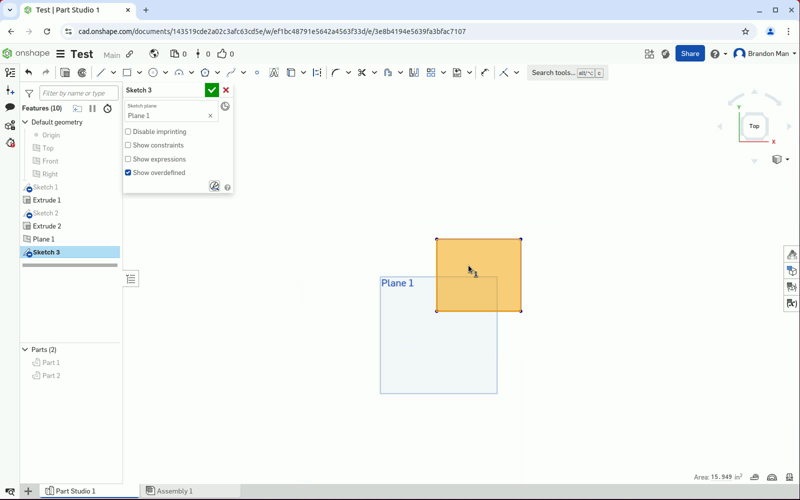
scroll(-6)
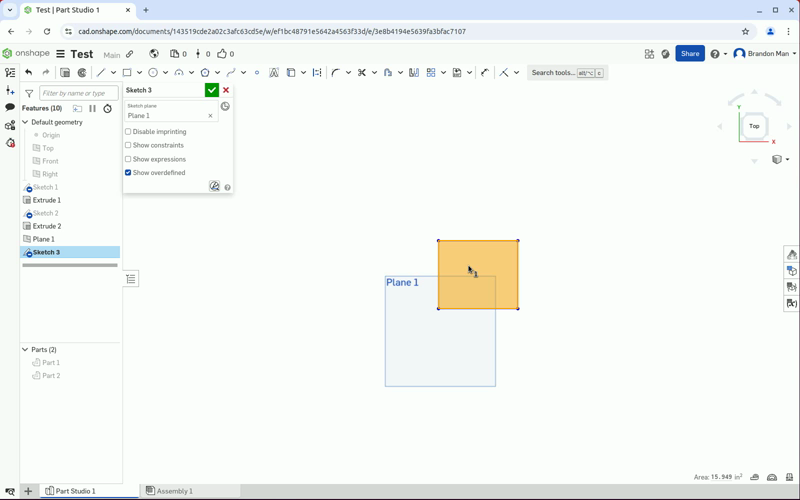
scroll(-6)
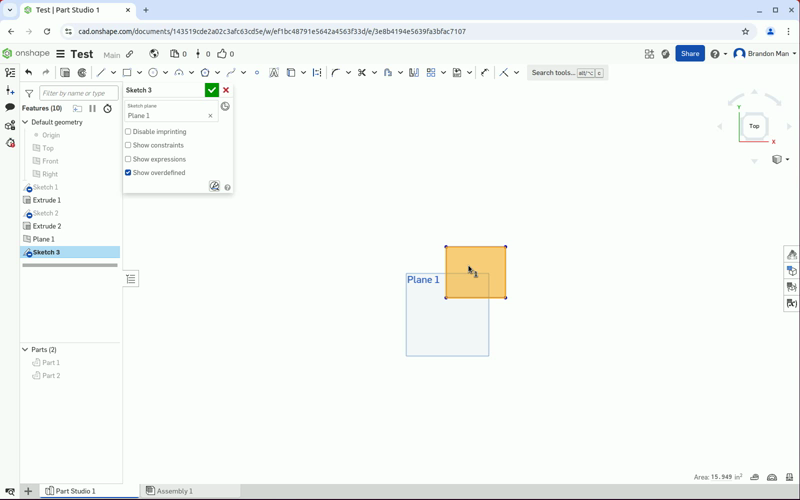
scroll(-6)
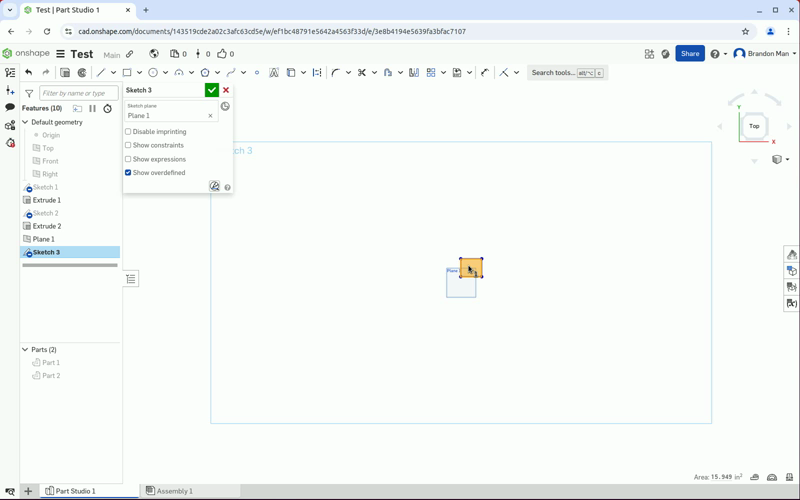
mouse_move(73, 352)
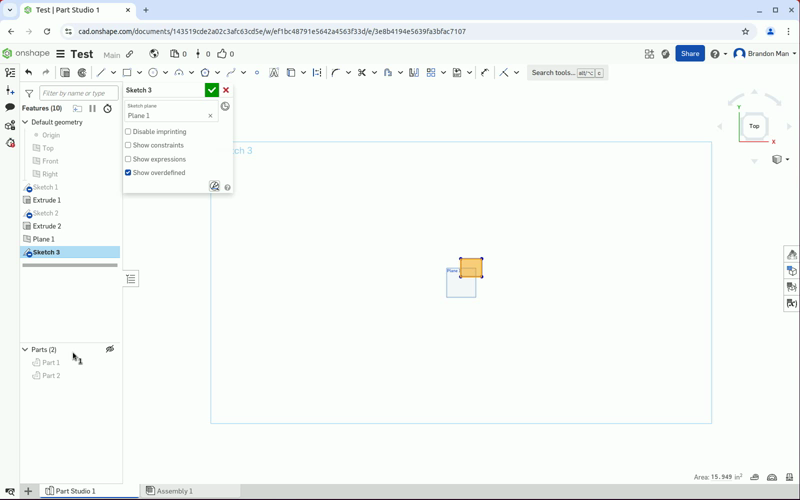
key(shift+y)
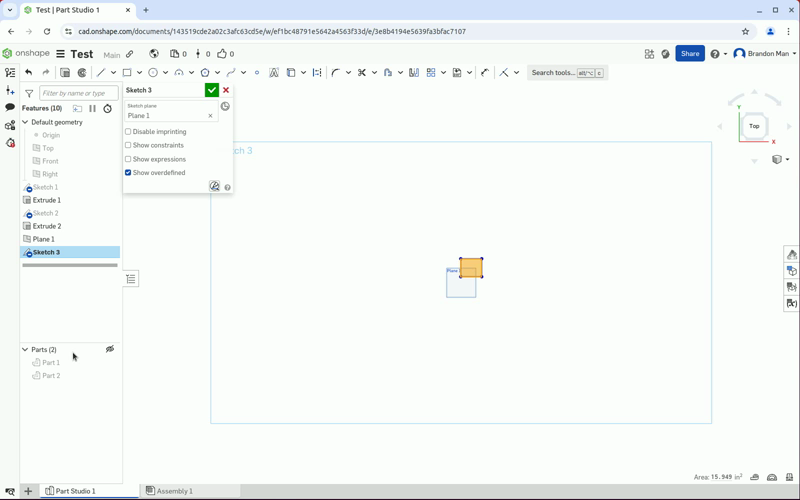
key(shift+e)
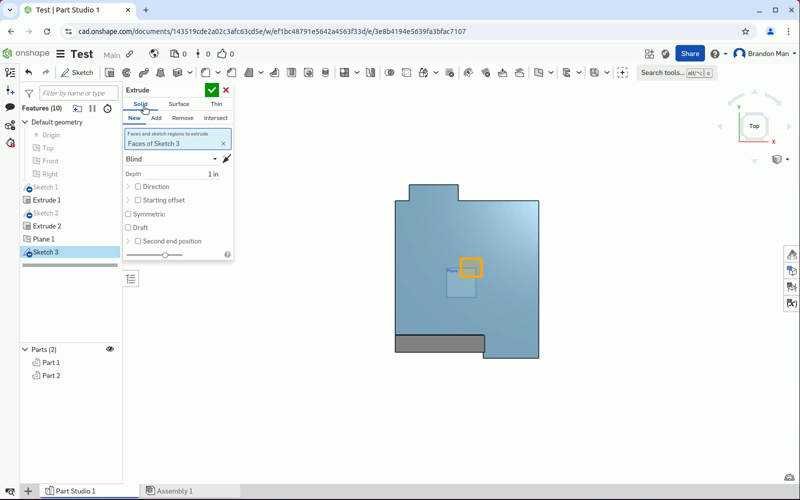
mouse_move(143, 106)
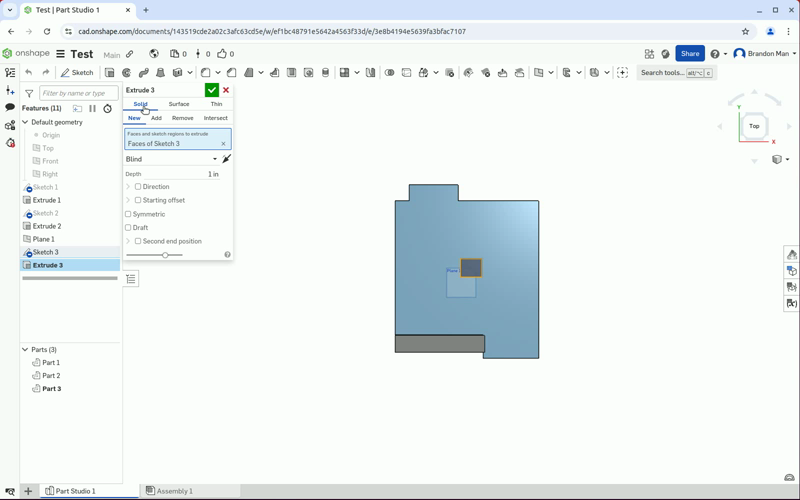
click(143, 106)
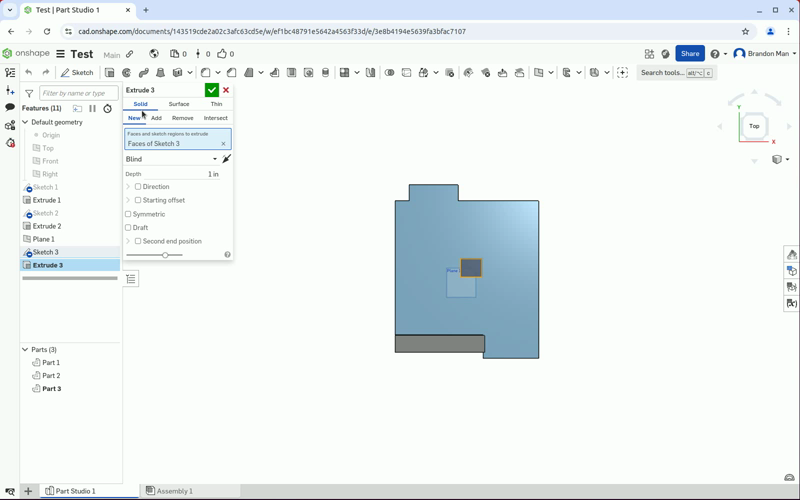
mouse_move(137, 120)
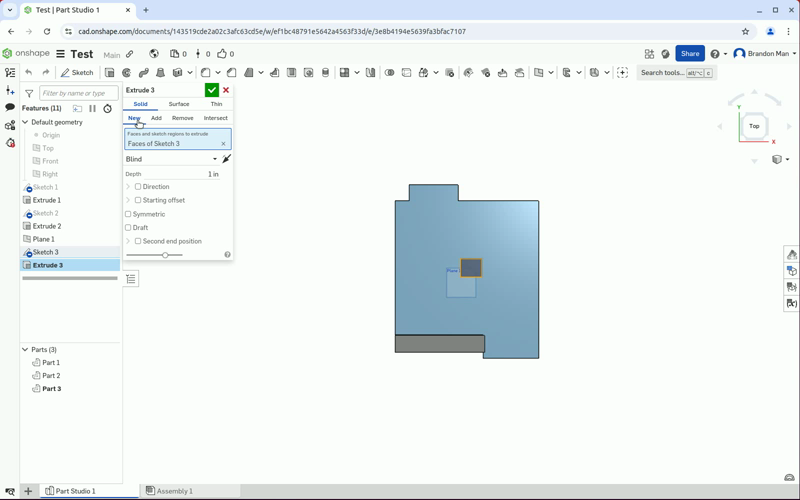
click(137, 120)
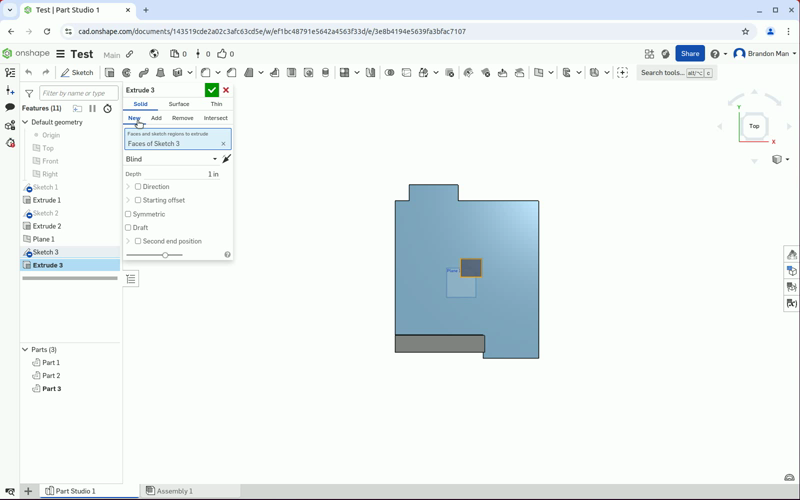
key(tab, 4)
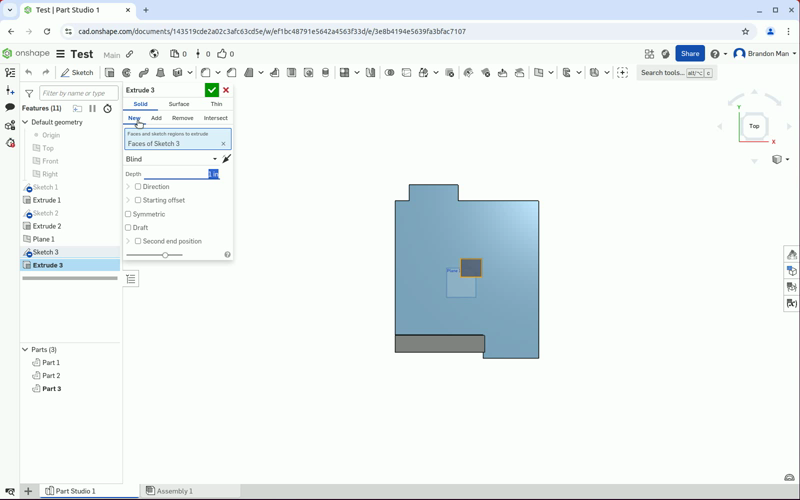
text(21.664)
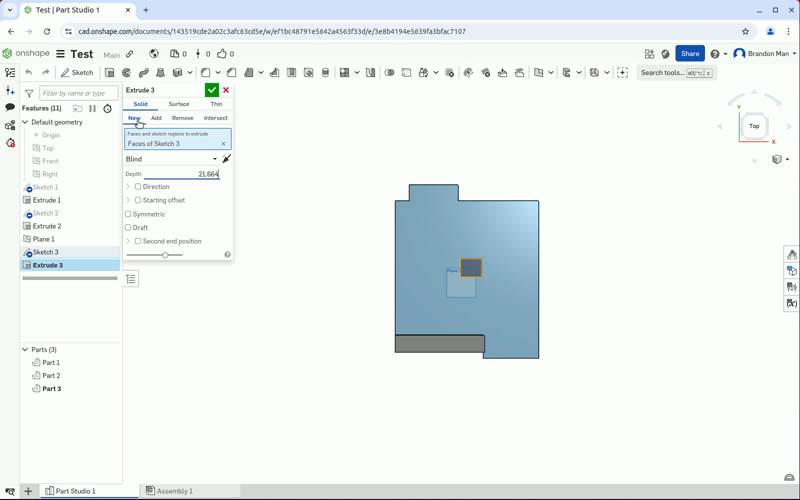
key(enter)
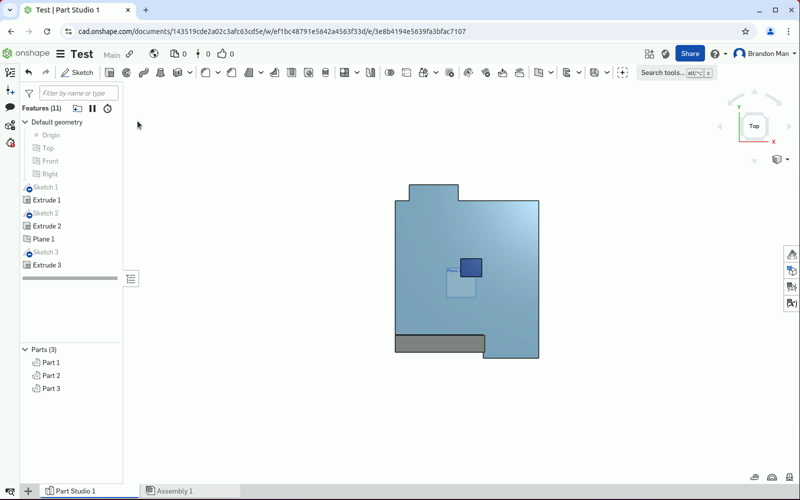
key(shift+h)
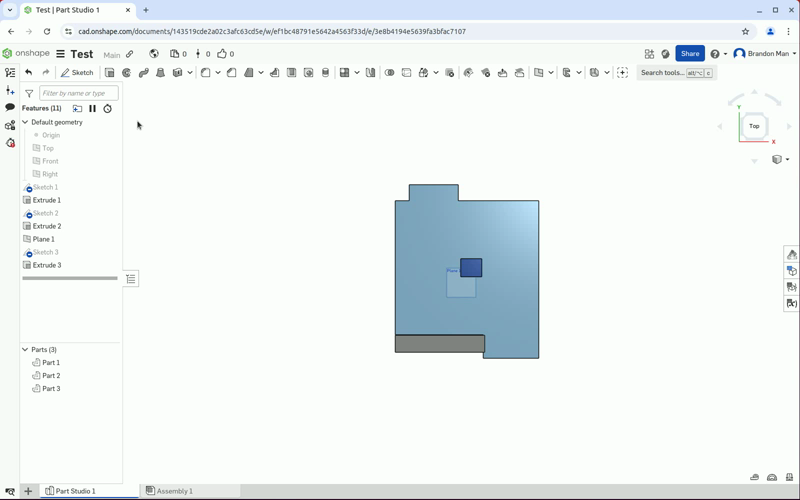
key(shift+h)
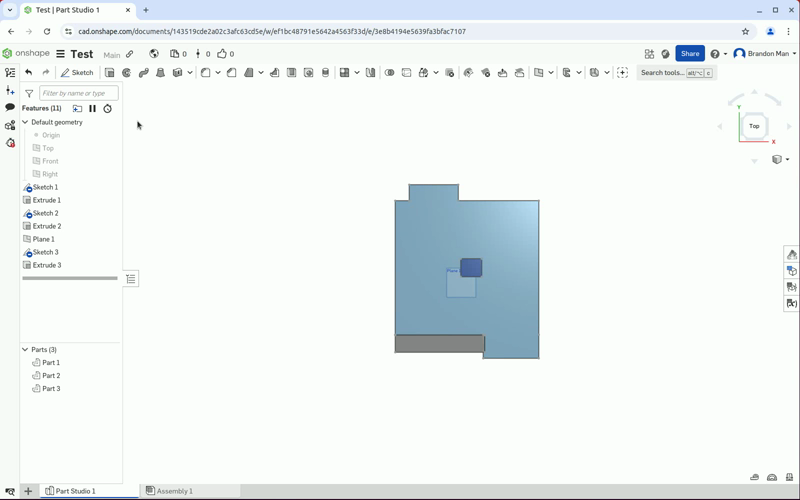
key(shift+7)
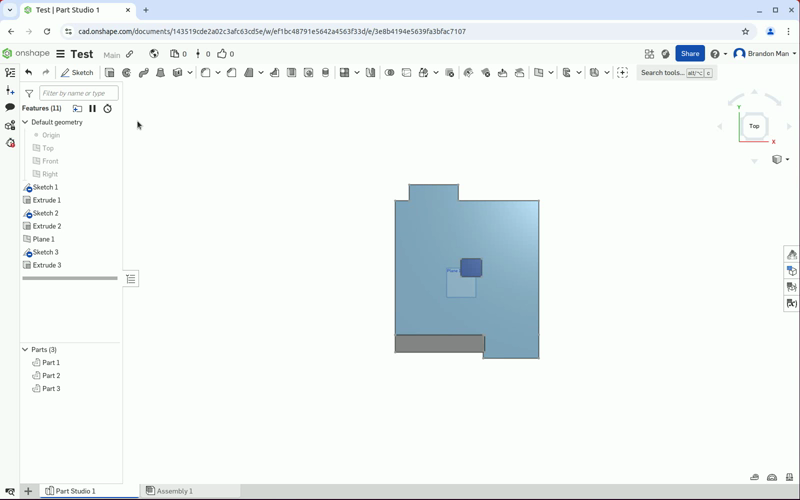
key(up, 3)
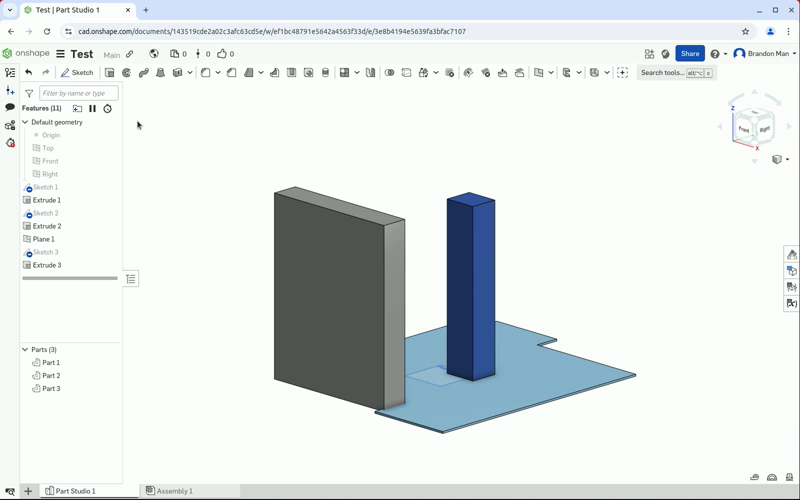
key(left, 3)
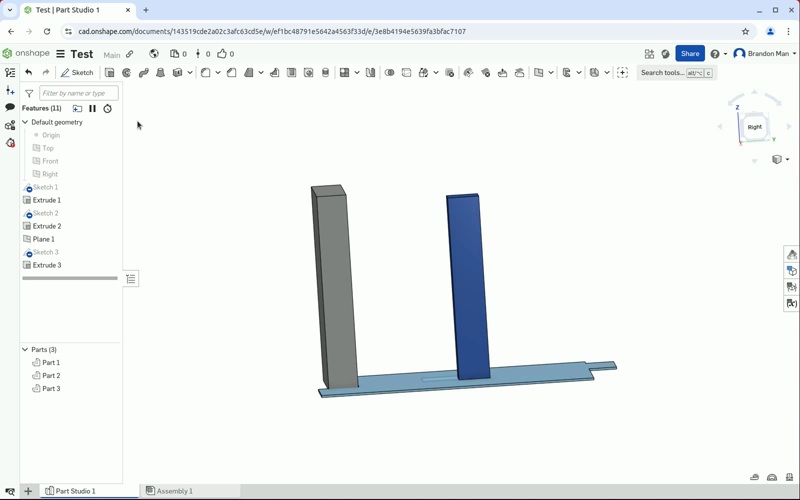
key(right, 3)
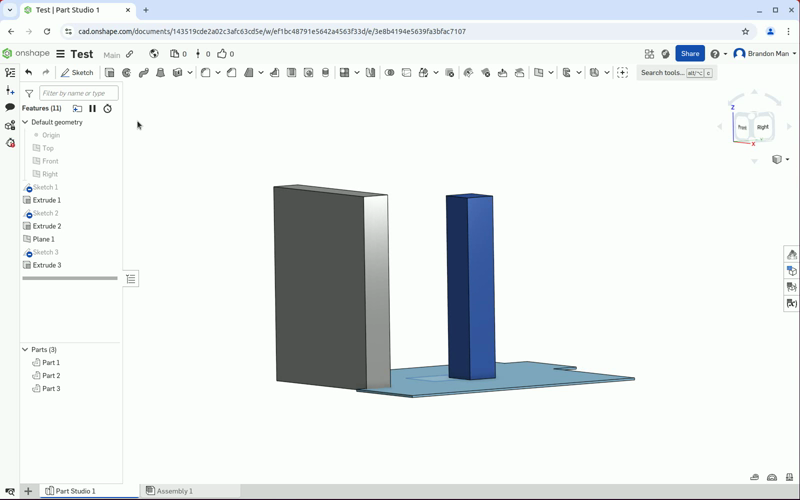
key(down, 3)
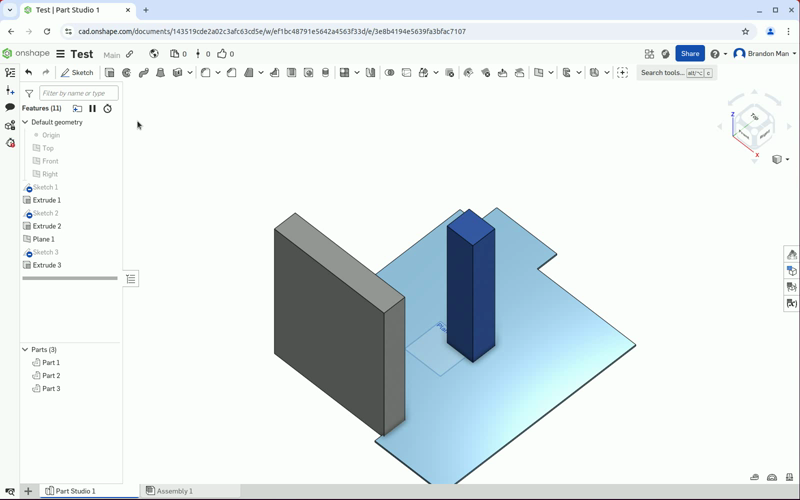
mouse_move(73, 189)
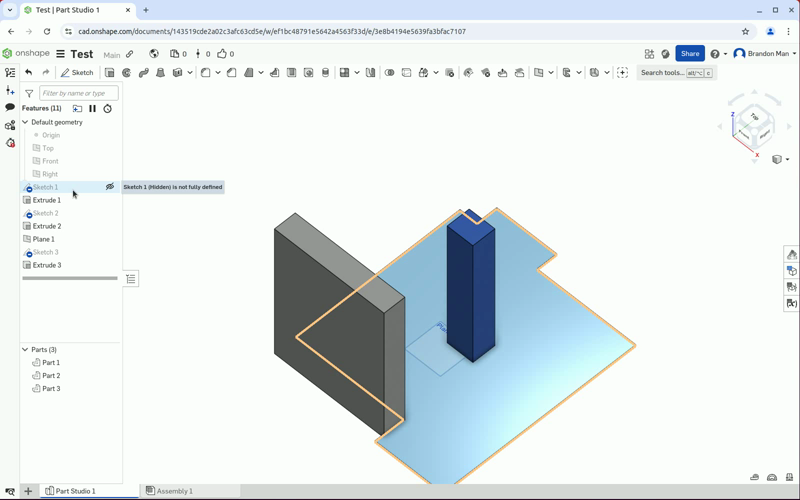
click(73, 189)